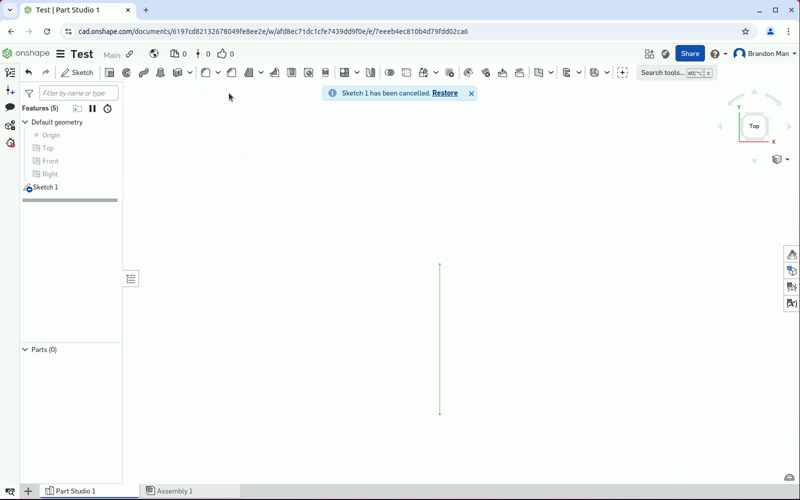
key(shift+h)
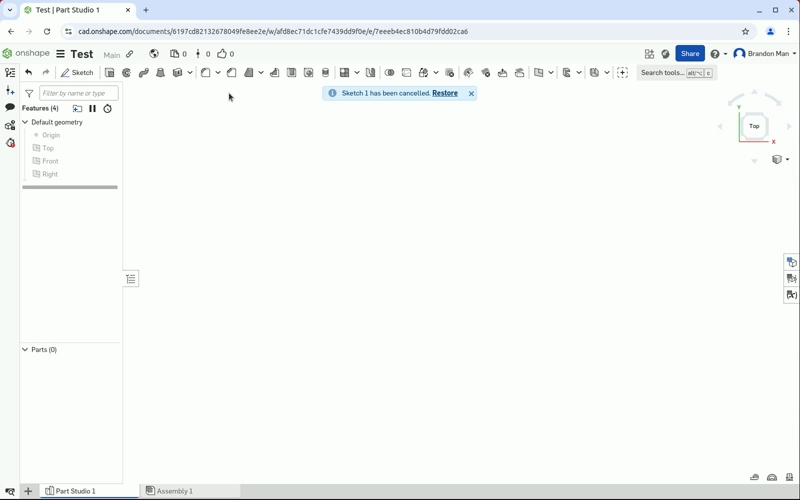
mouse_move(73, 352)
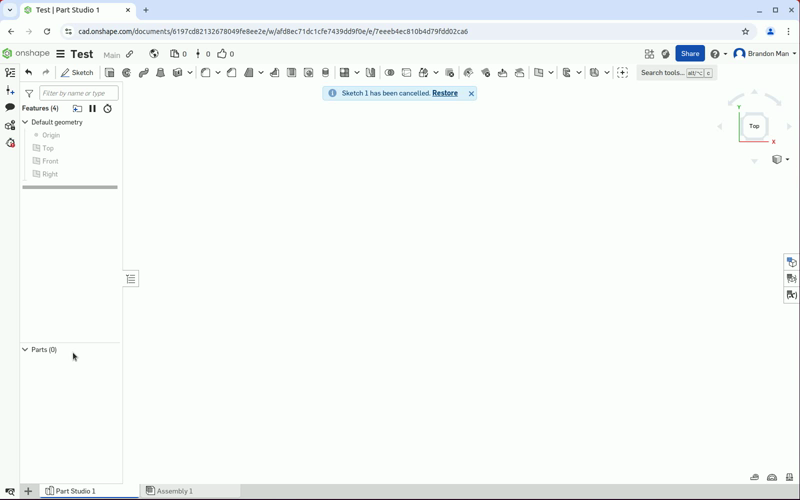
key(y)
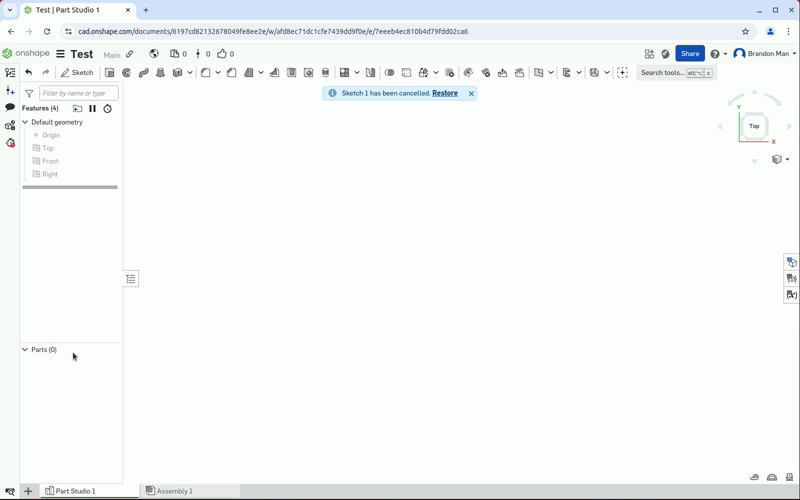
key(shift+p)
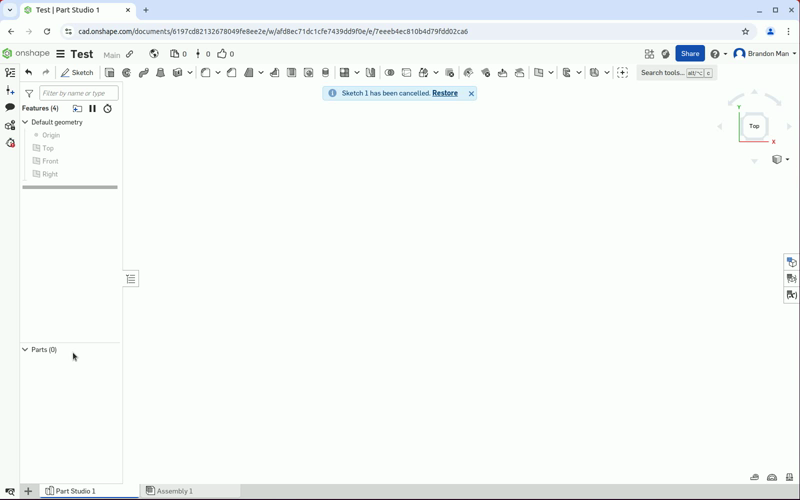
key(space)
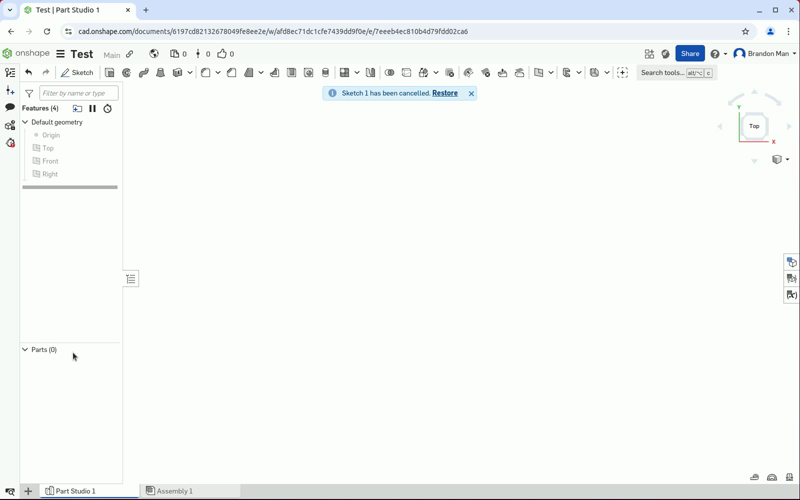
key_down(shift)
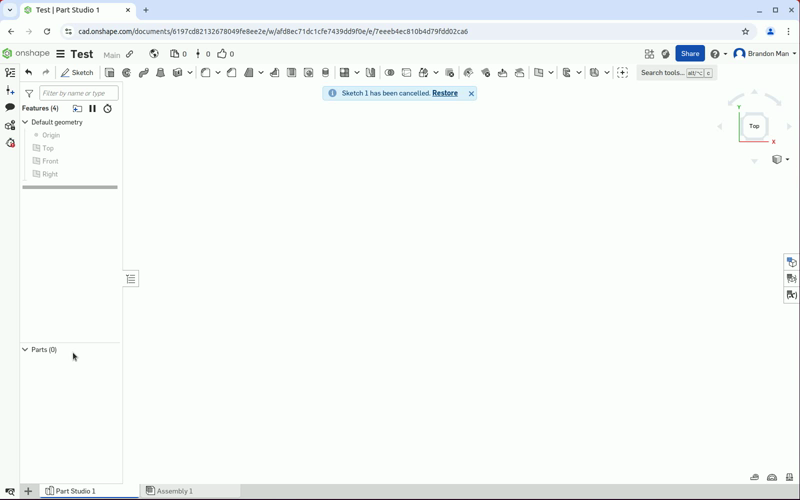
key(up)
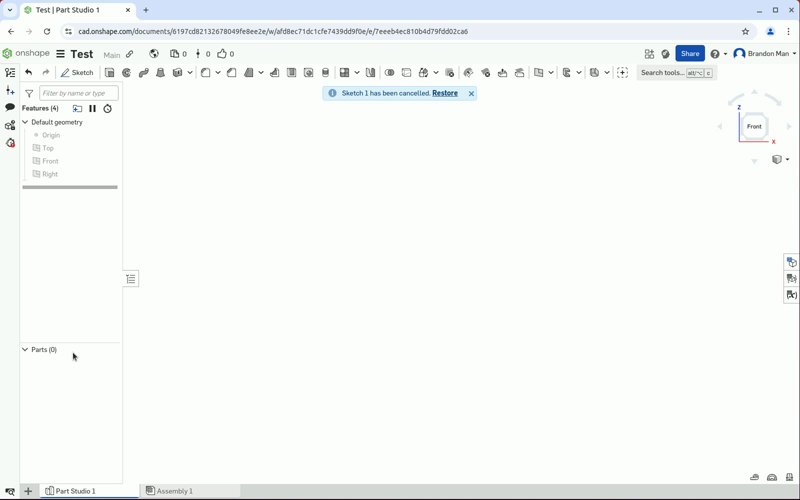
key_up(shift)
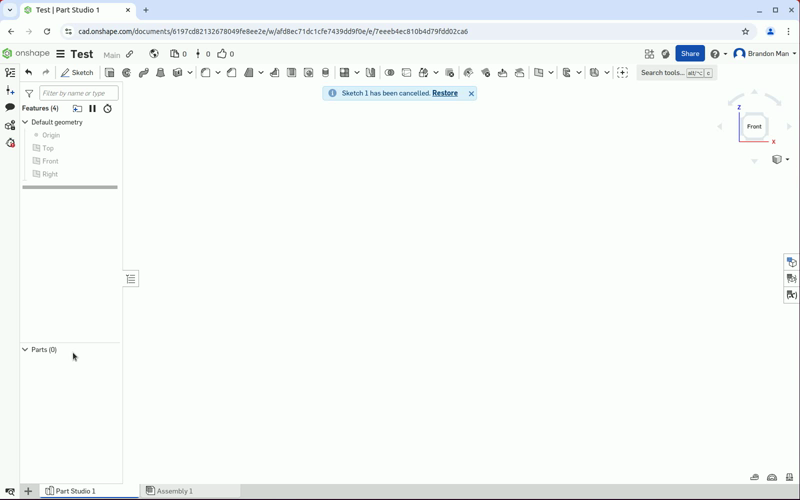
mouse_move(73, 352)
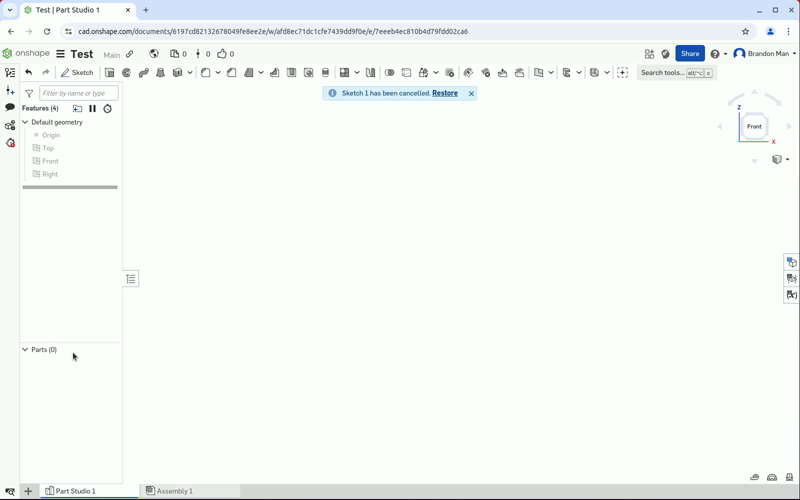
key(shift+y)
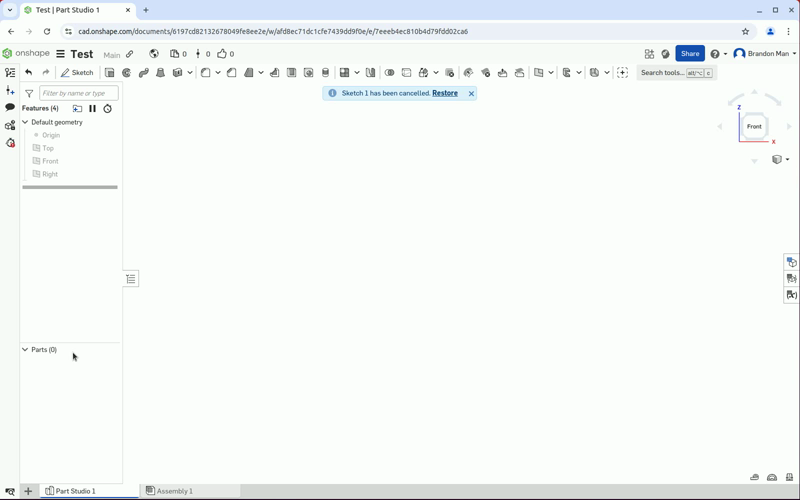
key(shift+s)
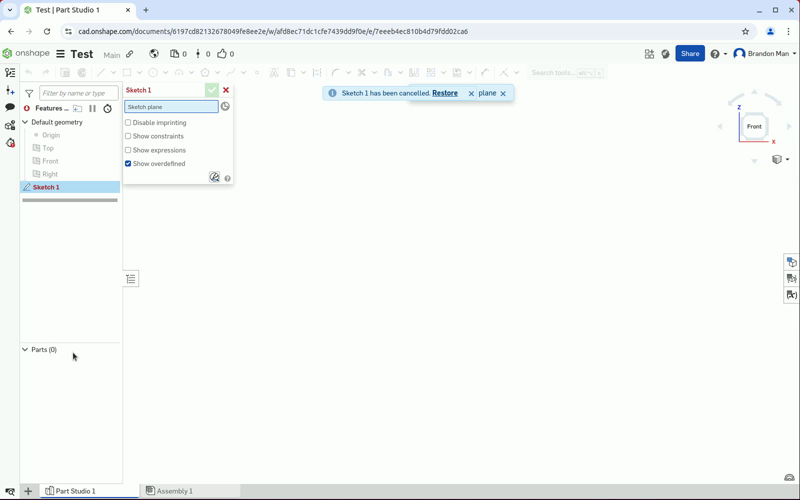
mouse_move(73, 163)
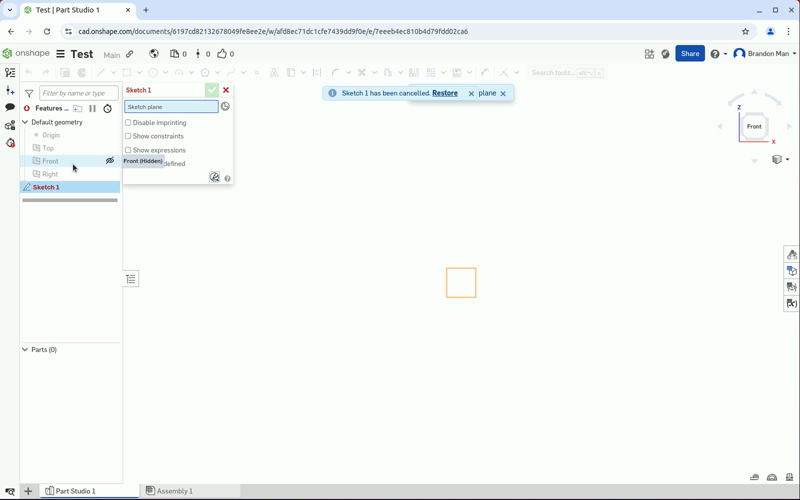
click(73, 163)
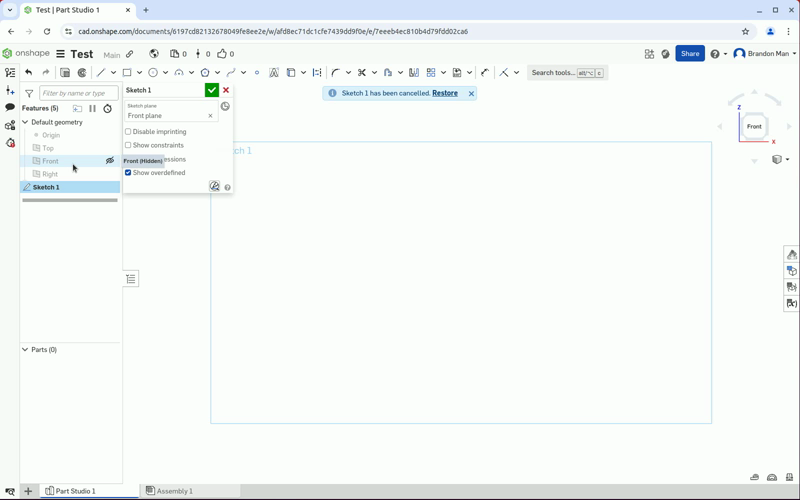
mouse_move(73, 352)
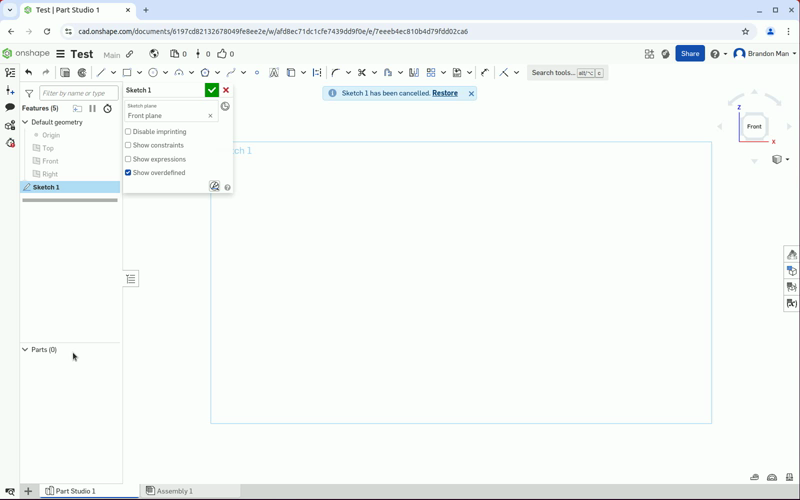
key(y)
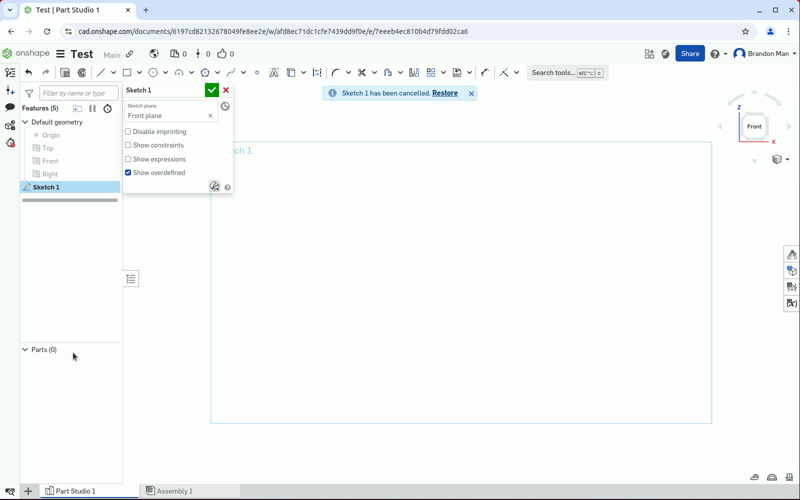
key(l)
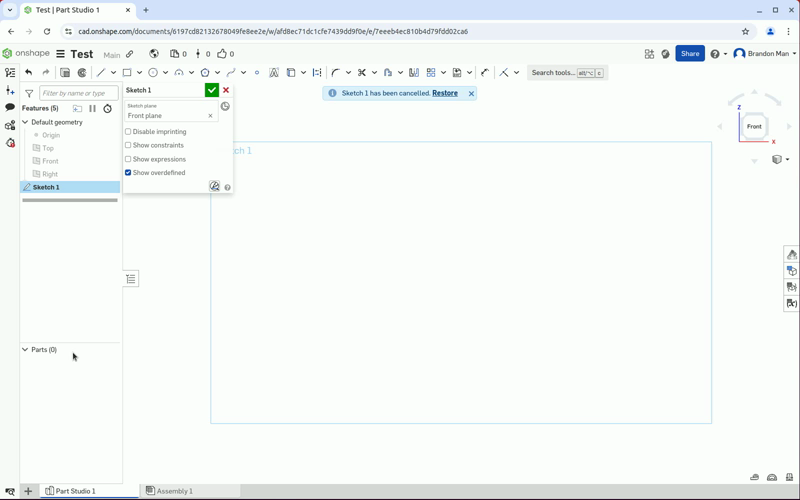
key_down(shift)
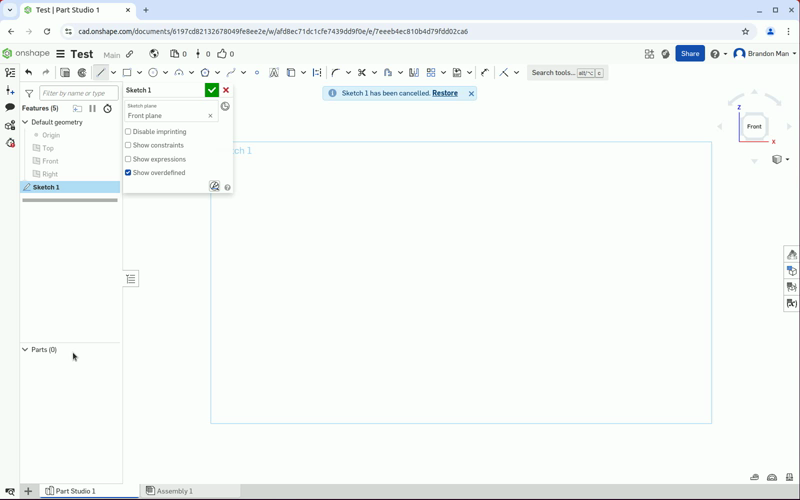
mouse_move(348, 282)
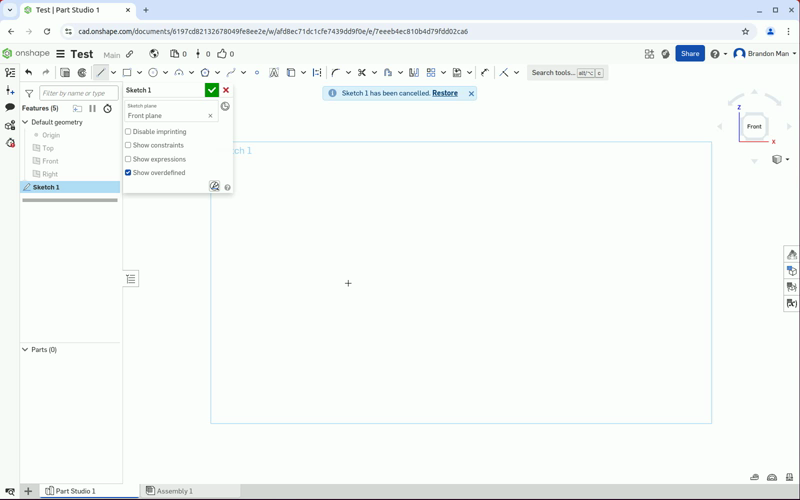
click(348, 282)
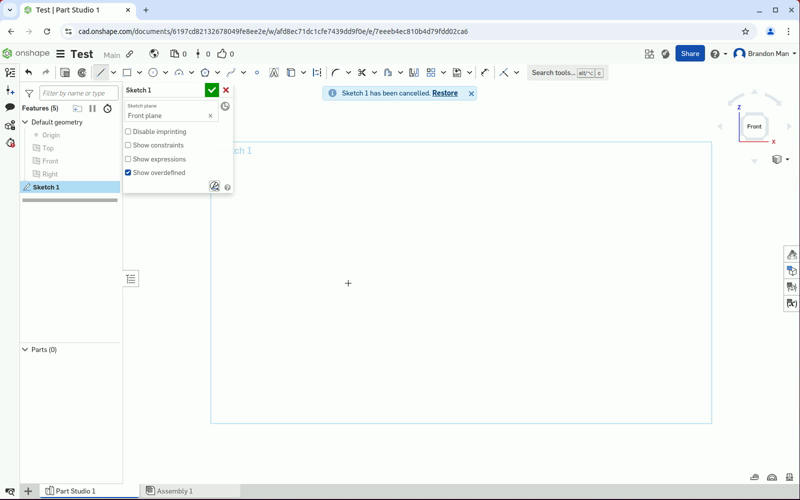
key_up(shift)
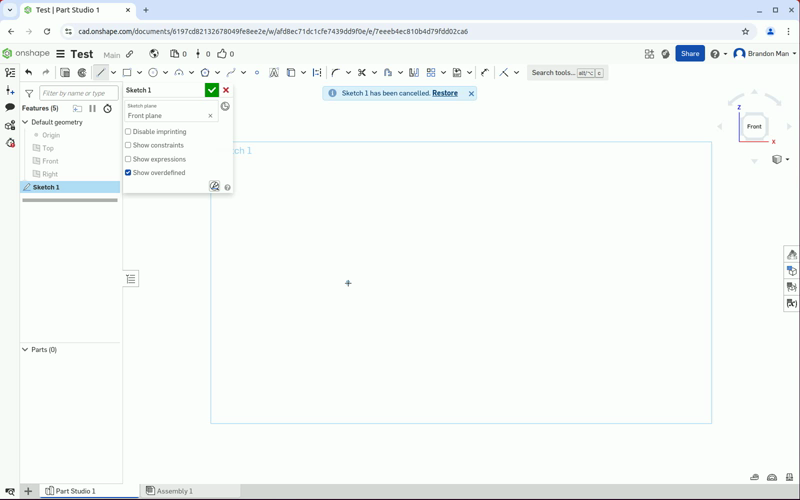
key_down(shift)
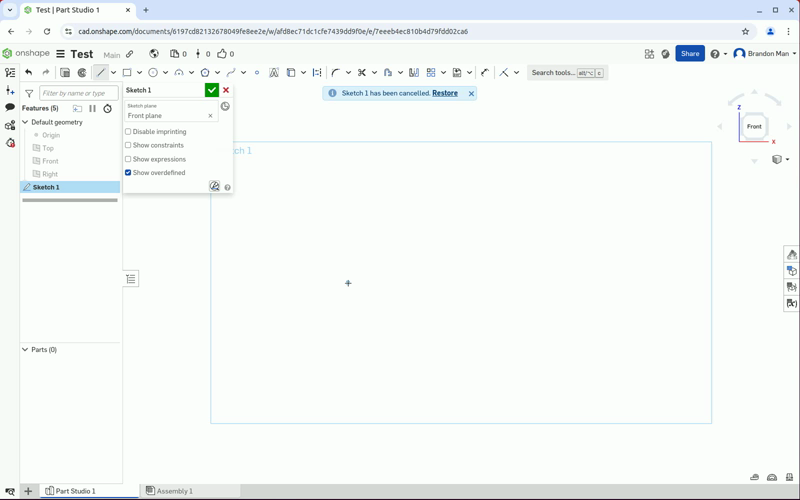
mouse_move(460, 282)
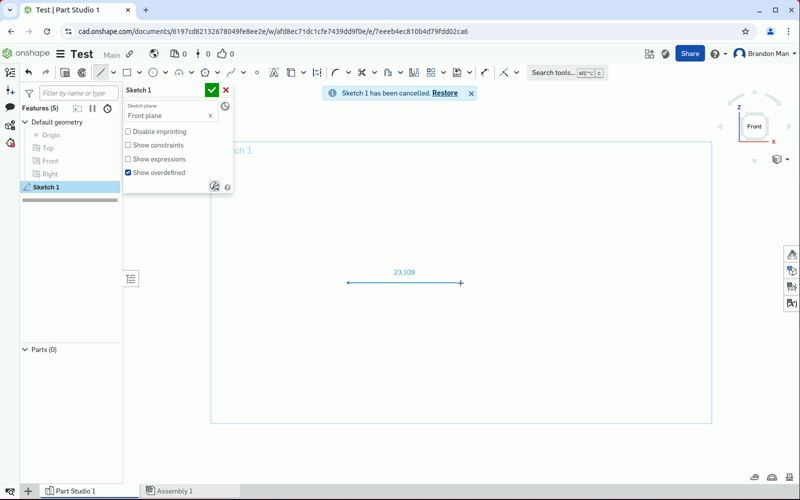
click(460, 282)
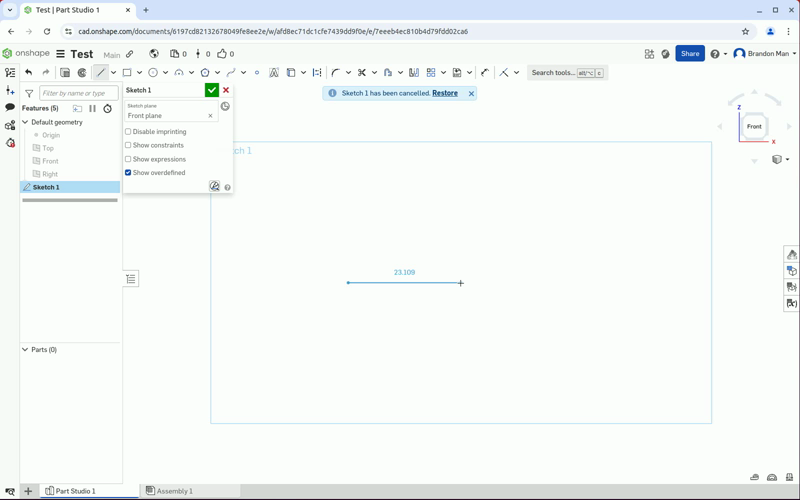
key_up(shift)
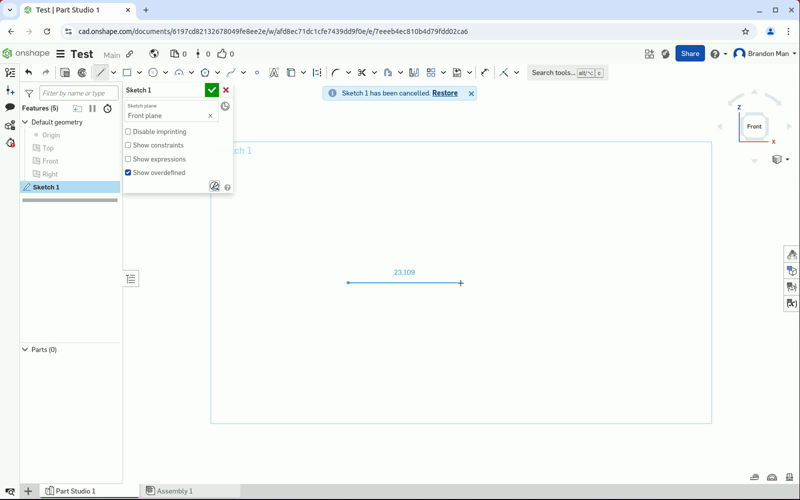
key_down(shift)
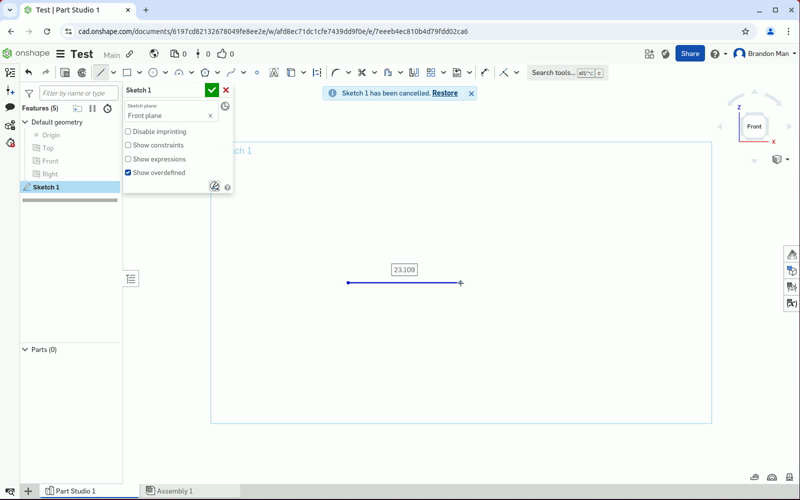
mouse_move(490, 282)
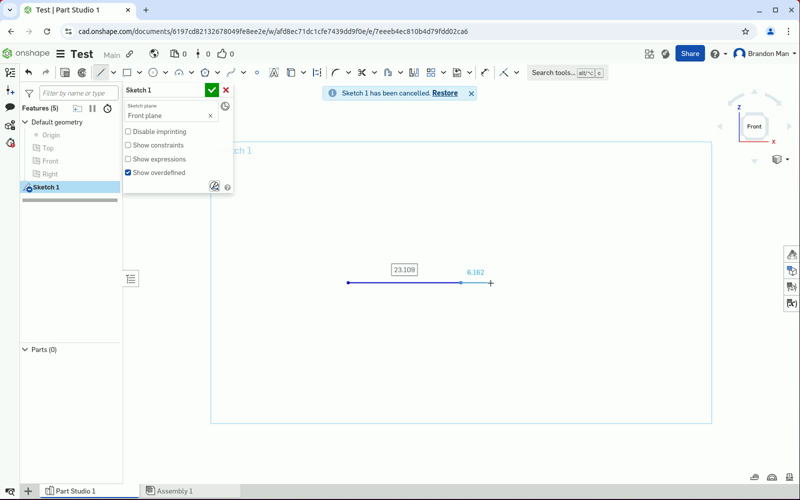
mouse_move(460, 245)
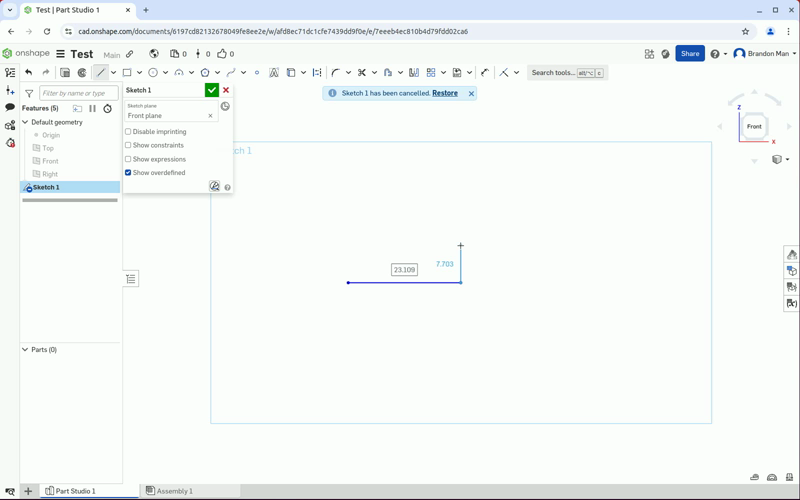
click(460, 245)
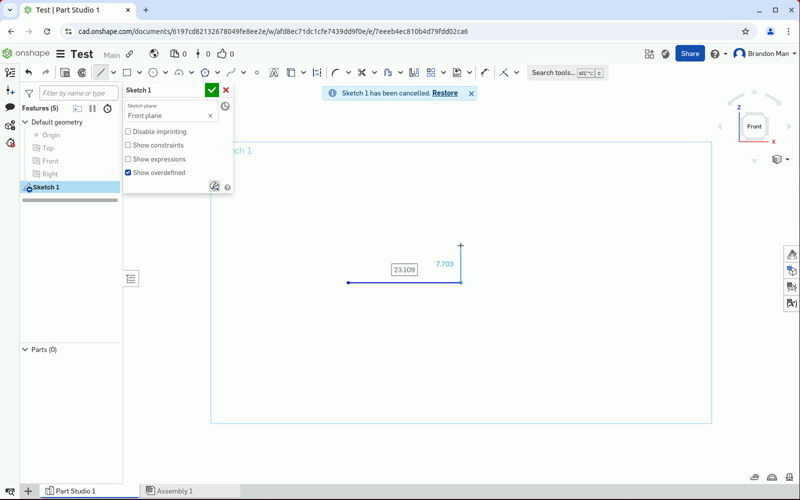
key_up(shift)
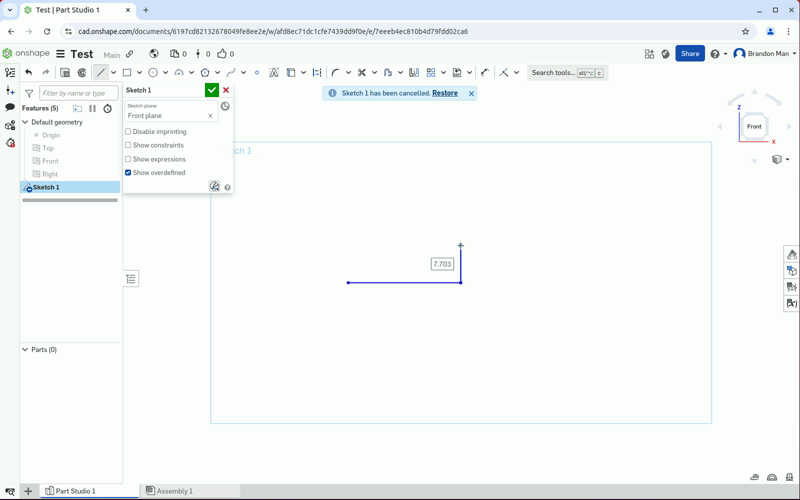
key_down(shift)
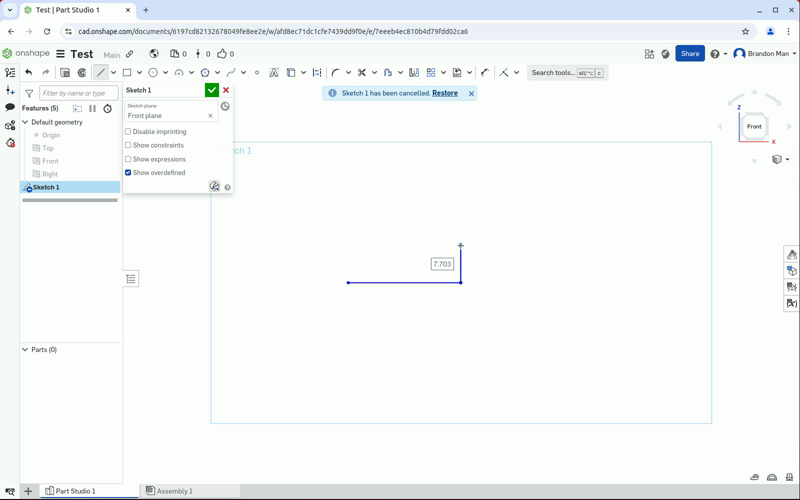
mouse_move(348, 245)
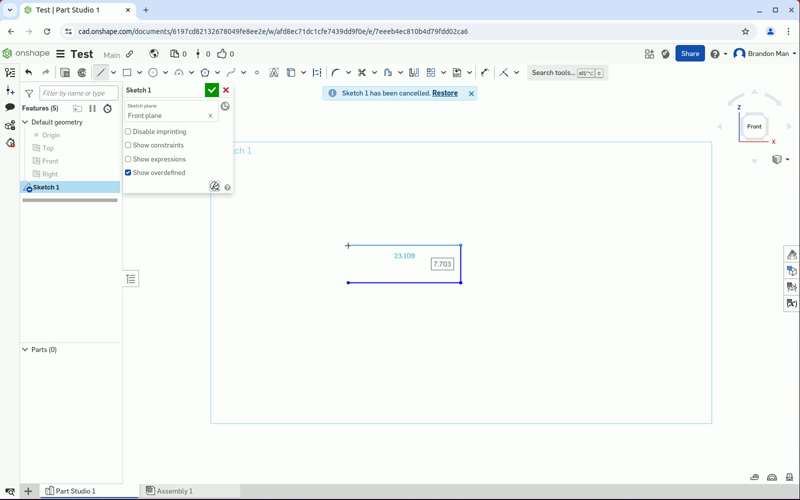
click(348, 245)
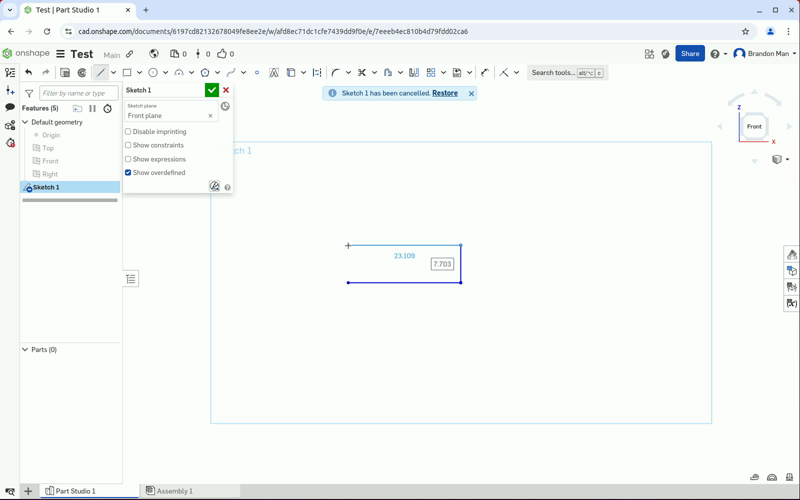
key_up(shift)
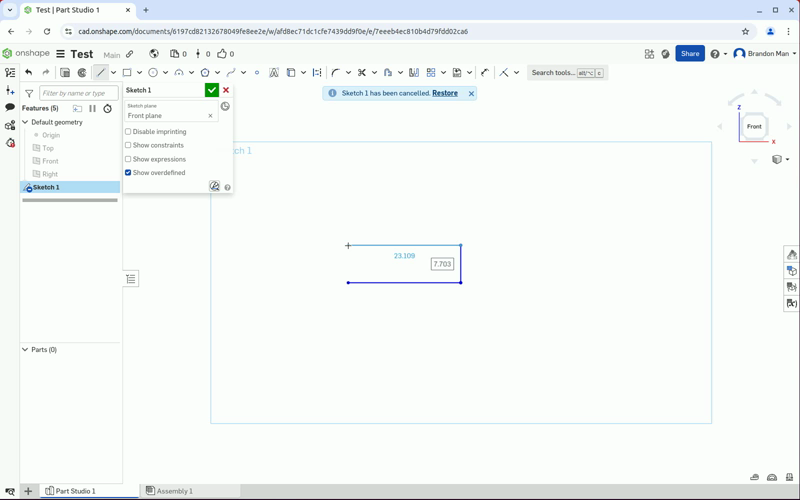
mouse_move(378, 245)
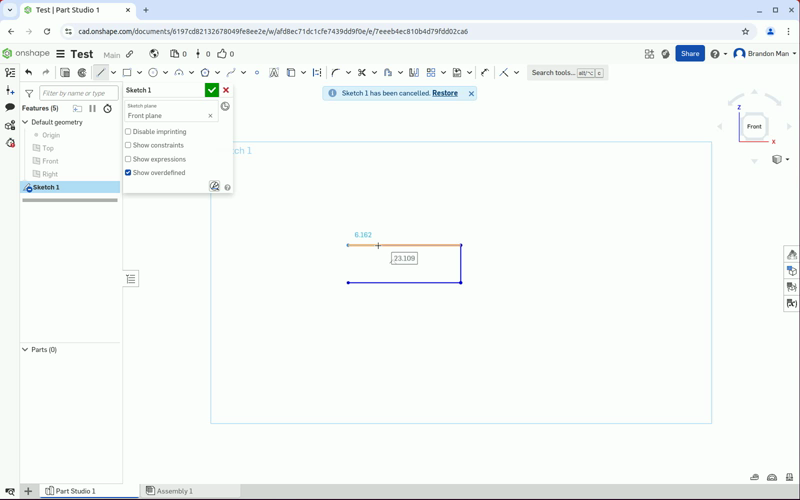
key_down(shift)
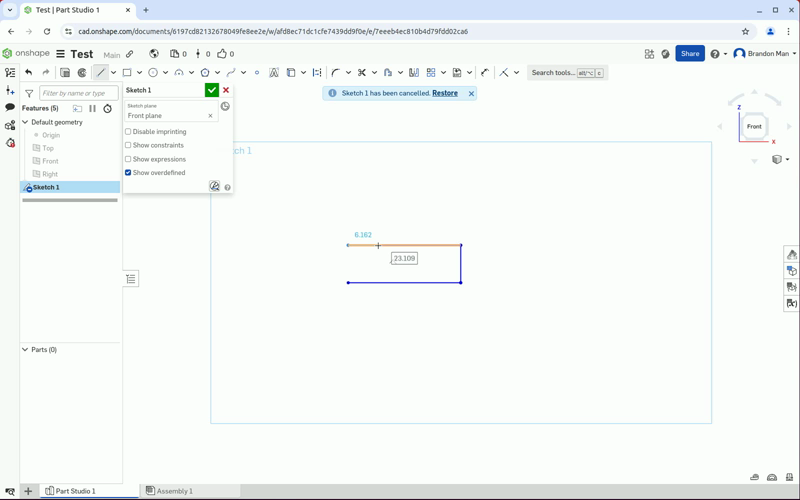
mouse_move(348, 282)
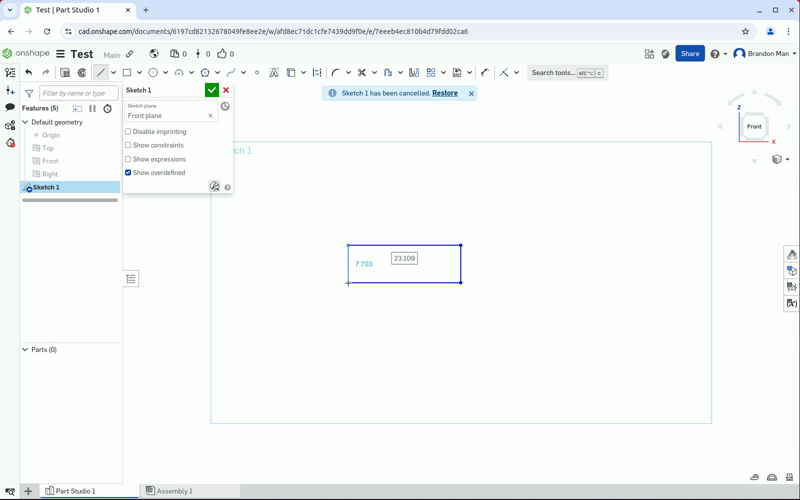
key_up(shift)
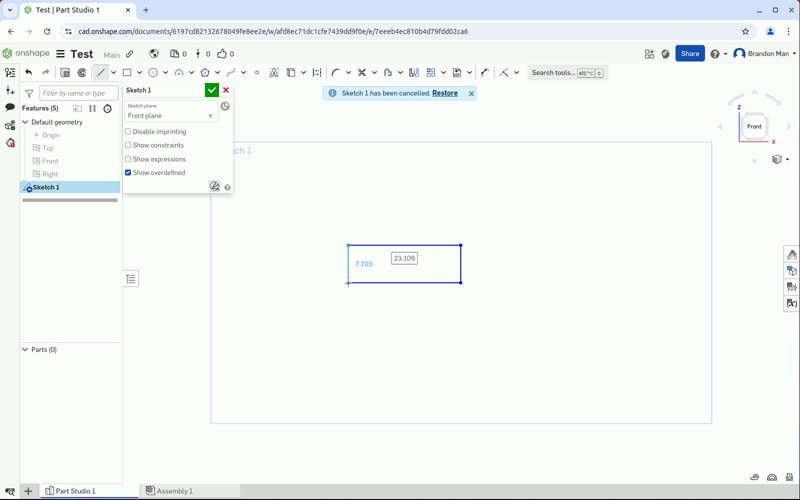
click(348, 282)
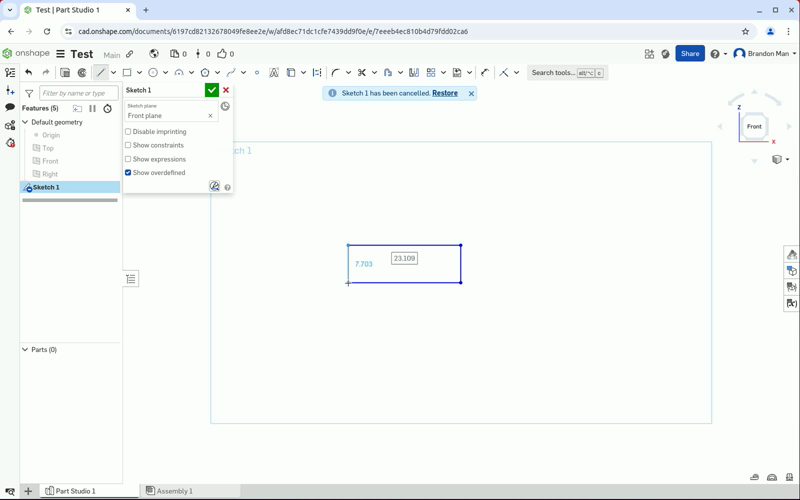
key(esc)
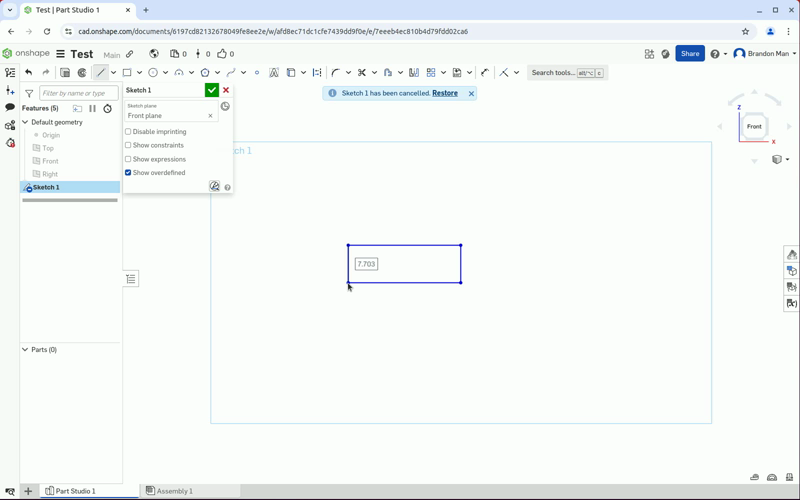
mouse_move(418, 278)
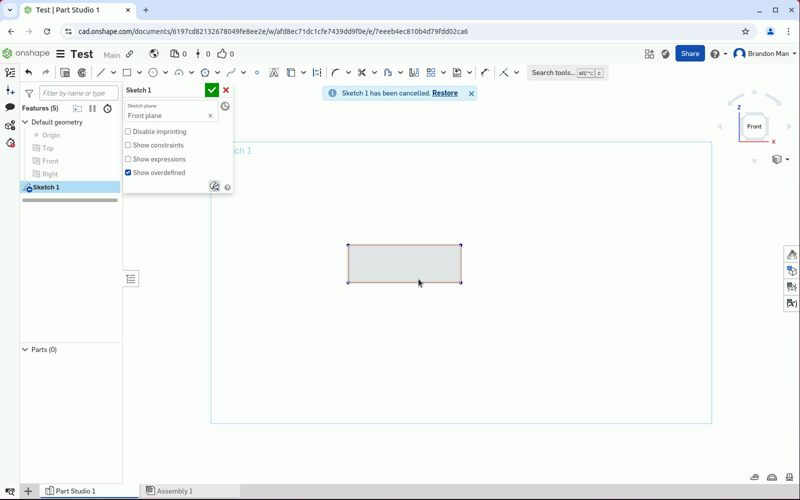
click(418, 278)
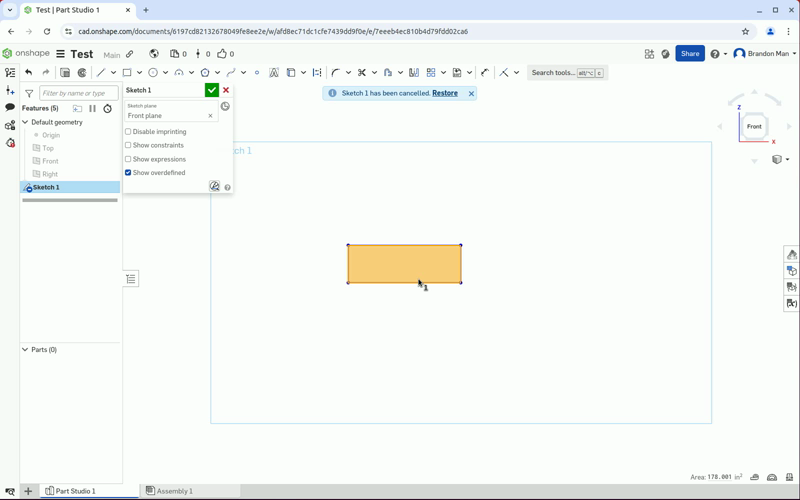
mouse_move(73, 352)
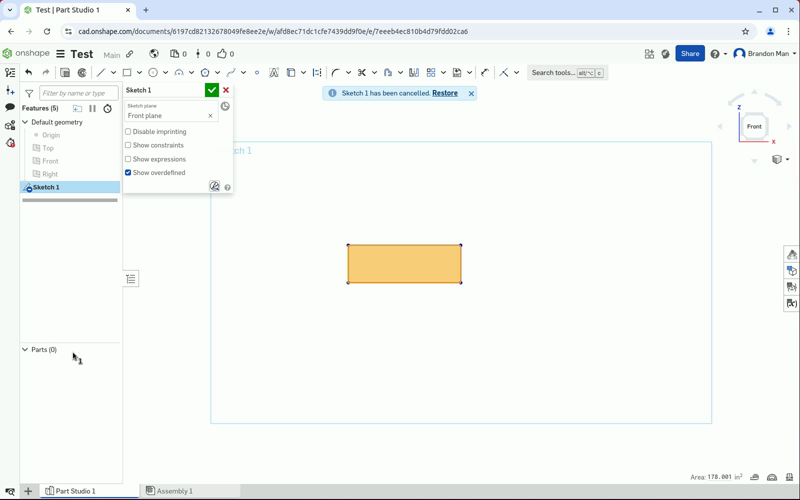
key(shift+y)
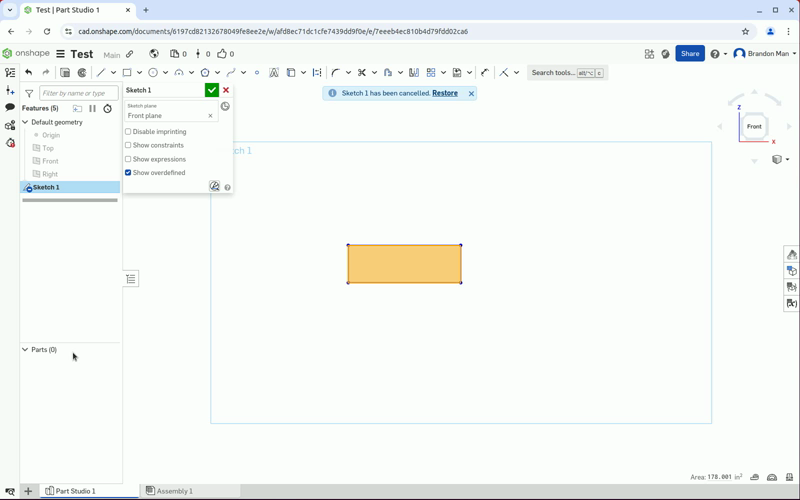
key(shift+e)
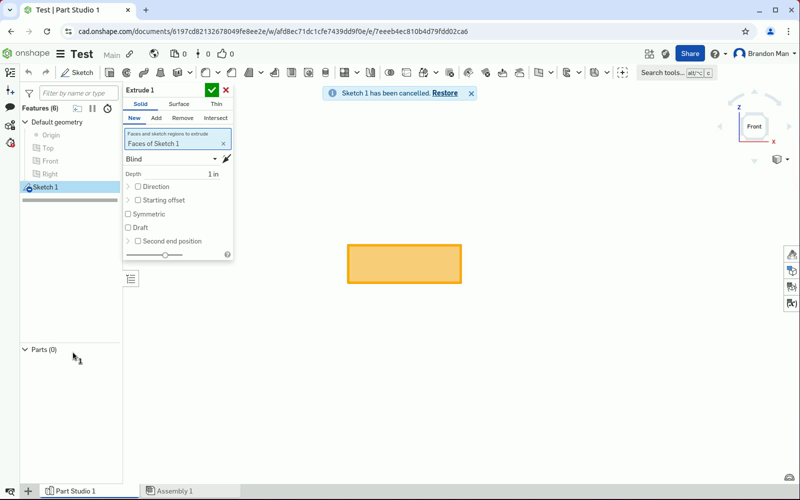
mouse_move(143, 106)
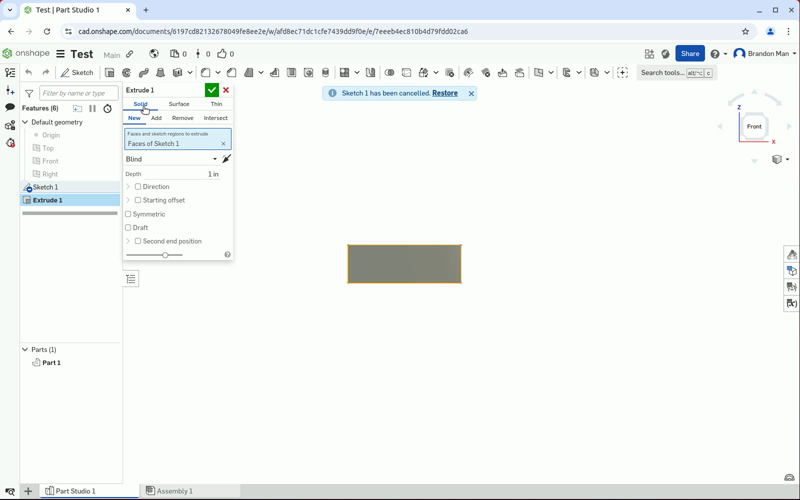
click(143, 106)
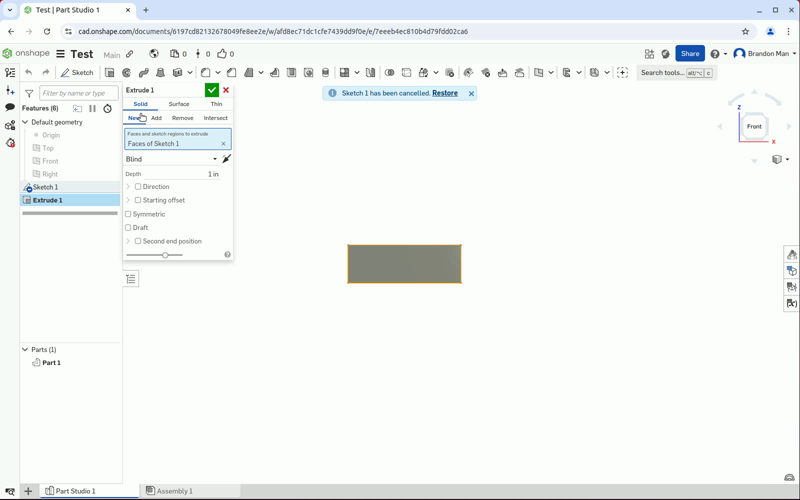
mouse_move(137, 120)
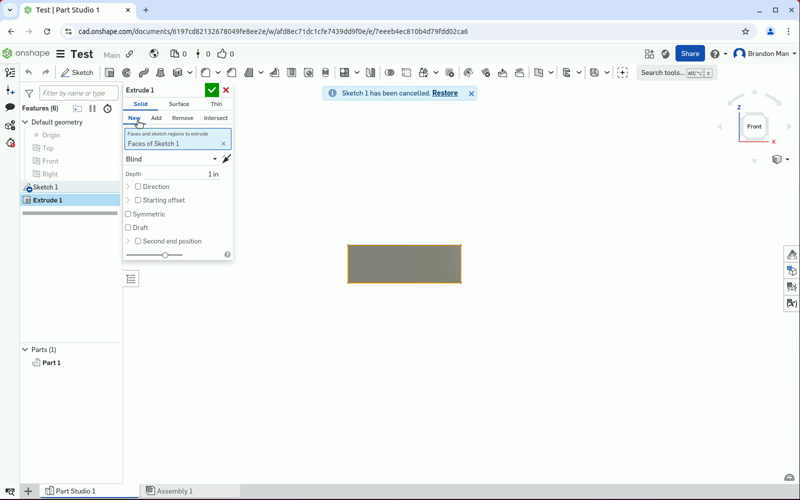
click(137, 120)
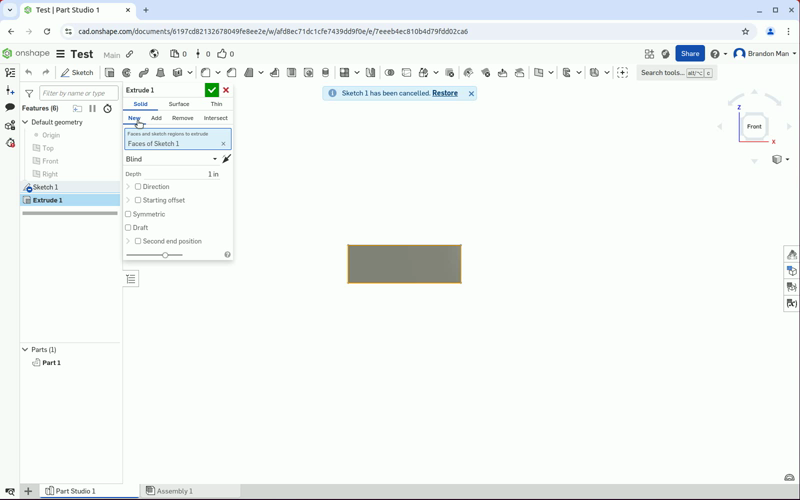
key(tab, 4)
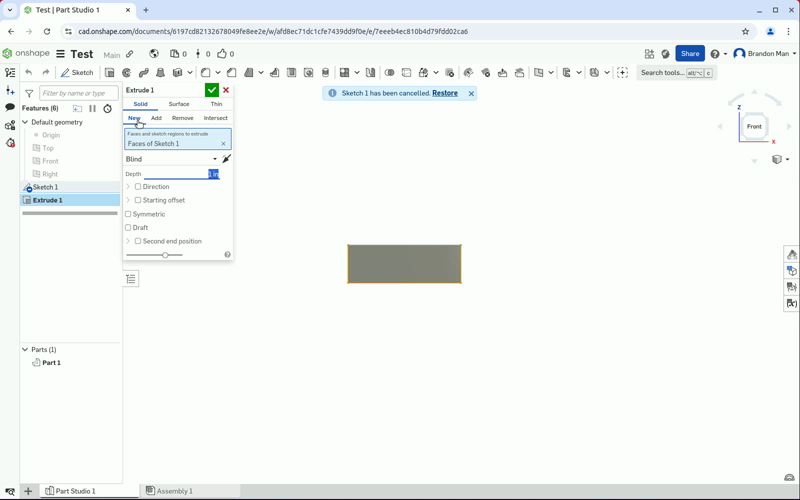
text(11.554)
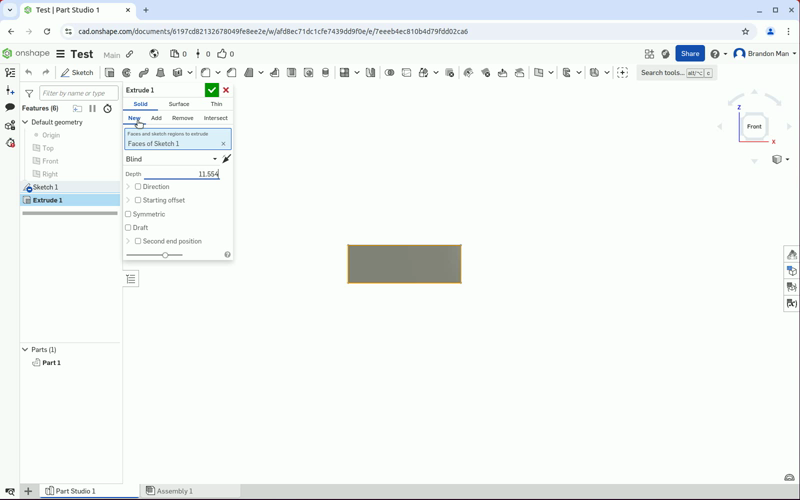
key(enter)
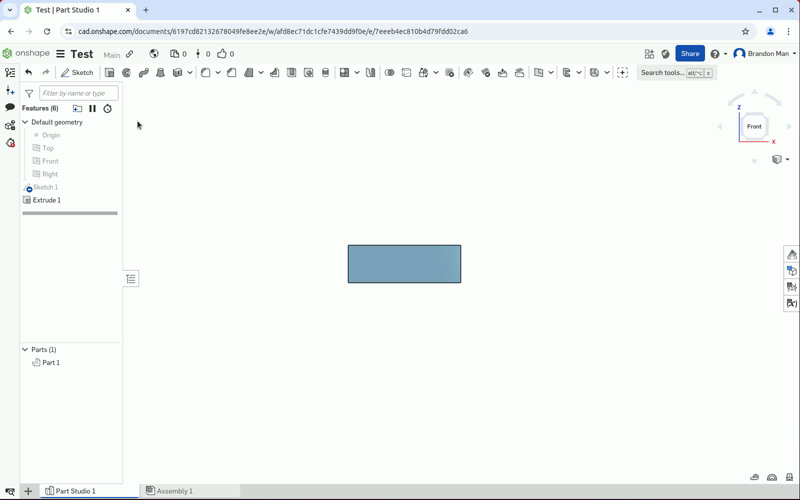
key(shift+h)
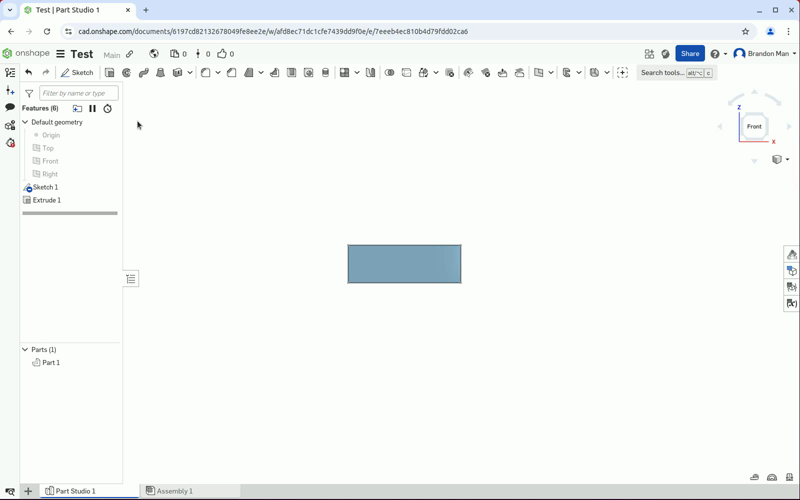
key(shift+h)
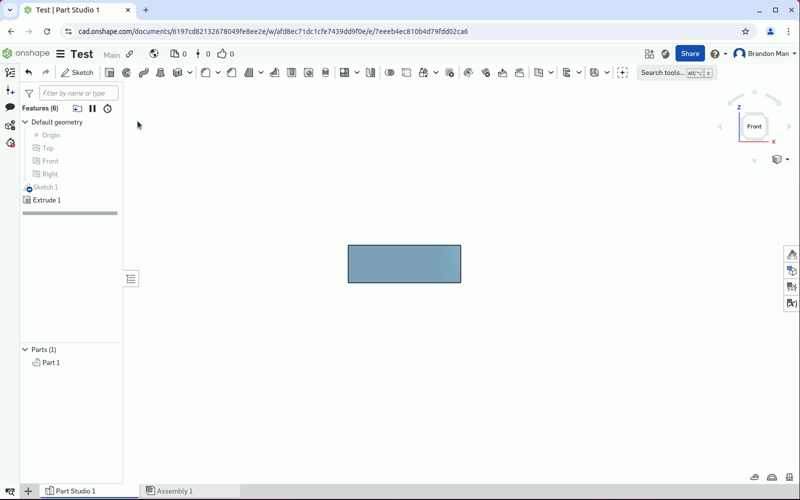
mouse_move(73, 189)
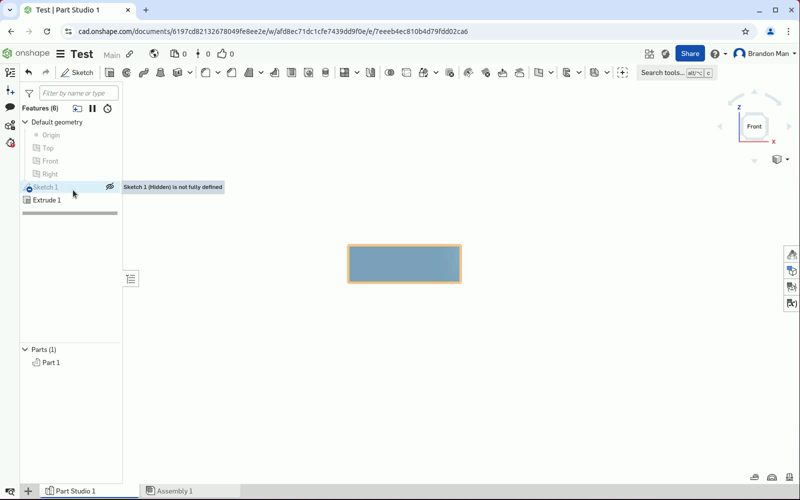
click(73, 189)
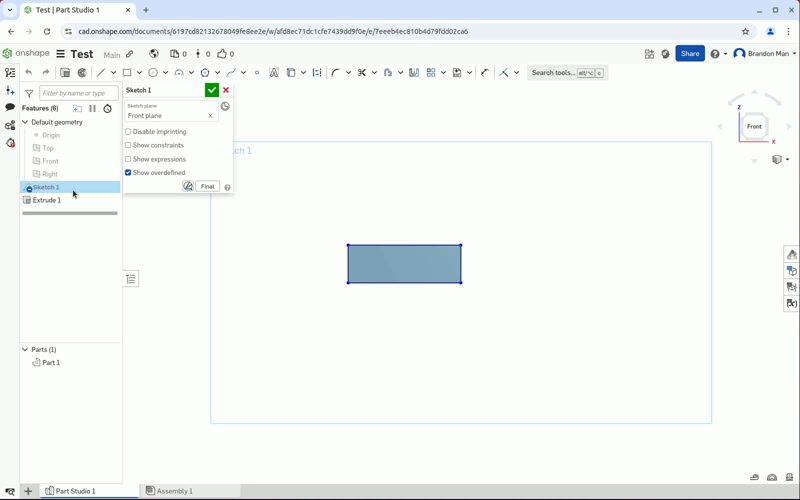
mouse_move(229, 92)
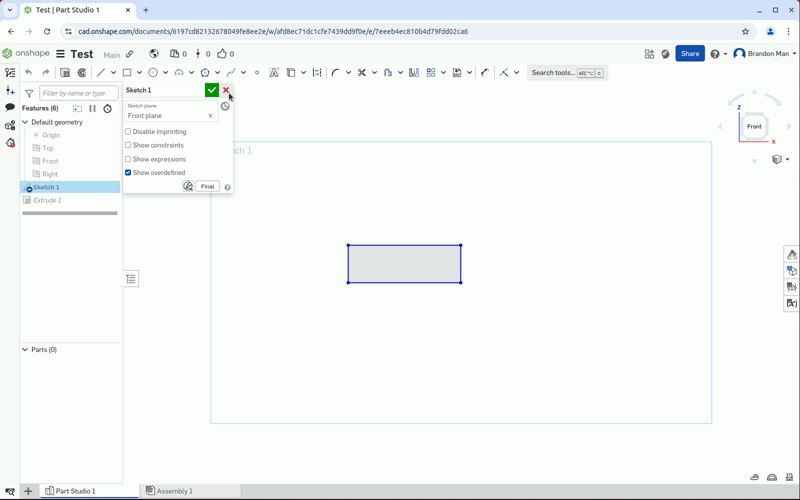
click(229, 92)
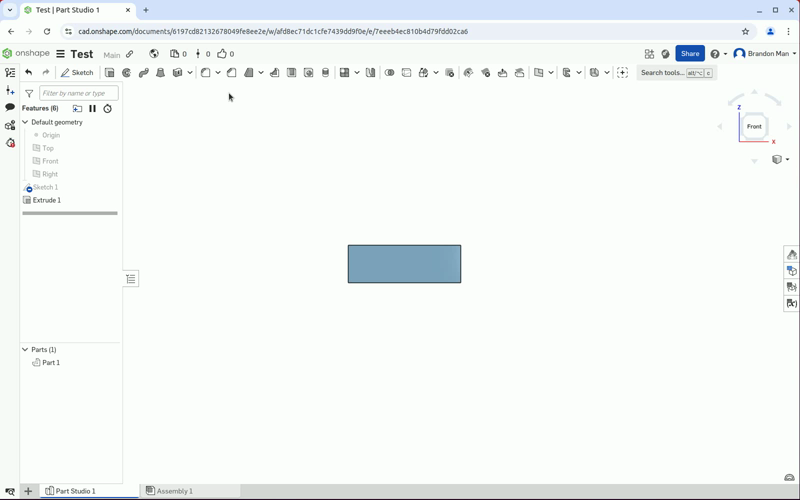
mouse_move(541, 75)
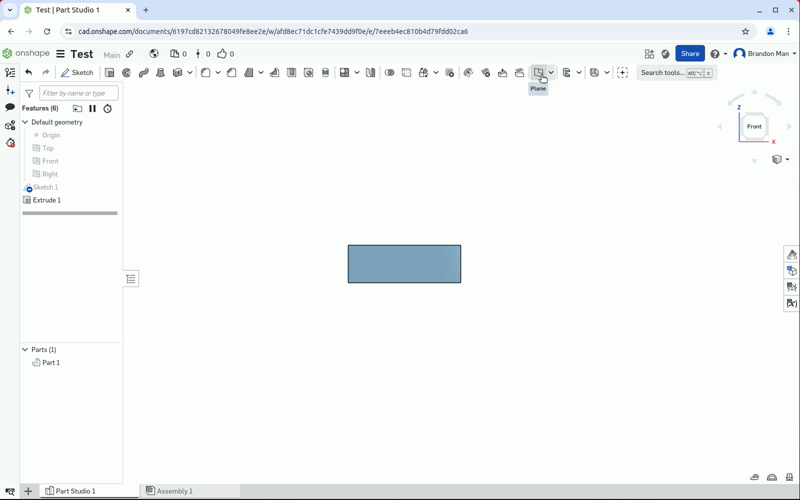
click(541, 75)
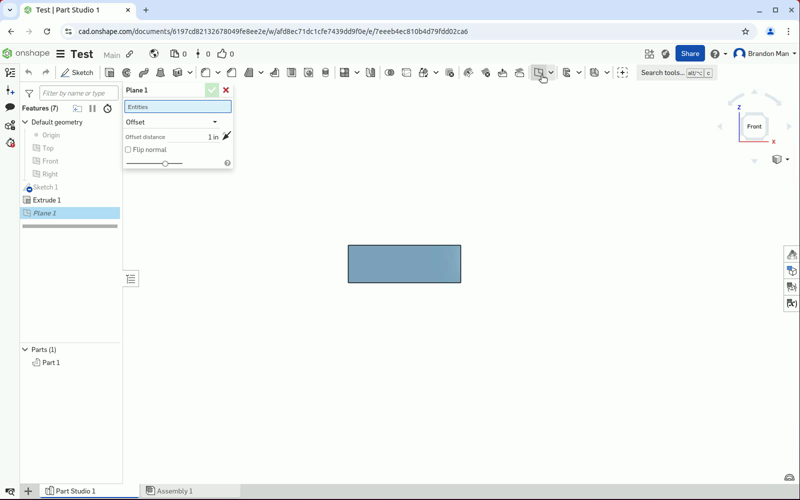
mouse_move(73, 163)
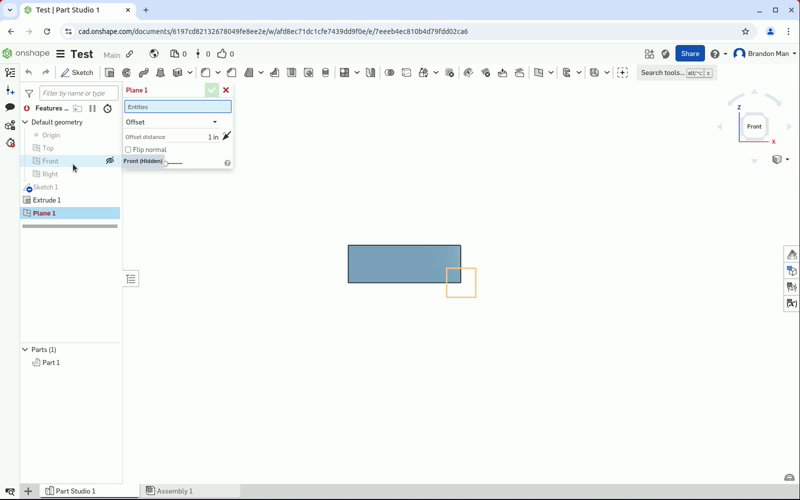
click(73, 163)
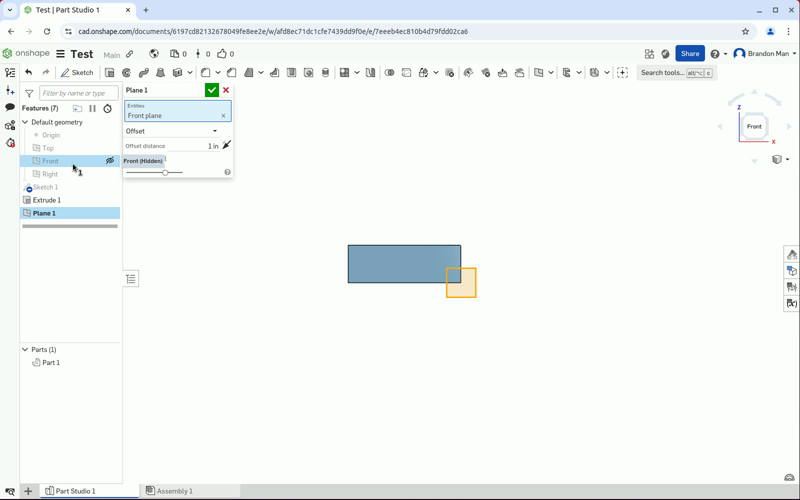
key(tab, 2)
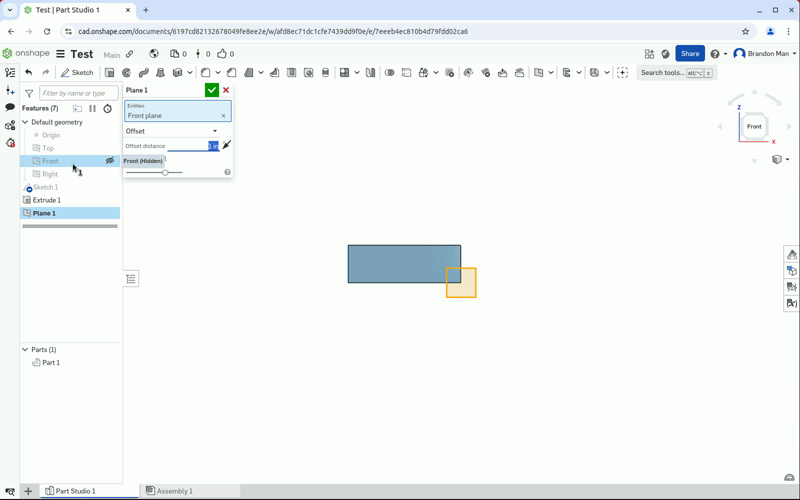
text(11.554)
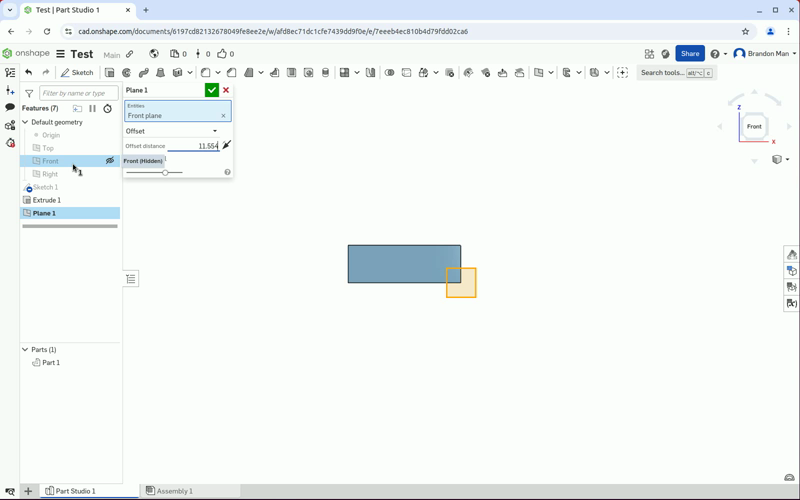
key(enter, 2)
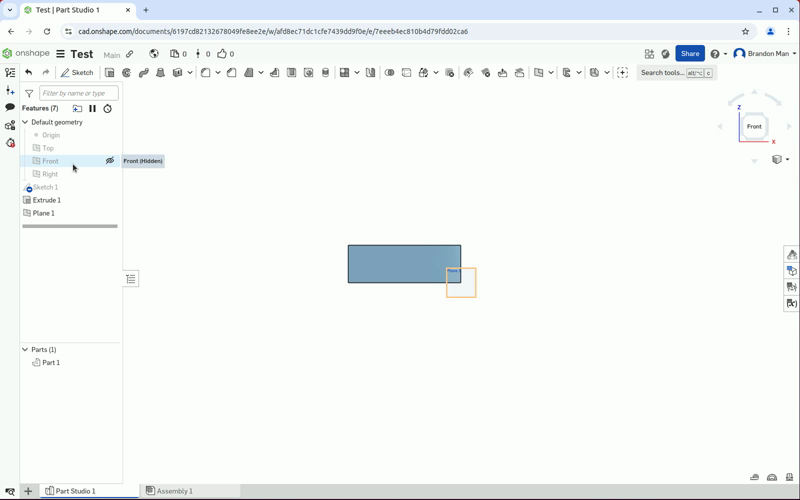
key(shift+s)
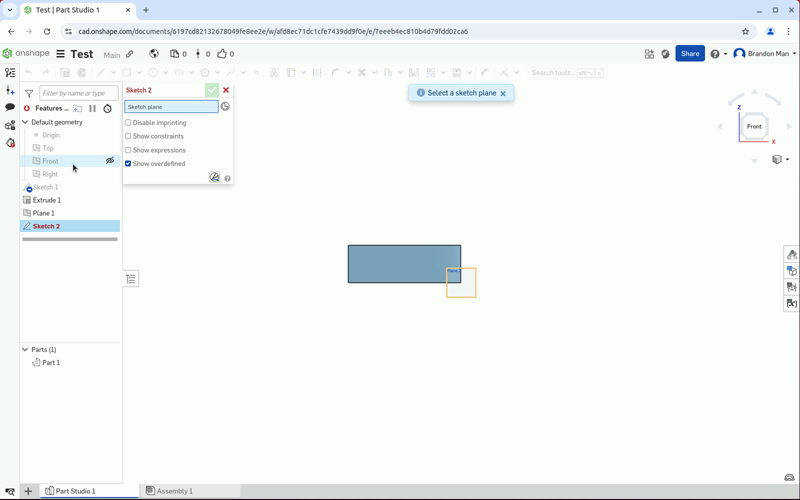
mouse_move(73, 215)
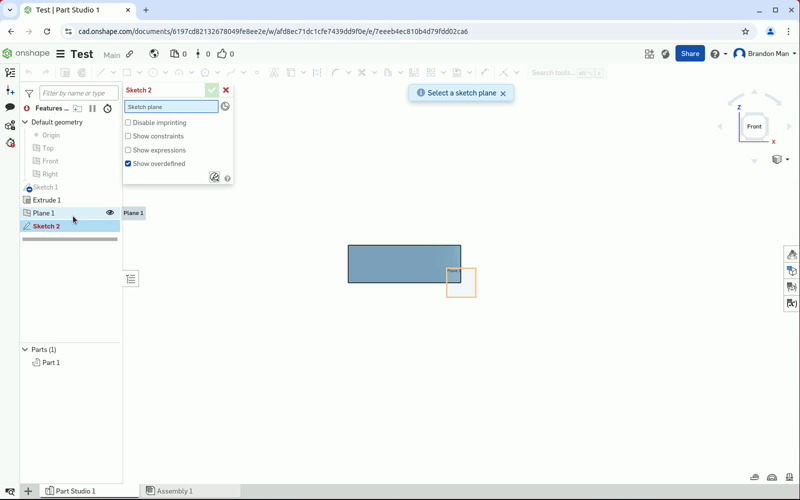
click(73, 215)
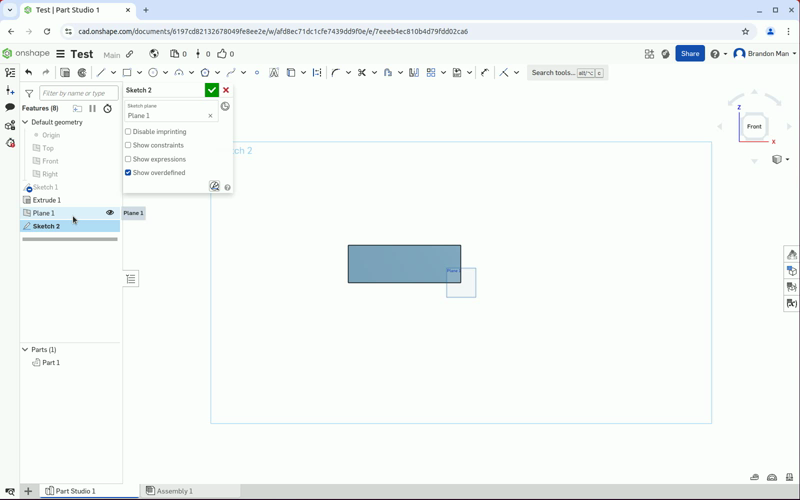
mouse_move(73, 352)
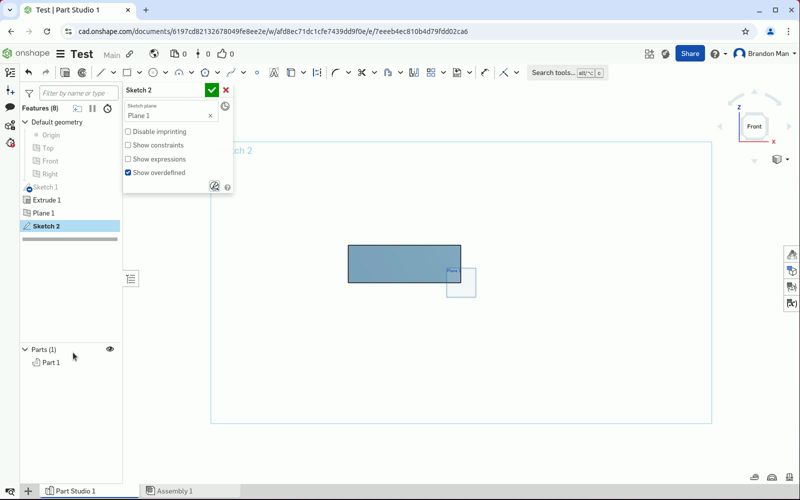
key(y)
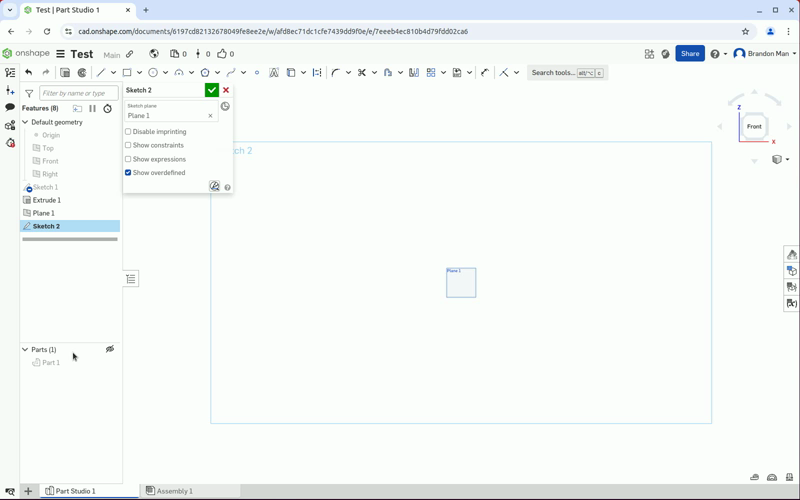
key(l)
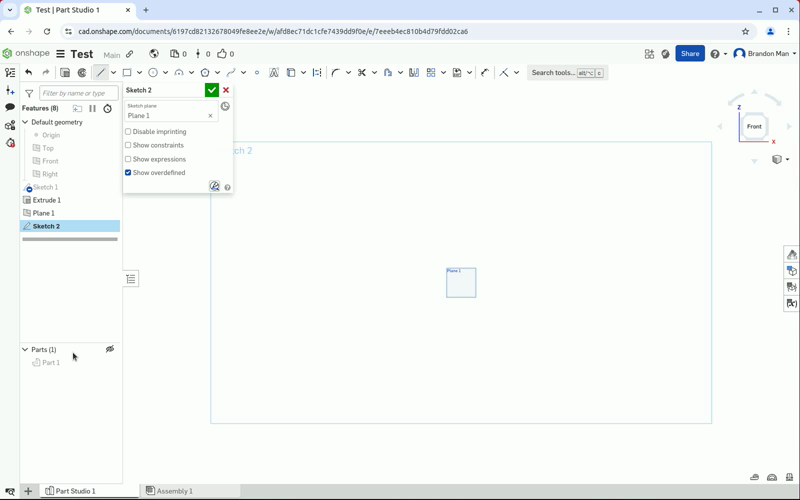
key_down(shift)
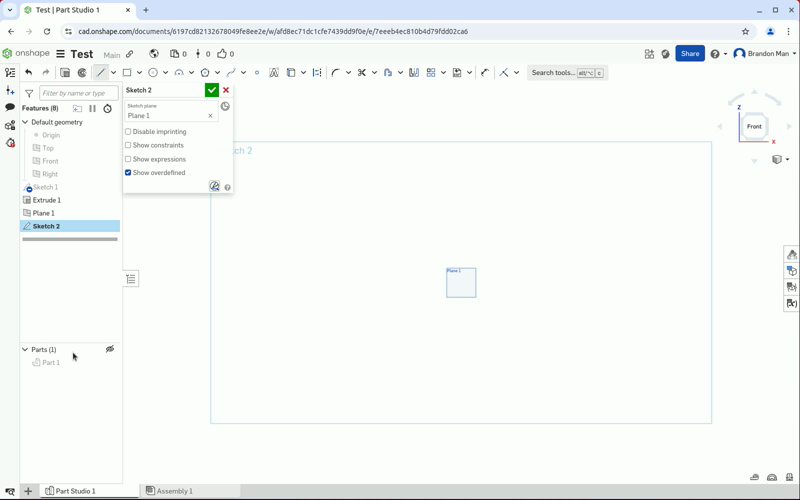
mouse_move(357, 264)
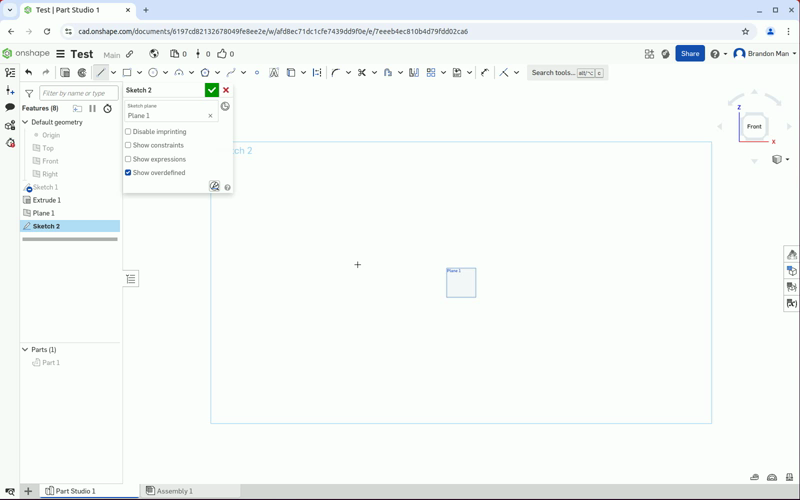
click(357, 264)
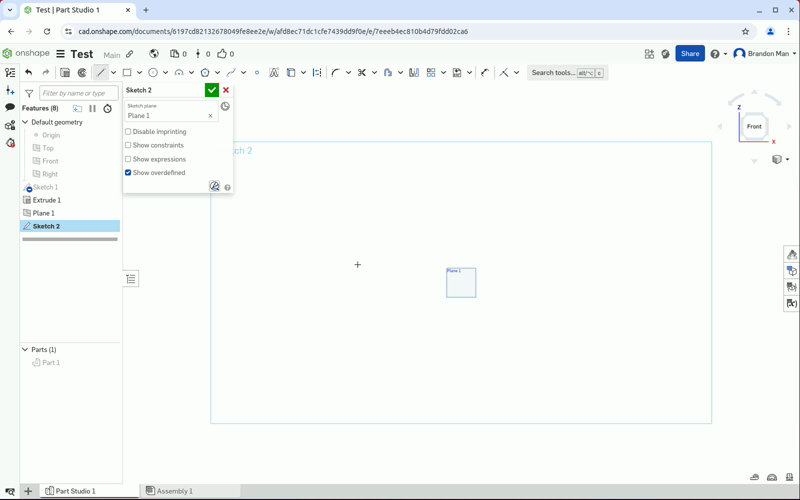
key_up(shift)
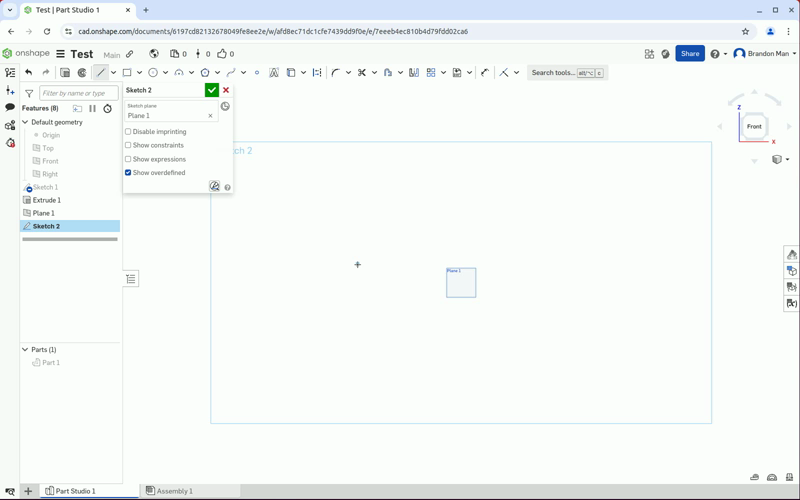
key_down(shift)
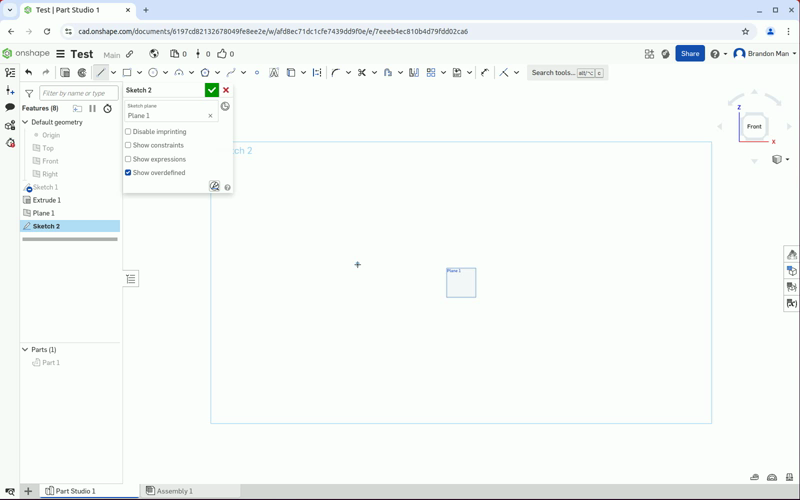
mouse_move(387, 264)
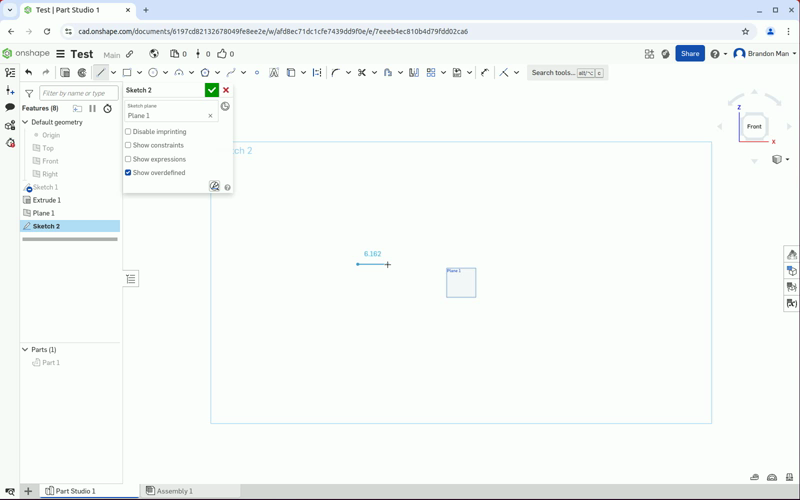
mouse_move(395, 264)
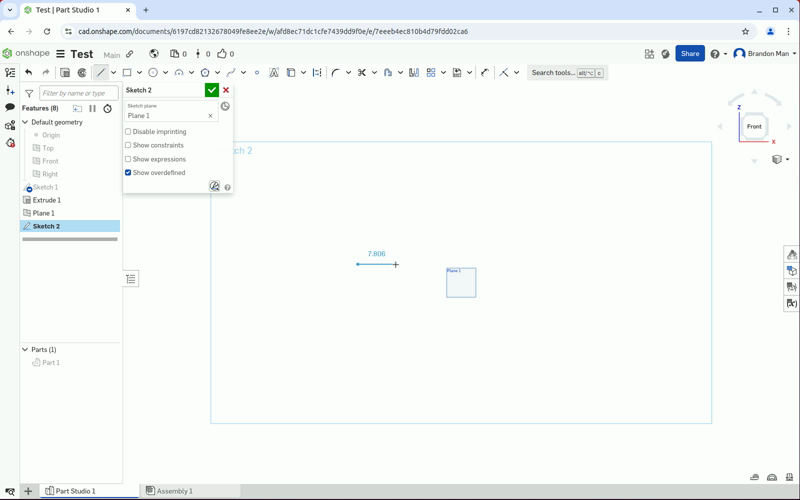
click(395, 264)
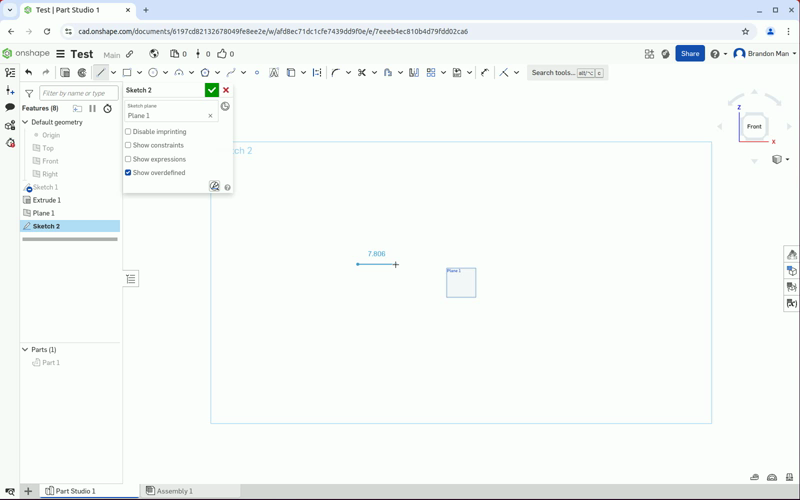
key_up(shift)
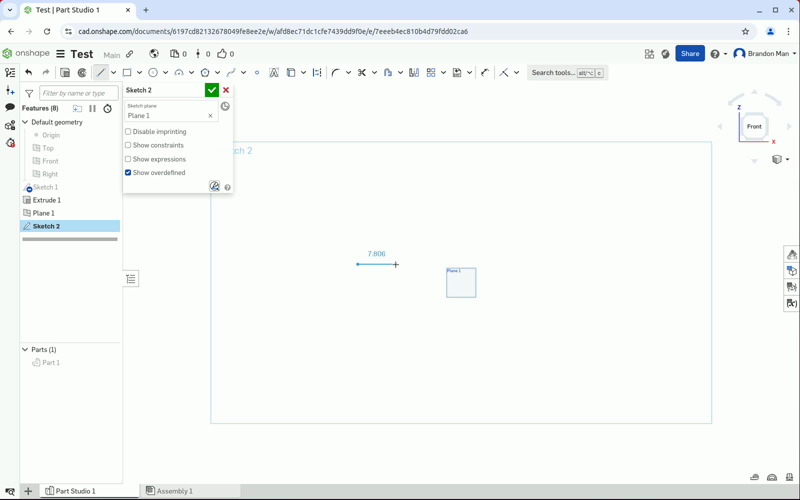
key_down(shift)
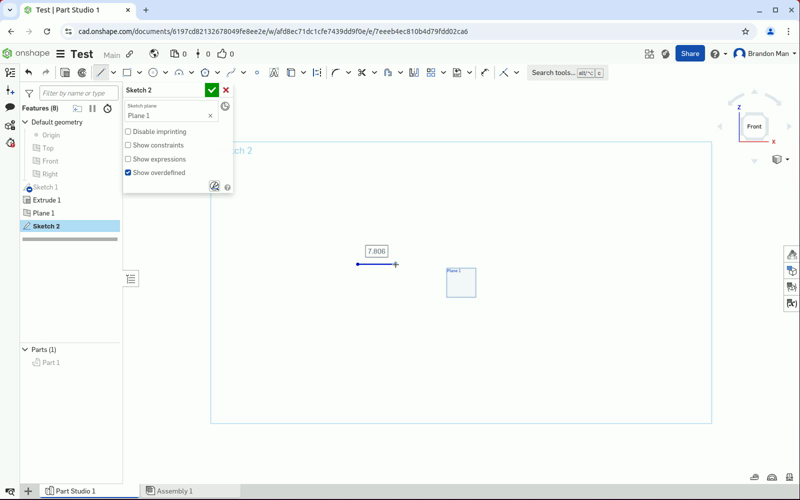
mouse_move(425, 264)
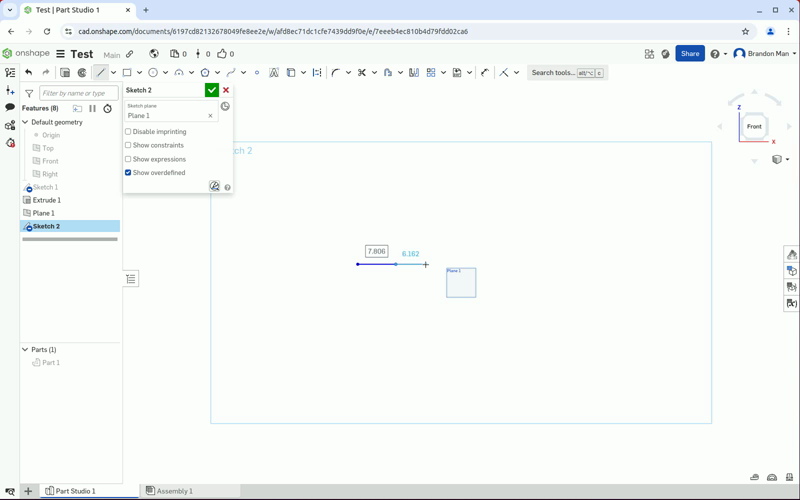
mouse_move(395, 254)
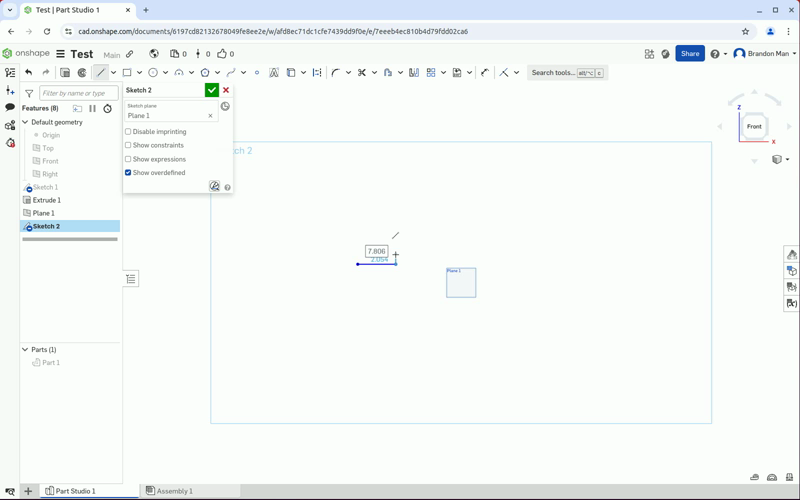
click(395, 254)
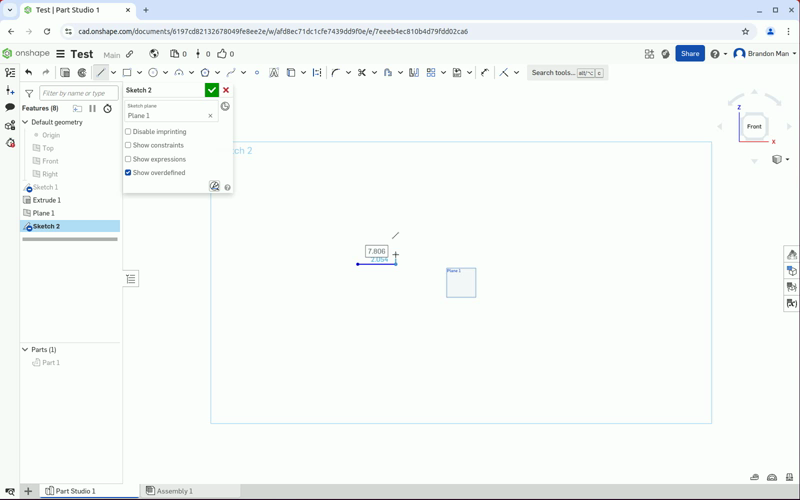
key_up(shift)
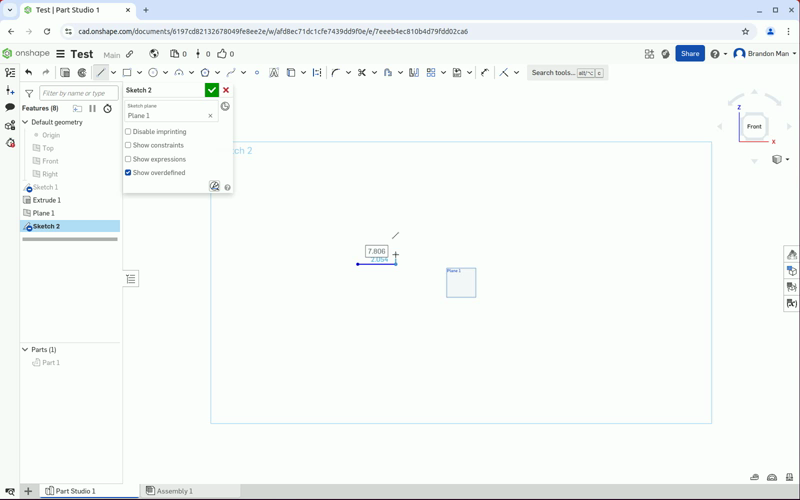
key_down(shift)
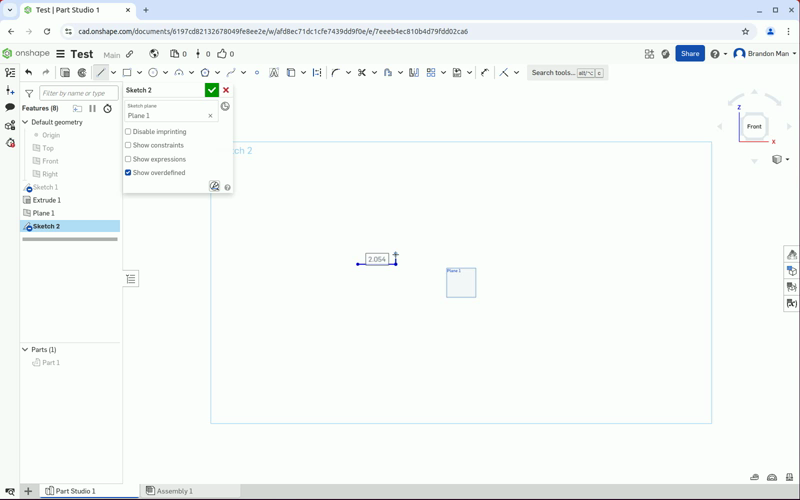
mouse_move(425, 254)
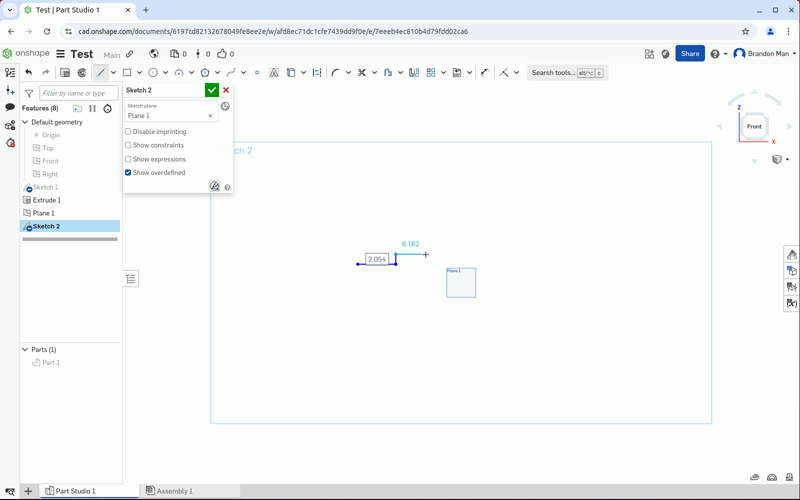
mouse_move(386, 254)
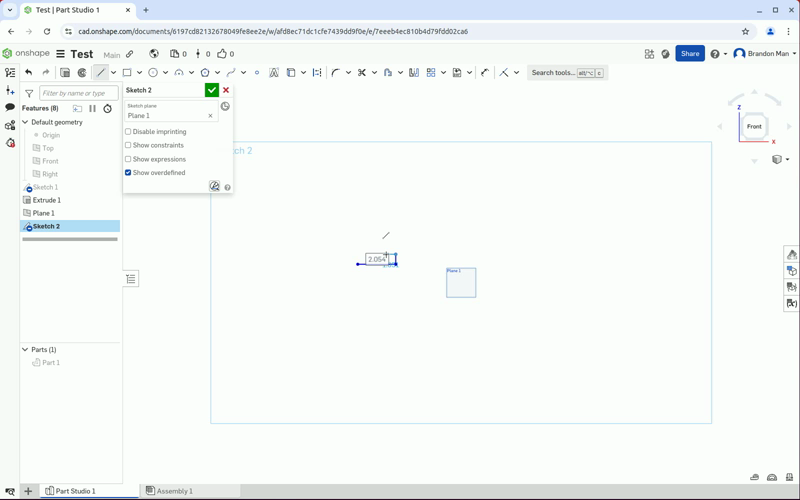
click(386, 254)
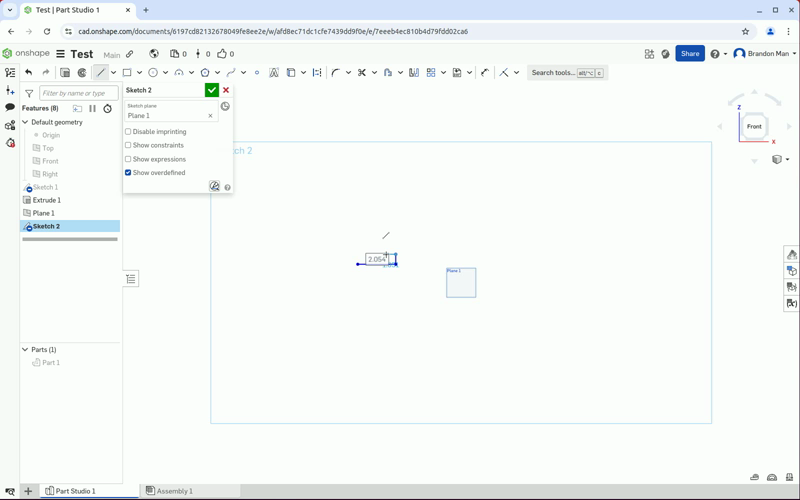
key_up(shift)
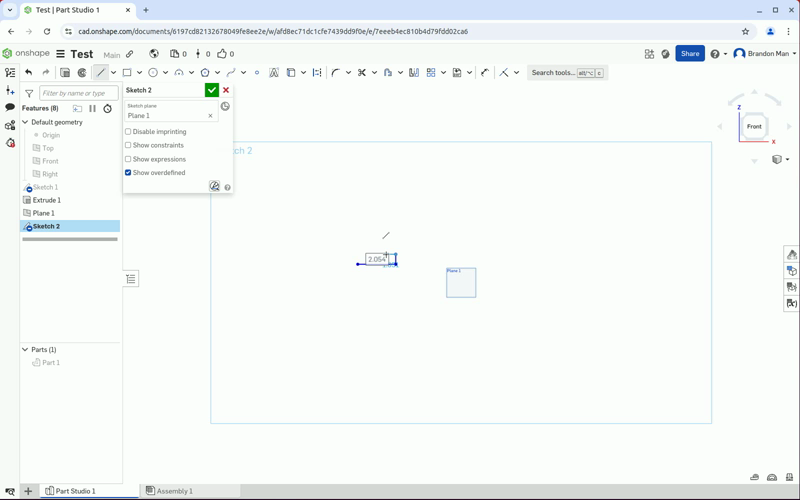
key_down(shift)
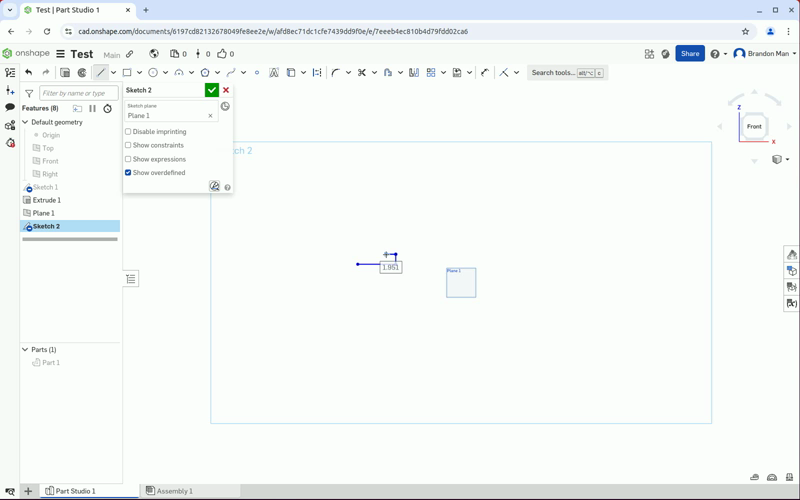
mouse_move(416, 254)
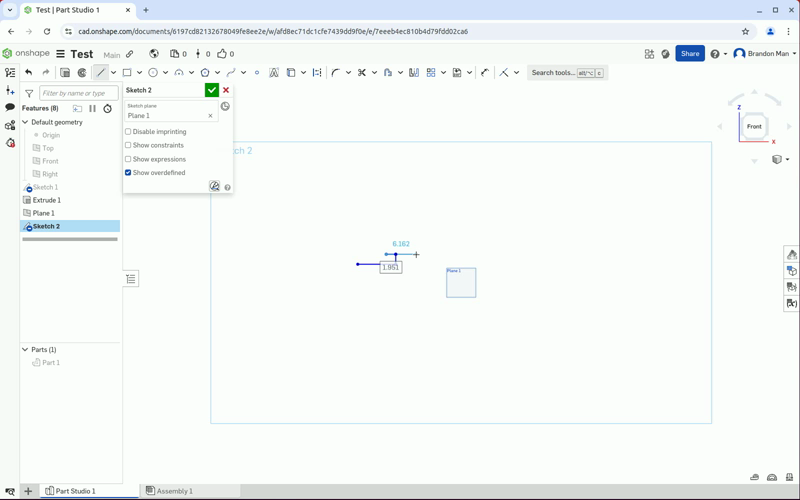
mouse_move(386, 244)
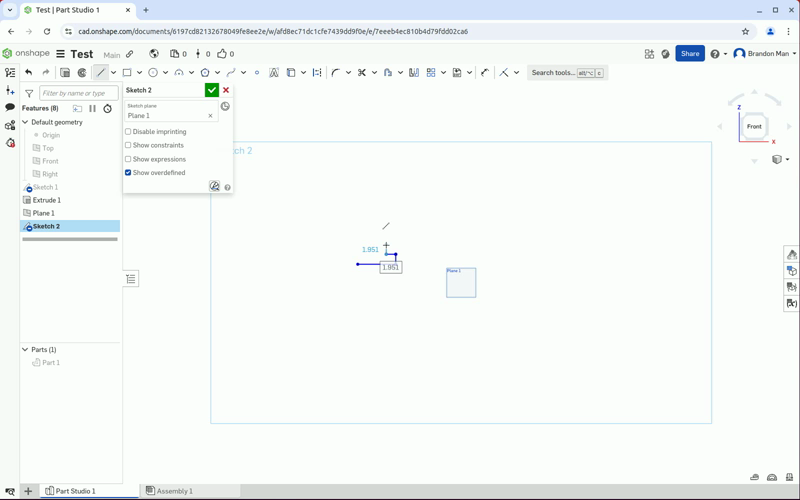
click(386, 244)
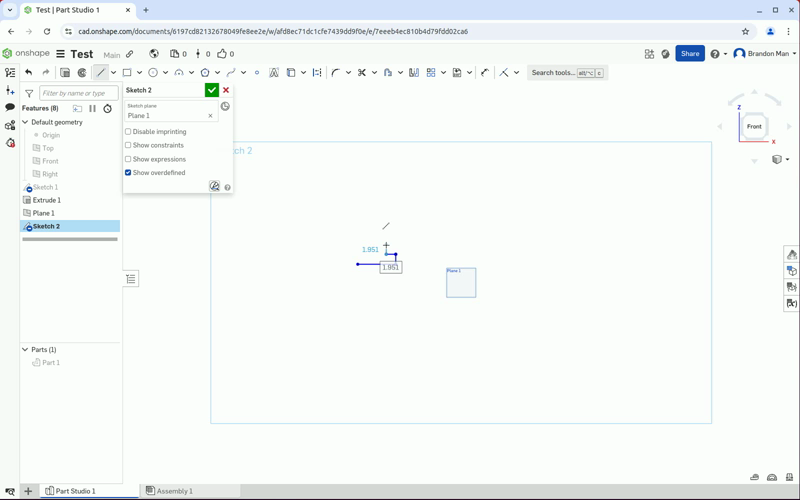
key_up(shift)
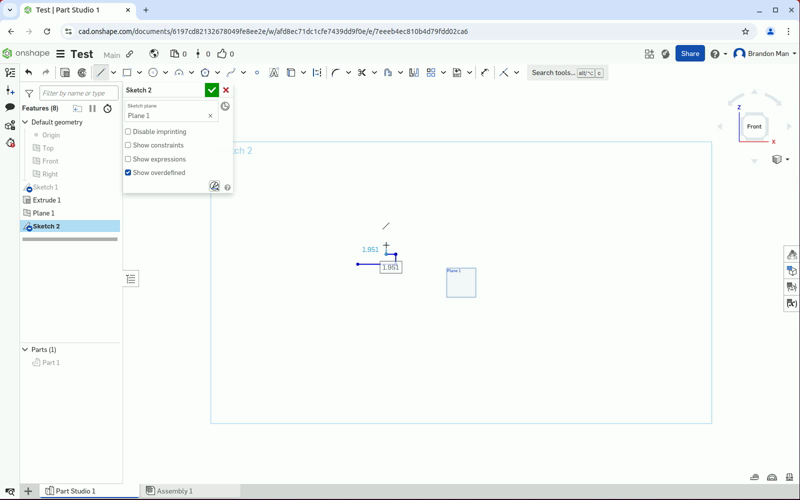
key_down(shift)
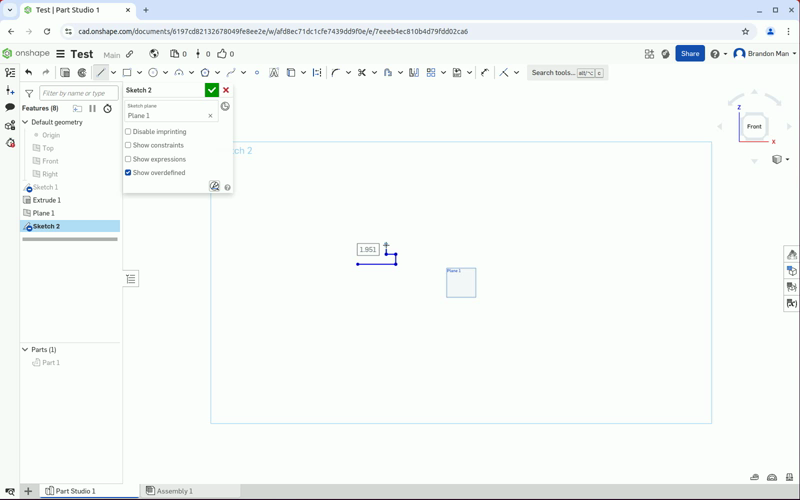
mouse_move(416, 244)
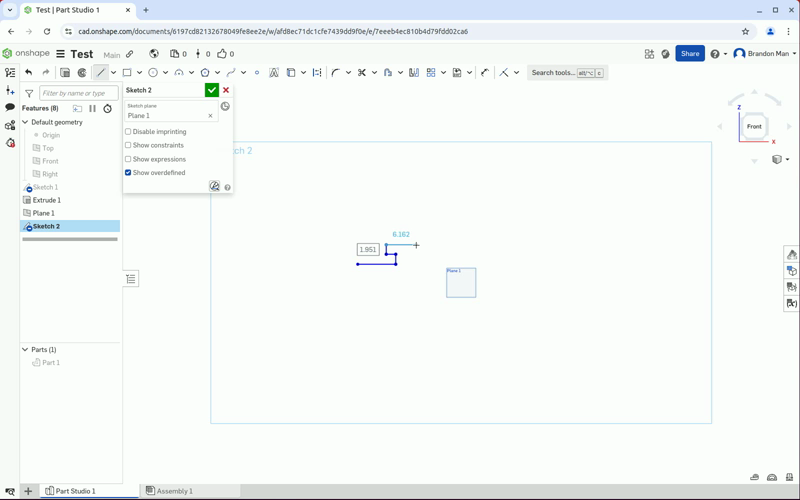
mouse_move(367, 244)
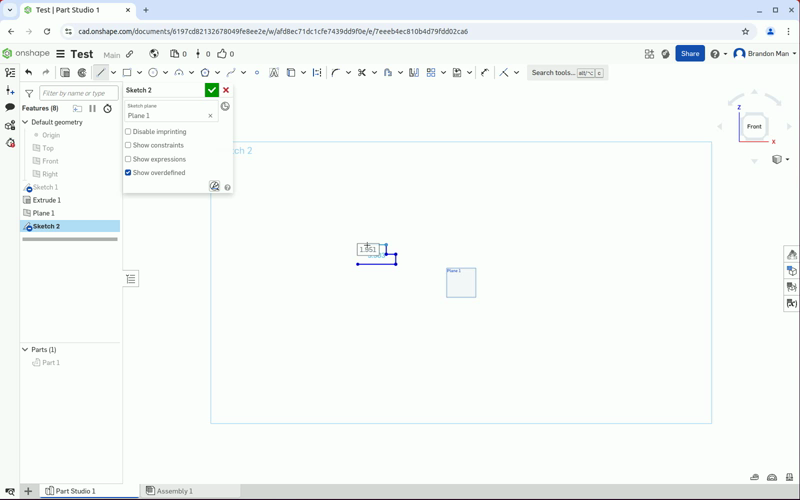
click(367, 244)
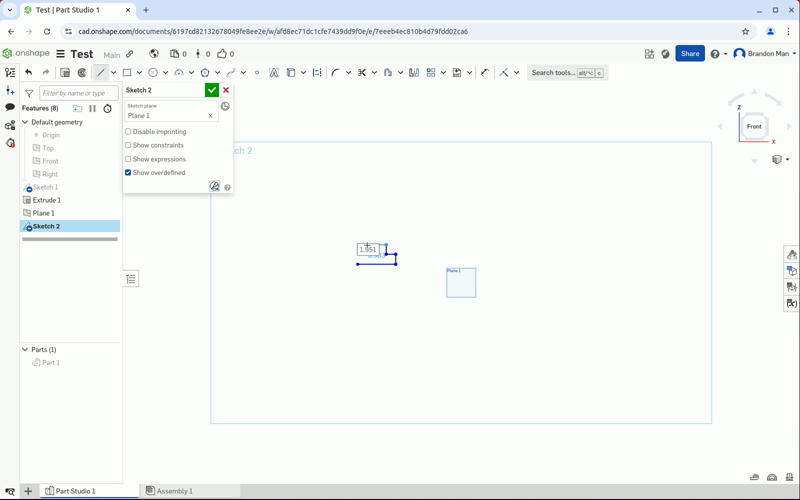
key_up(shift)
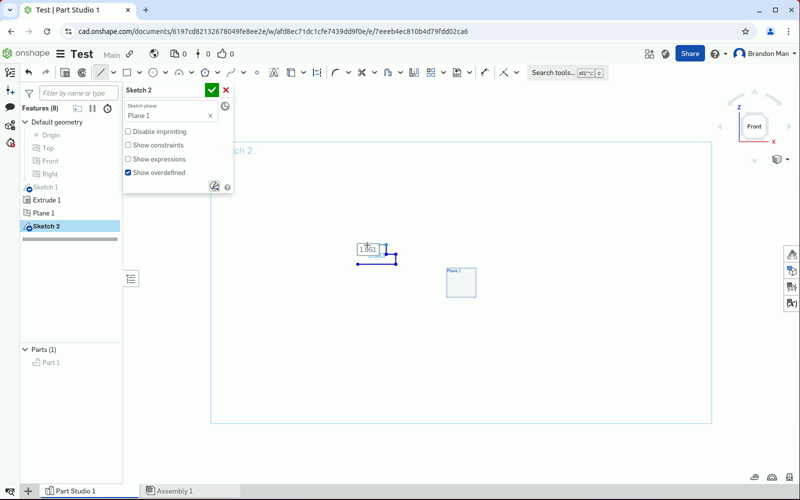
key_down(shift)
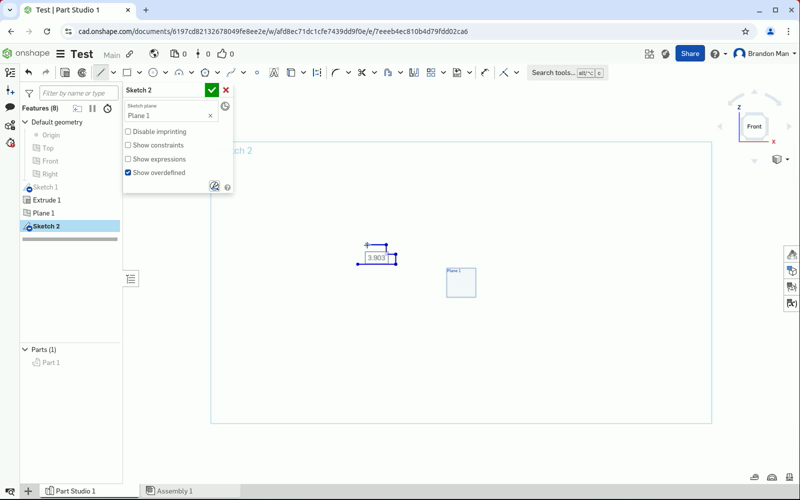
mouse_move(397, 244)
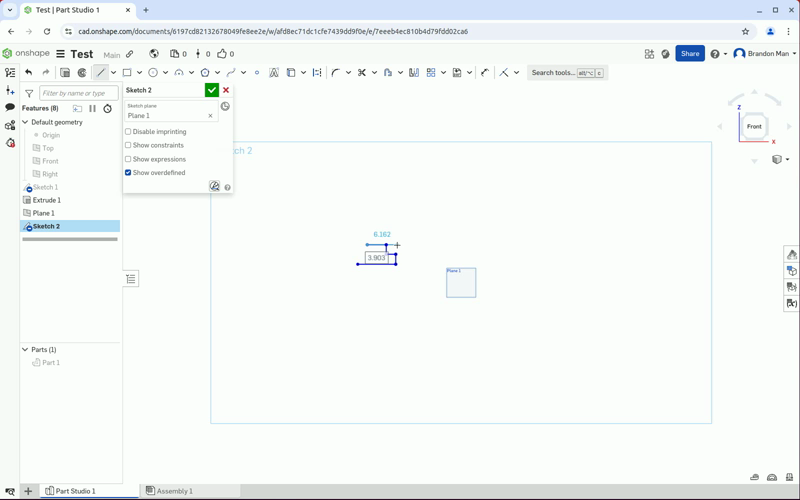
mouse_move(367, 254)
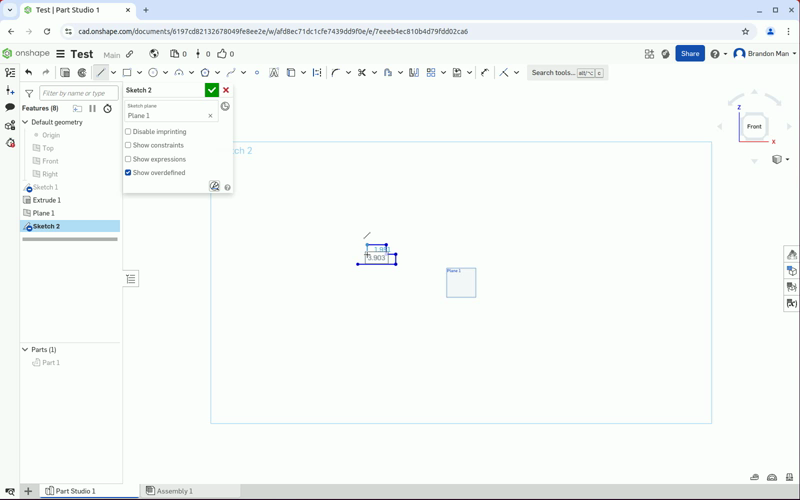
click(367, 254)
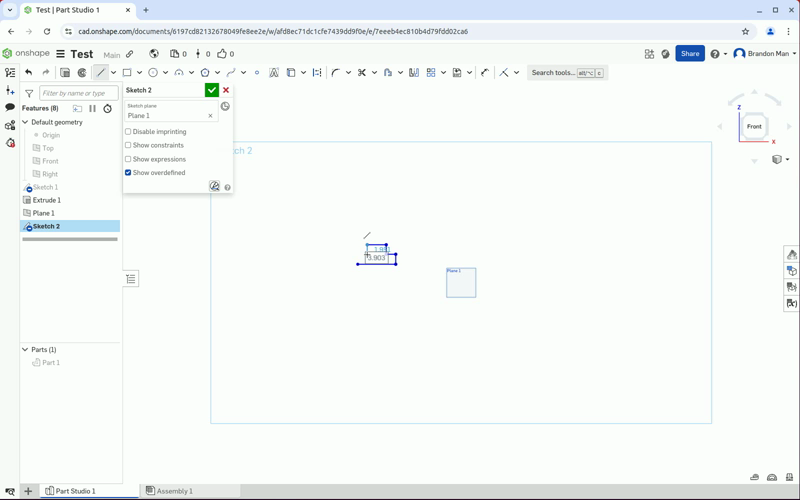
key_up(shift)
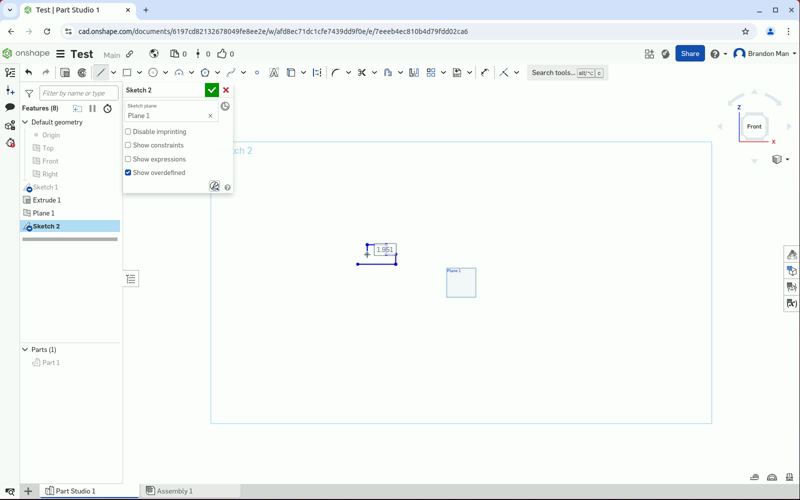
key_down(shift)
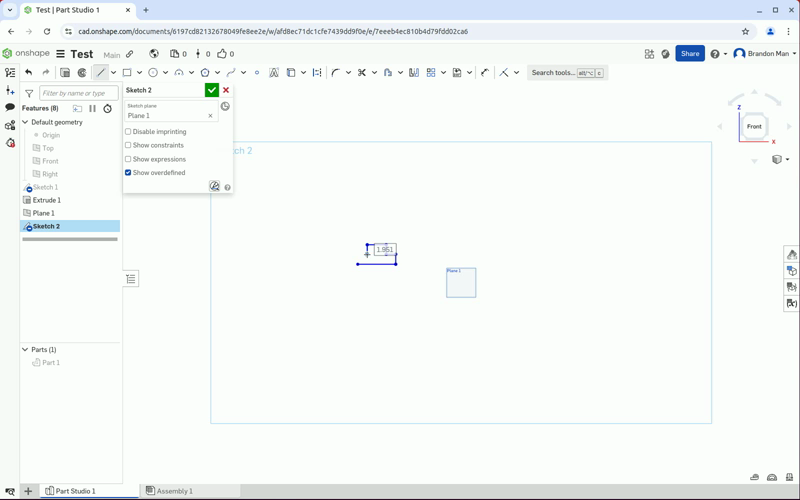
mouse_move(397, 254)
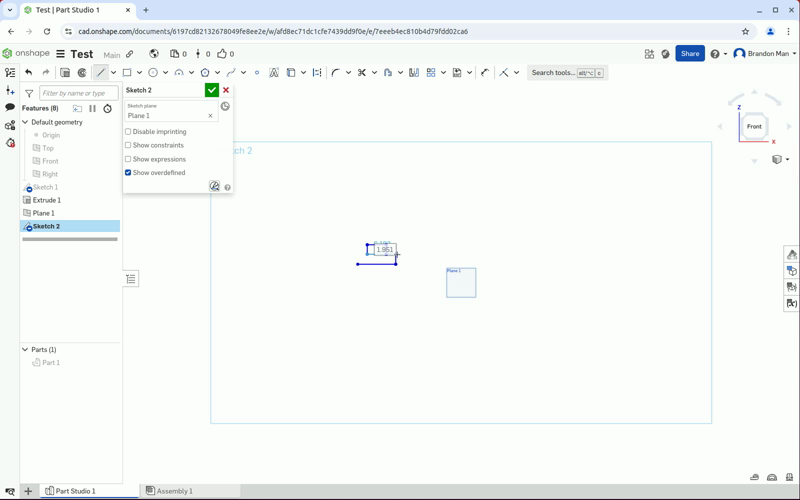
mouse_move(357, 254)
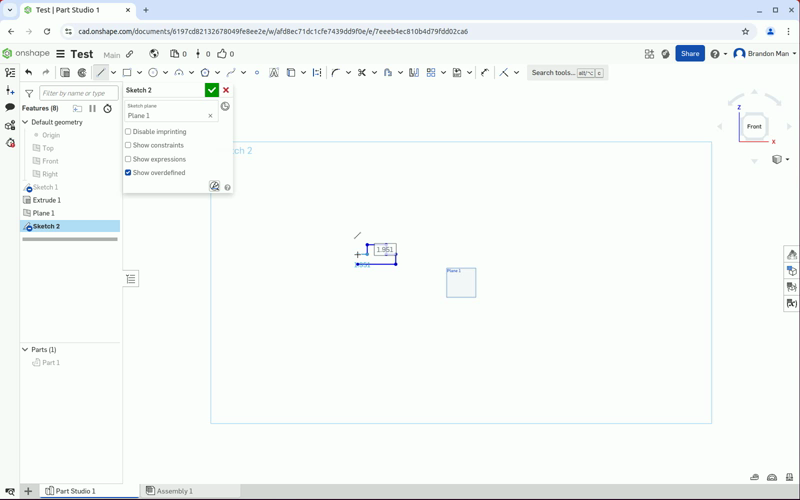
click(357, 254)
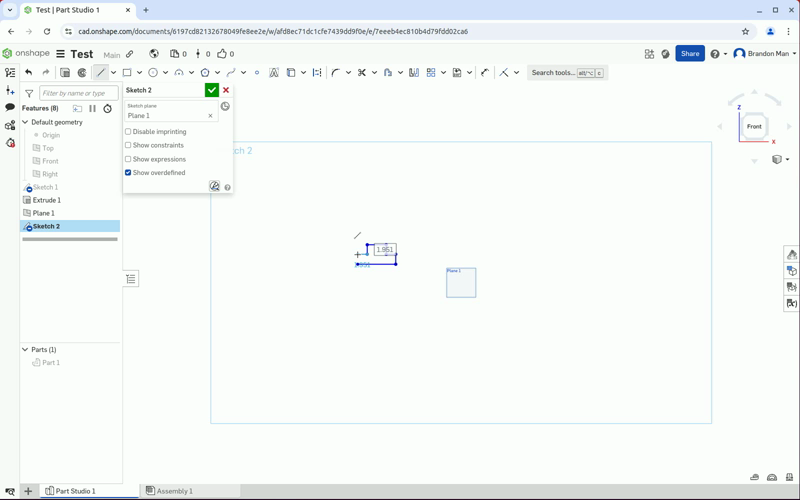
key_up(shift)
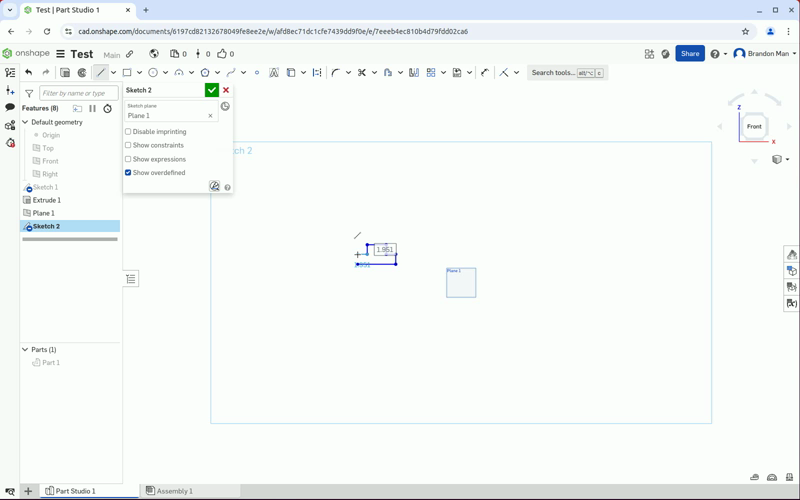
mouse_move(387, 254)
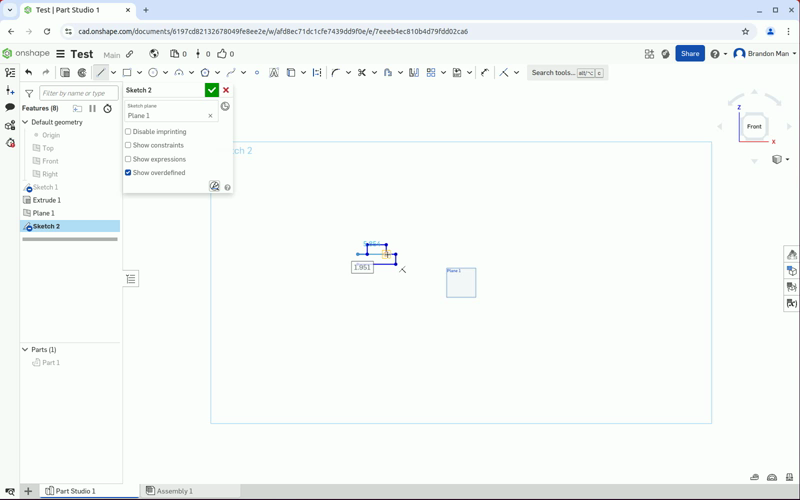
key_down(shift)
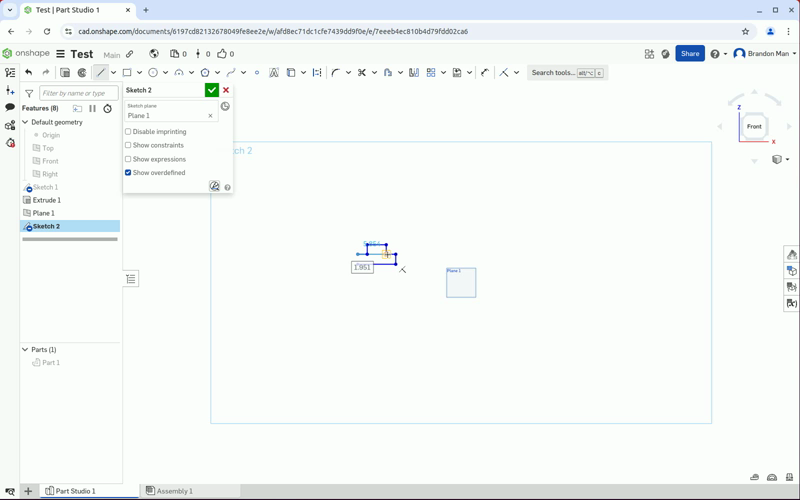
mouse_move(357, 264)
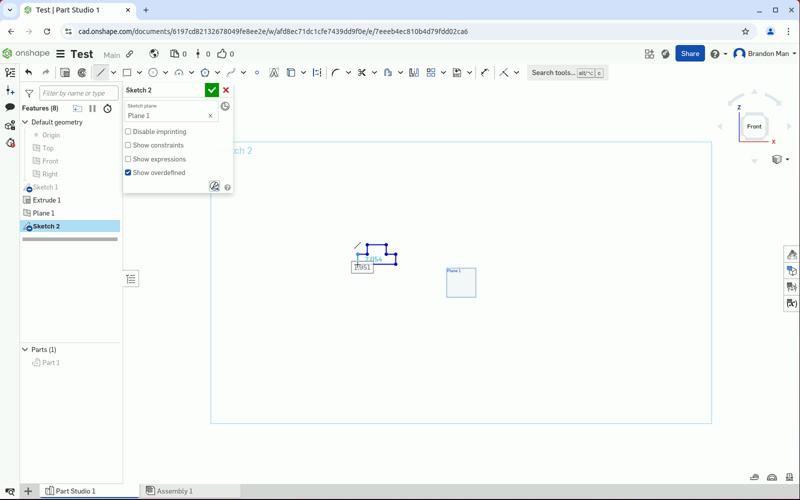
key_up(shift)
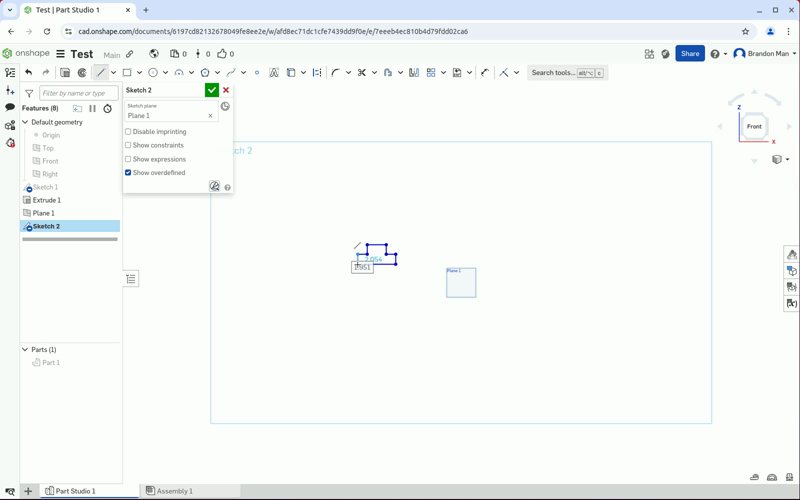
click(357, 264)
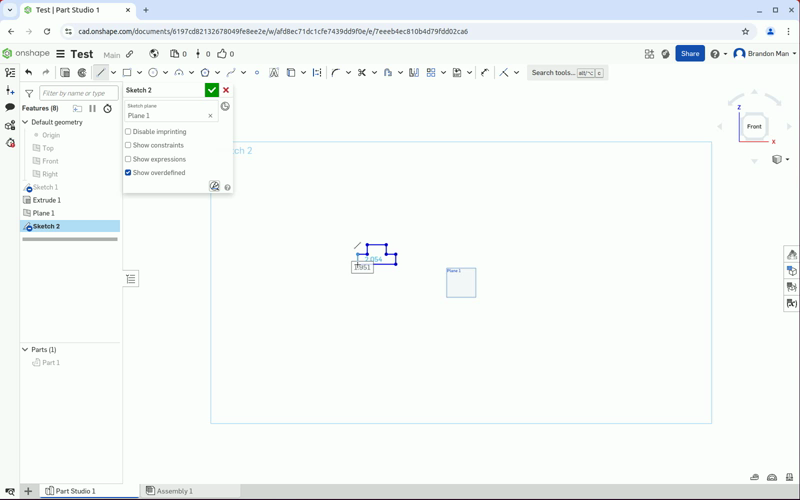
key(esc)
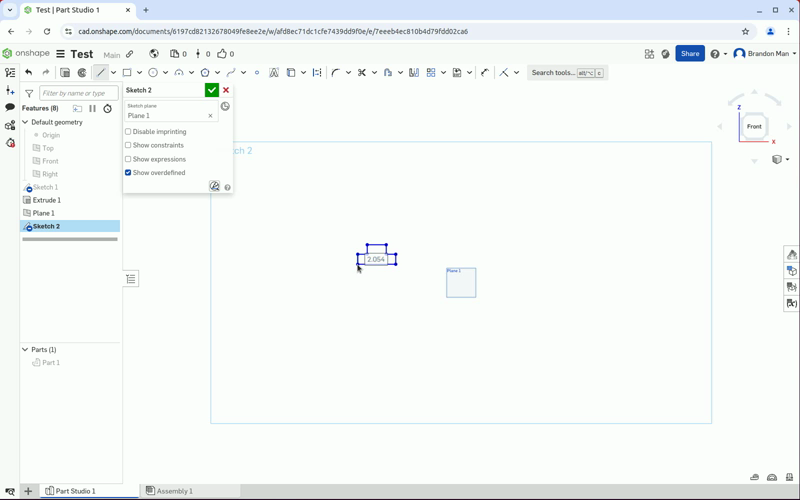
mouse_move(377, 251)
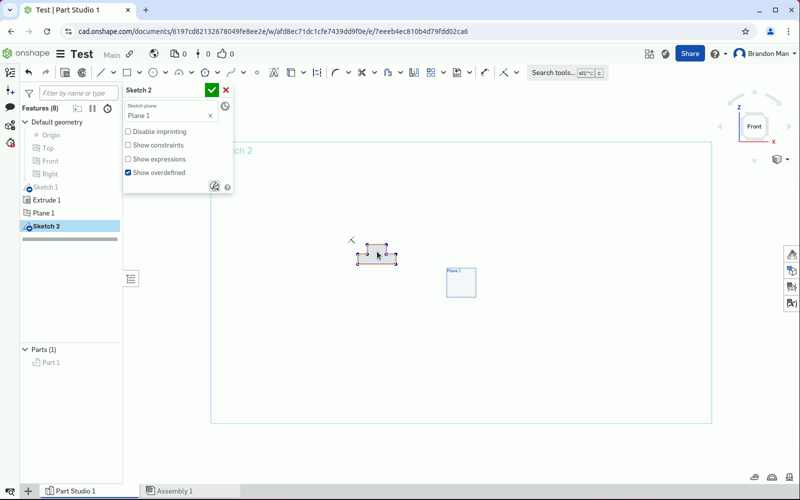
scroll(6)
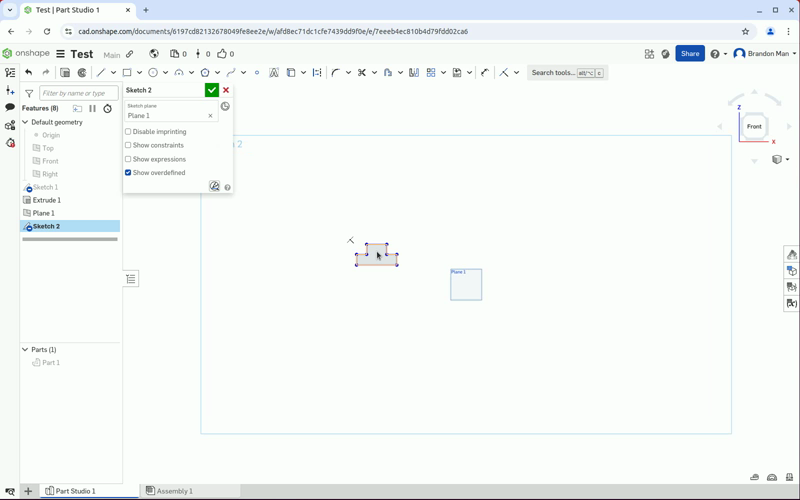
scroll(6)
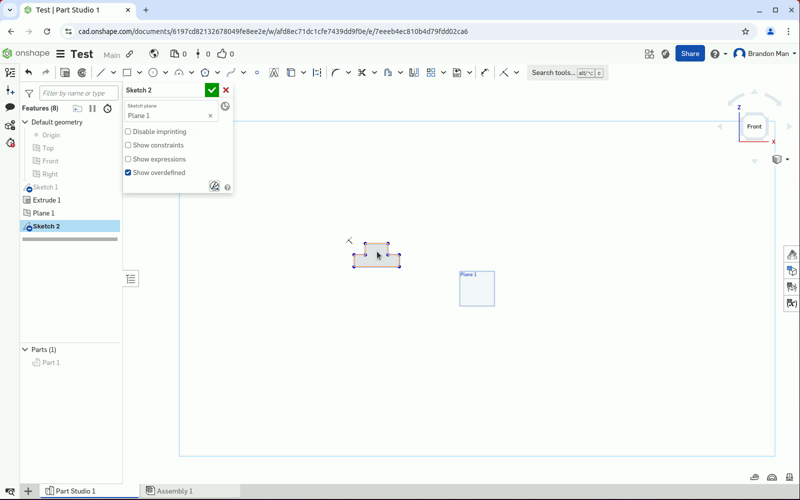
scroll(6)
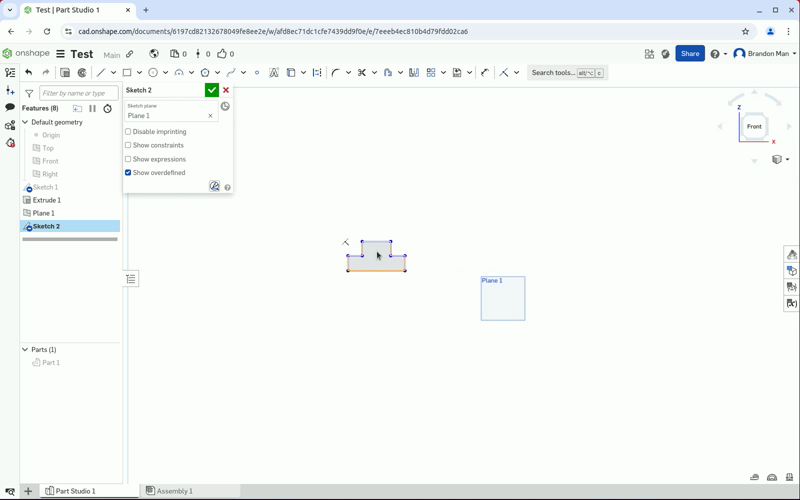
scroll(6)
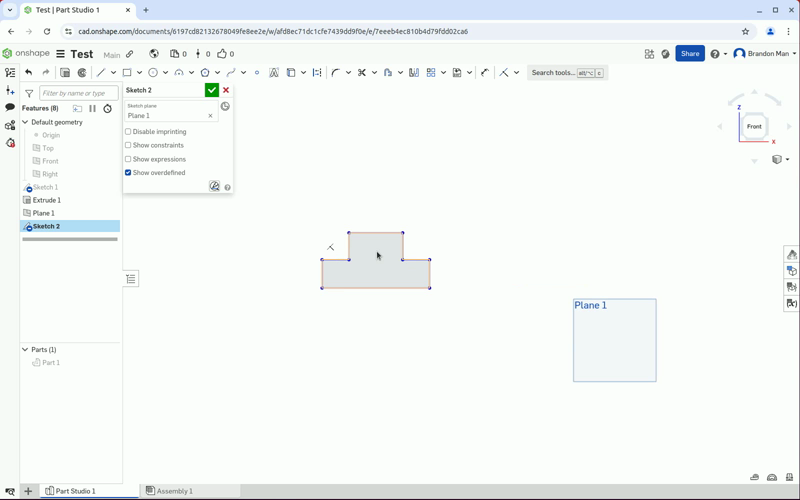
scroll(6)
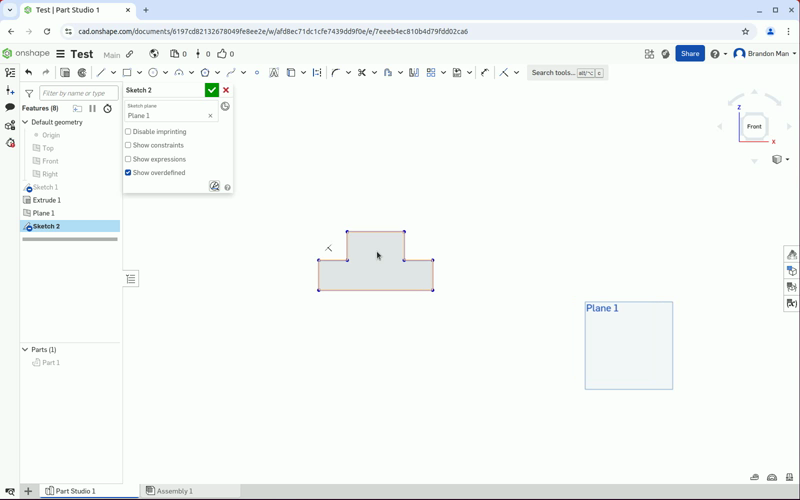
scroll(6)
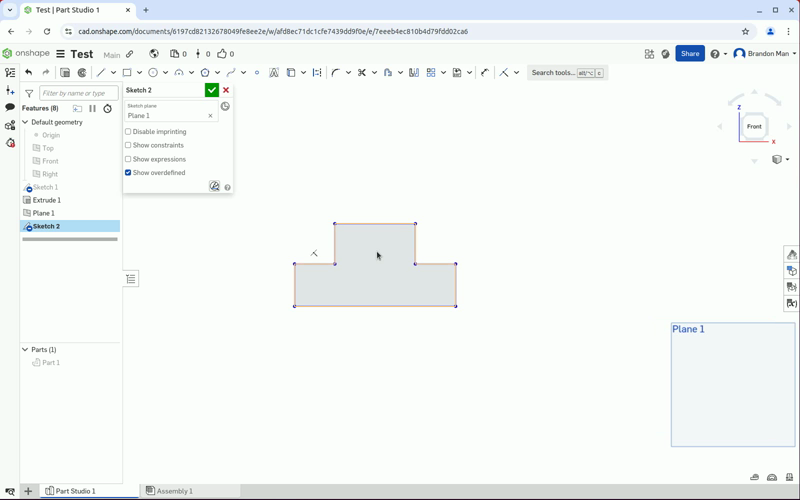
scroll(6)
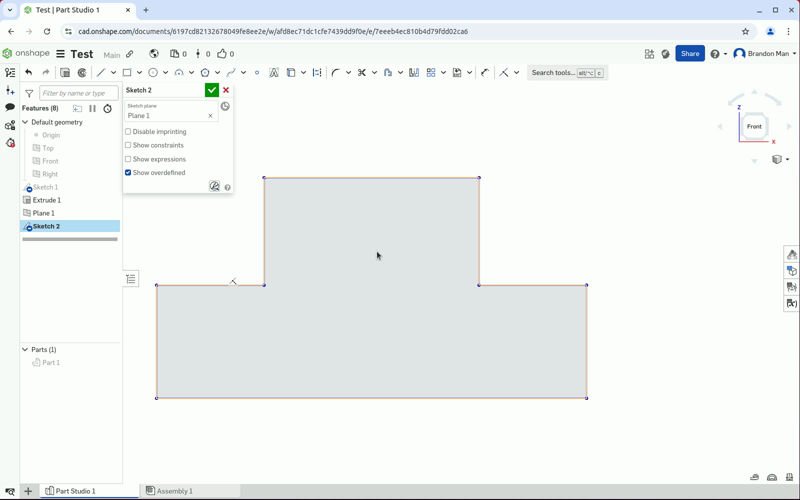
click(377, 251)
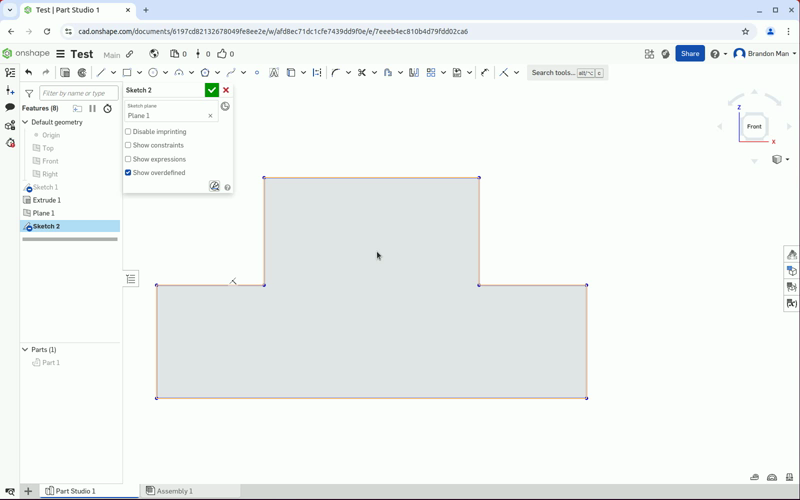
scroll(-6)
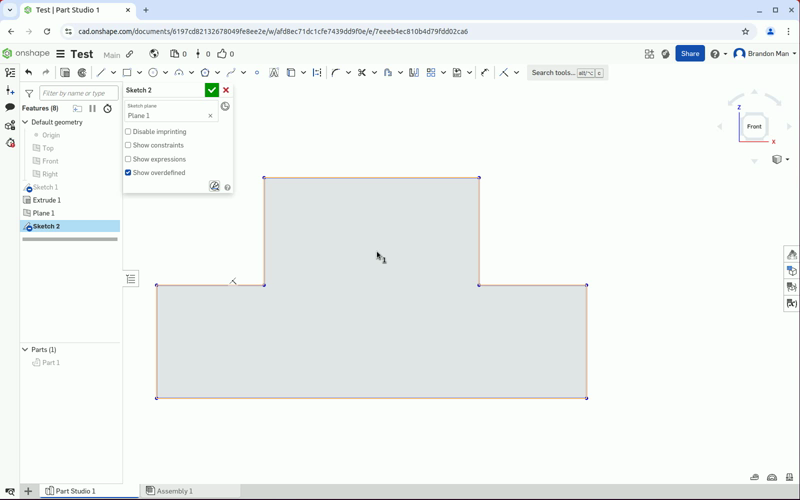
scroll(-6)
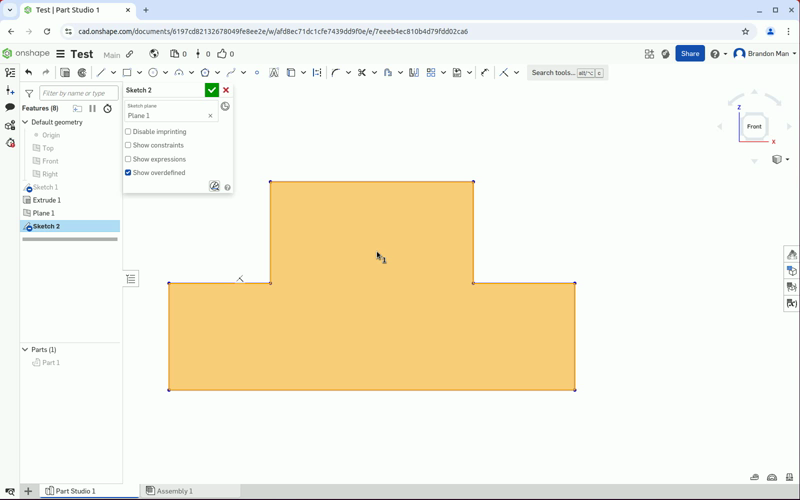
scroll(-6)
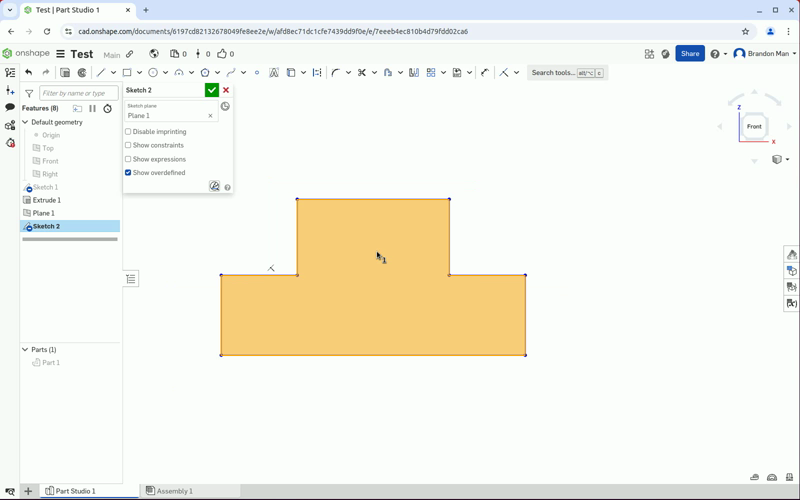
scroll(-6)
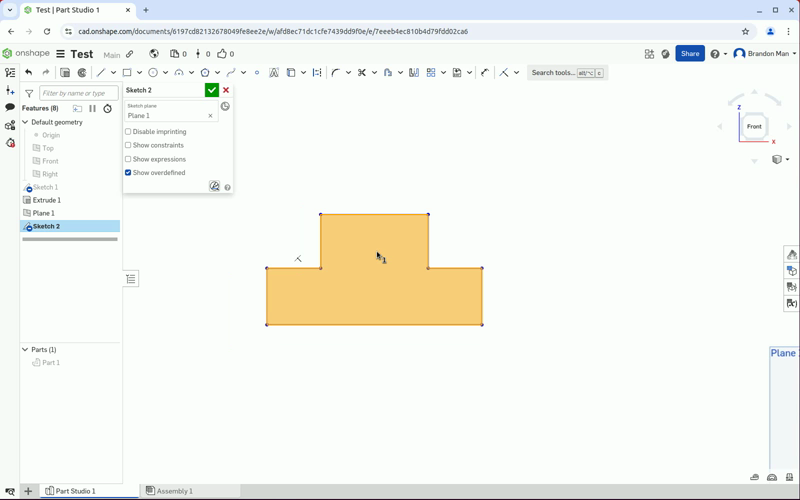
scroll(-6)
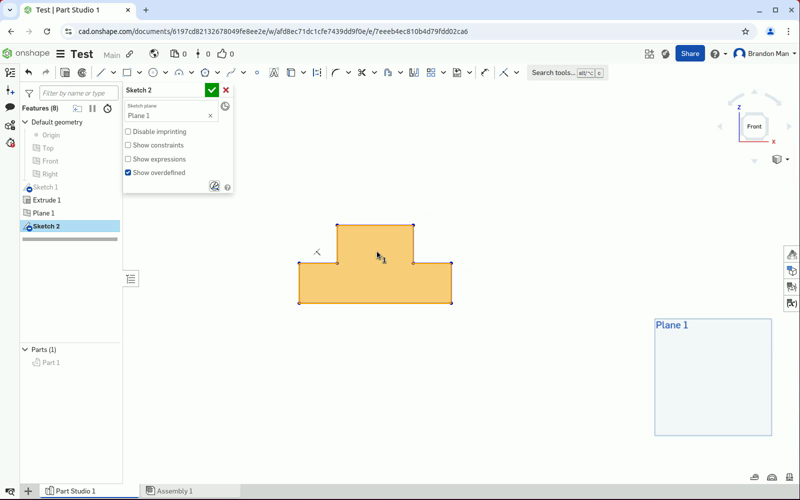
scroll(-6)
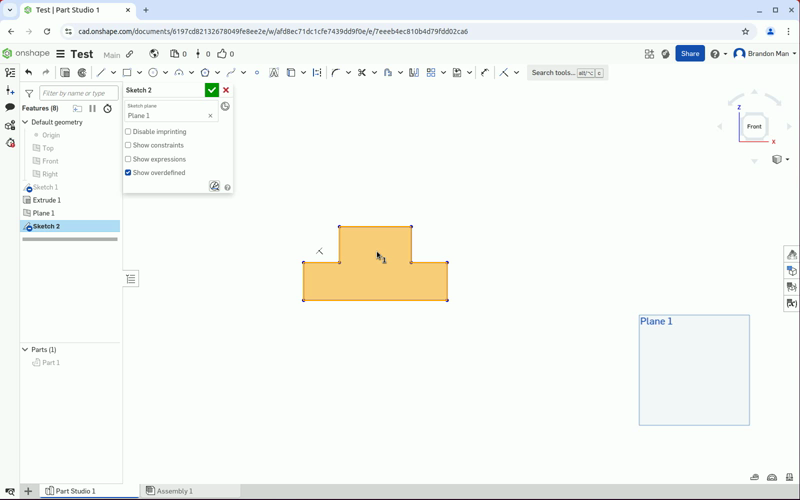
scroll(-6)
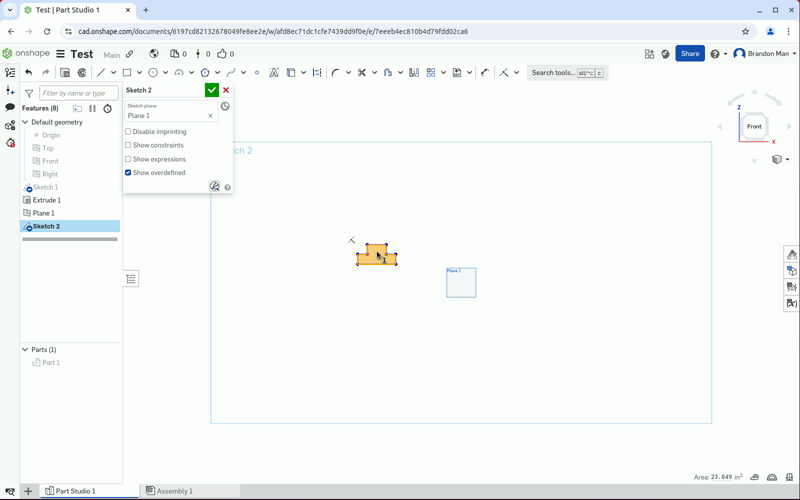
mouse_move(73, 352)
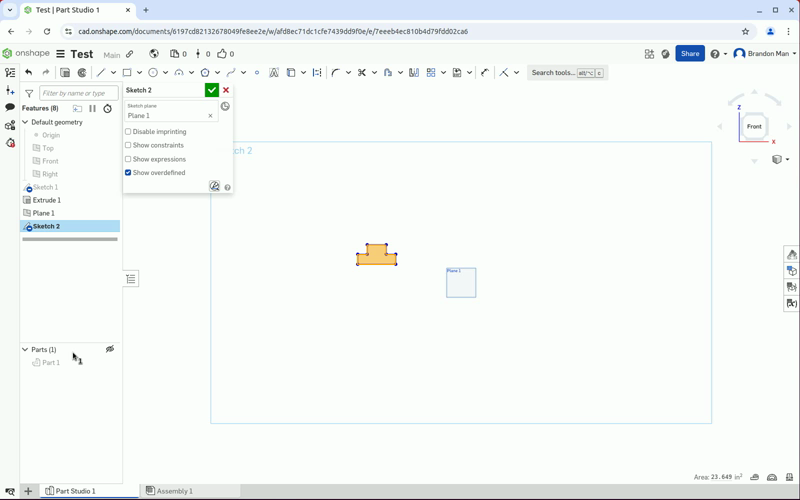
key(shift+y)
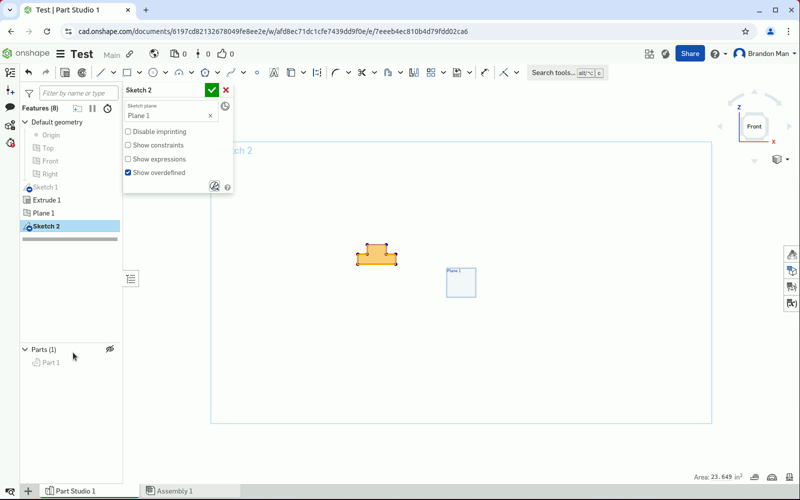
key(shift+e)
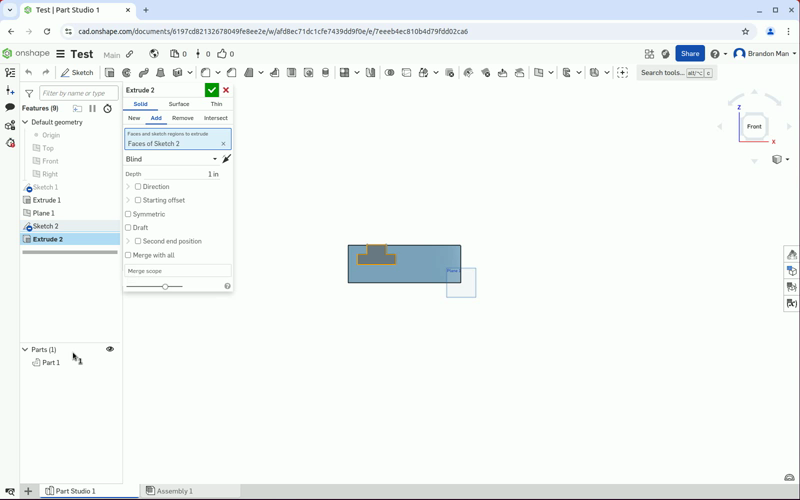
mouse_move(143, 106)
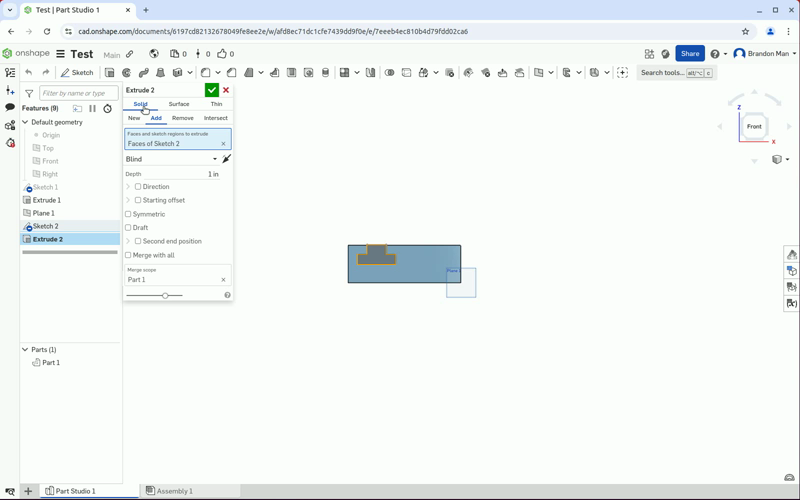
click(143, 106)
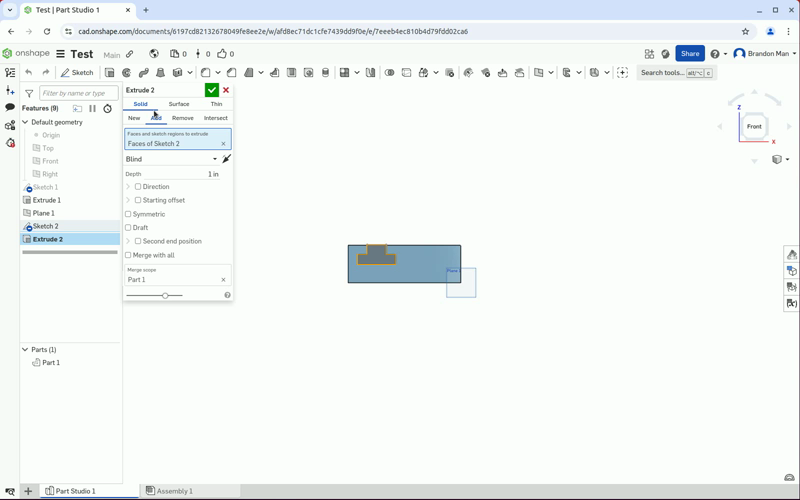
mouse_move(186, 120)
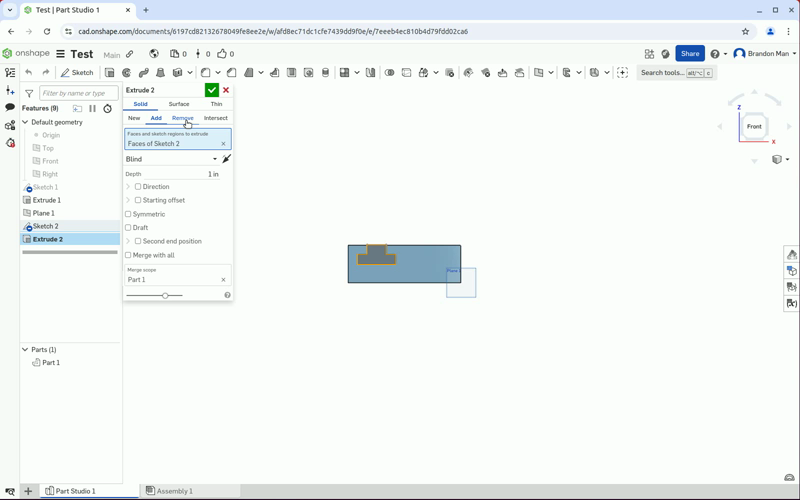
click(186, 120)
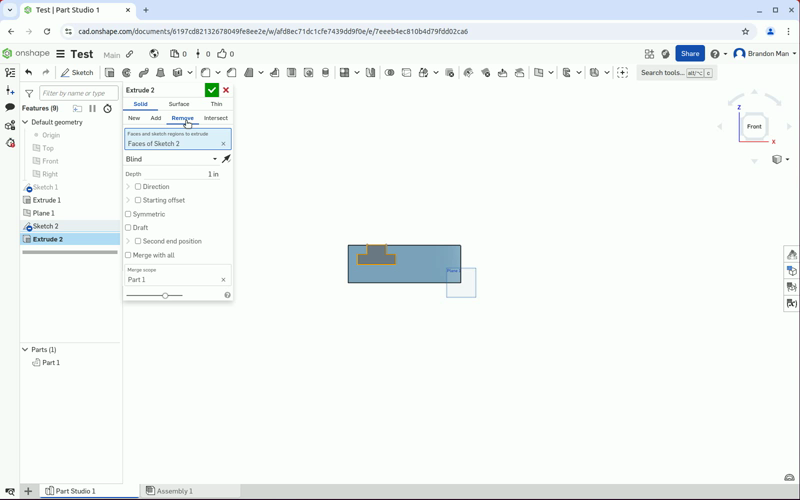
key(tab, 4)
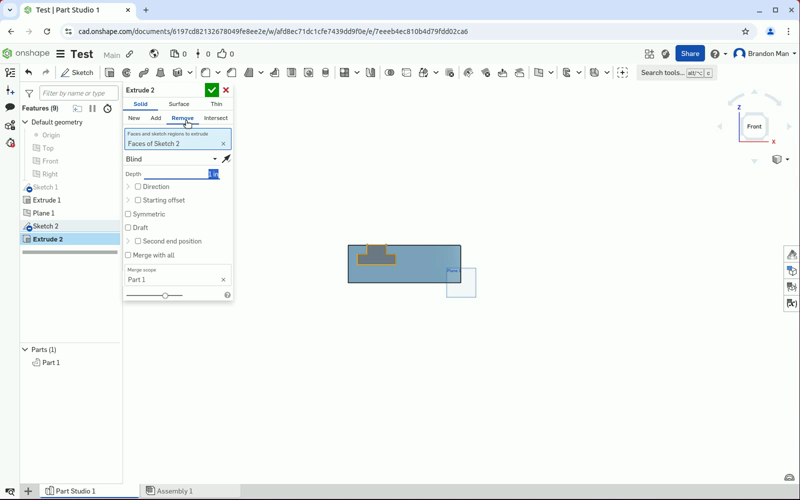
text(14.202)
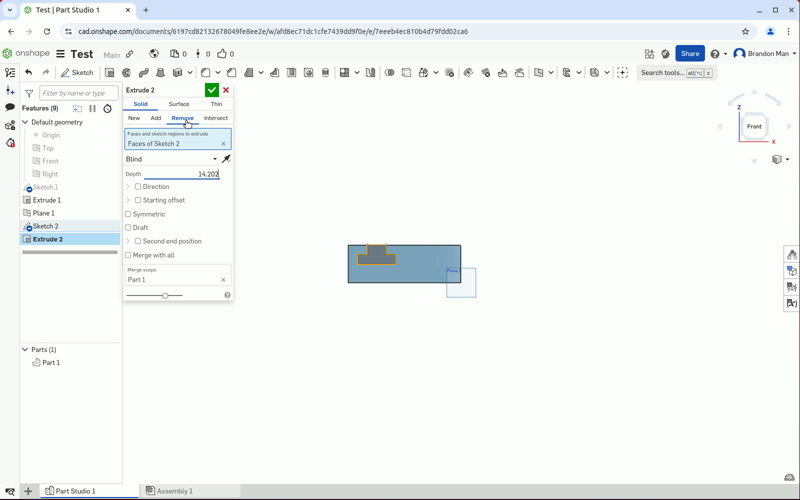
key(tab, 6)
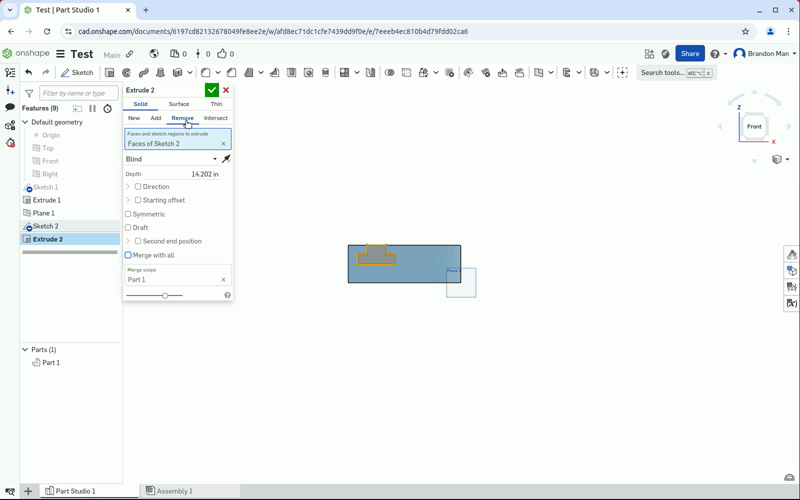
key(space)
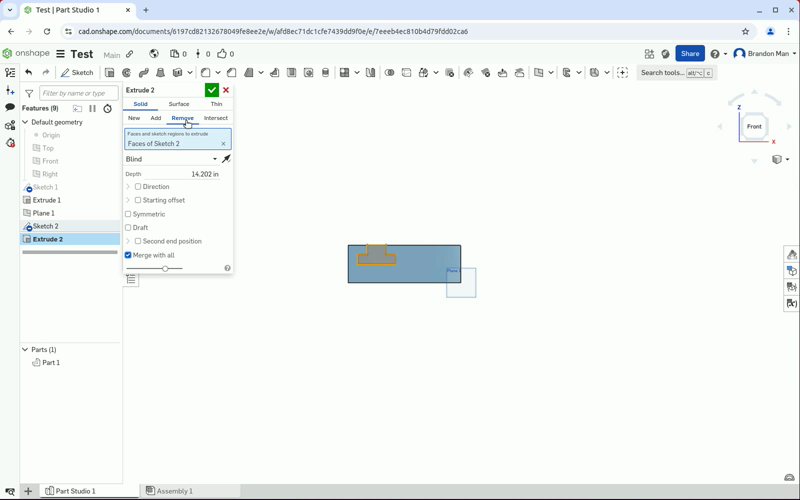
key(enter)
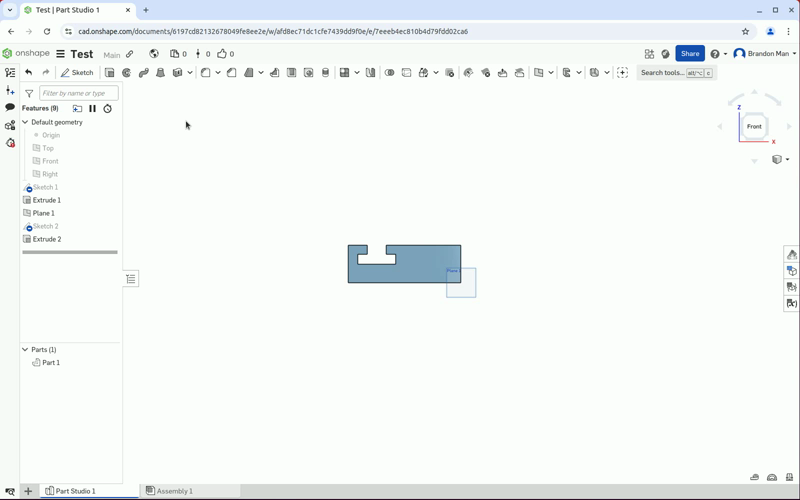
key(shift+h)
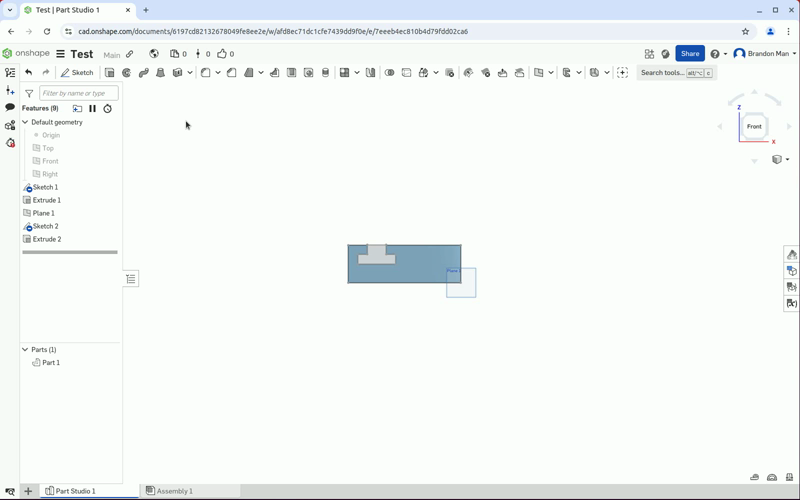
key(shift+h)
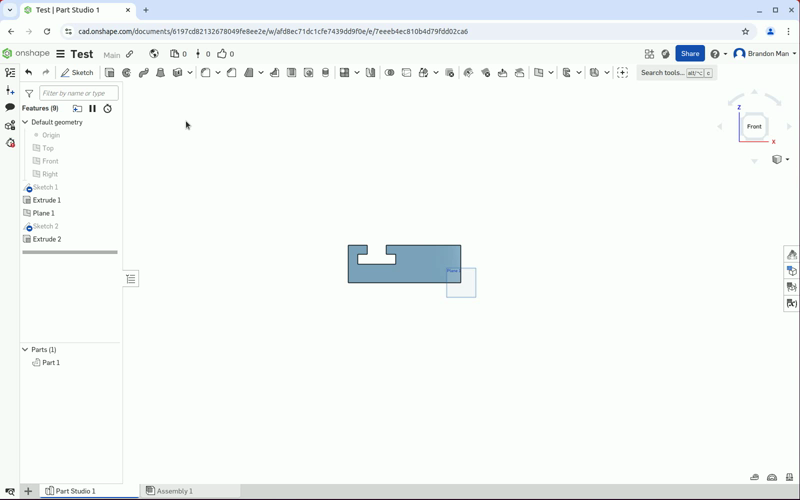
mouse_move(73, 189)
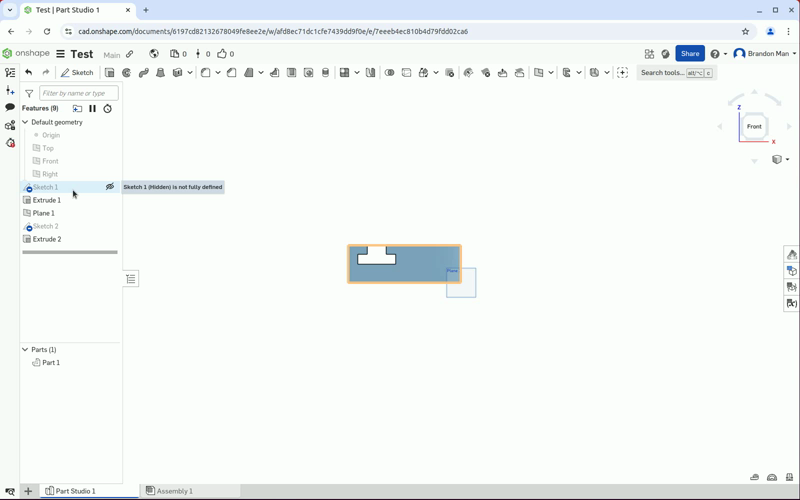
click(73, 189)
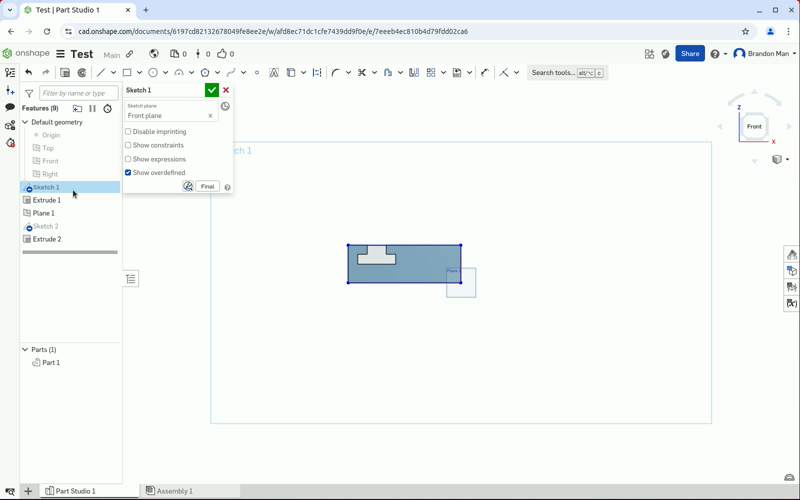
mouse_move(229, 92)
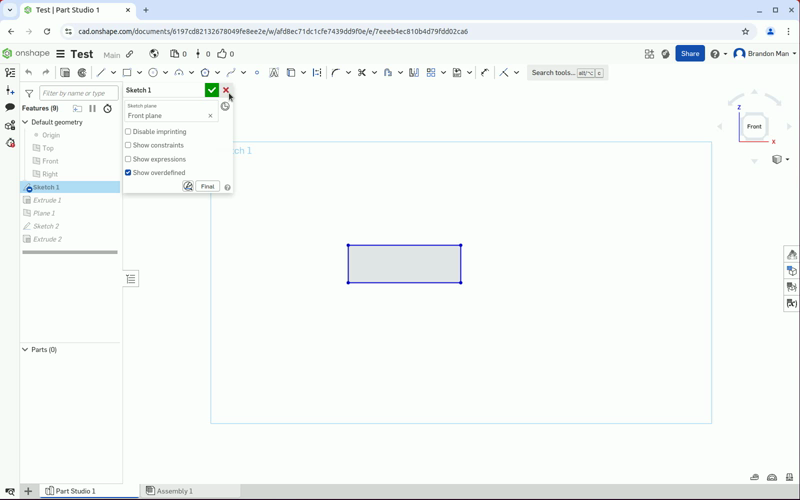
click(229, 92)
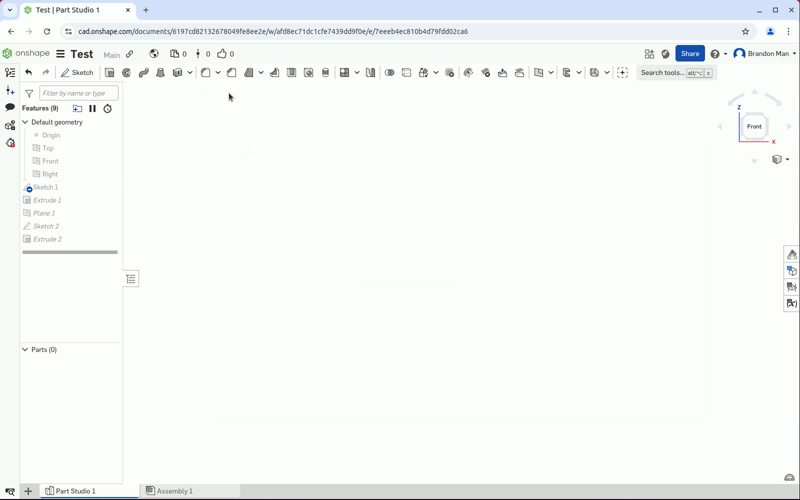
key(shift+s)
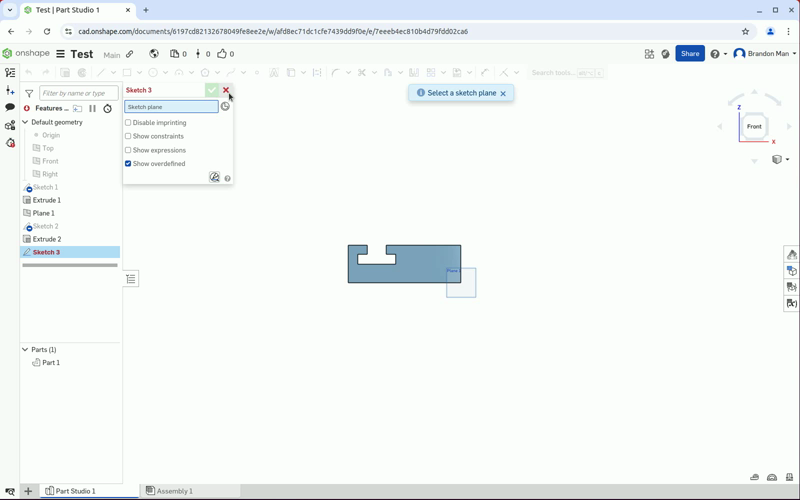
mouse_move(73, 215)
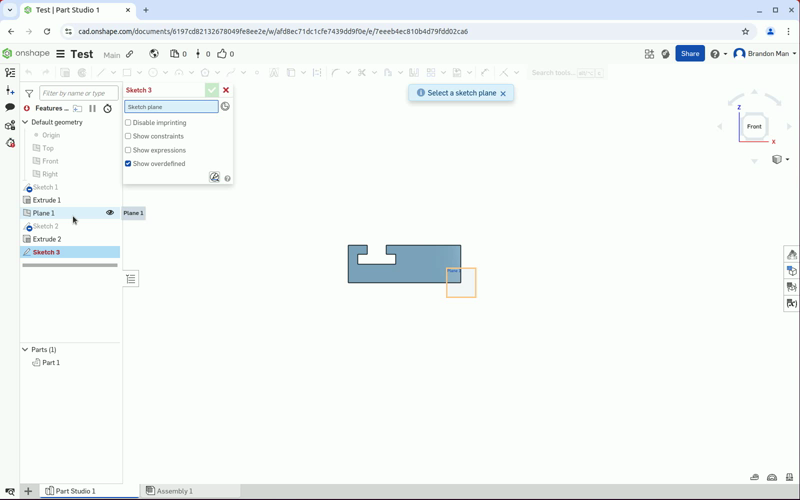
click(73, 215)
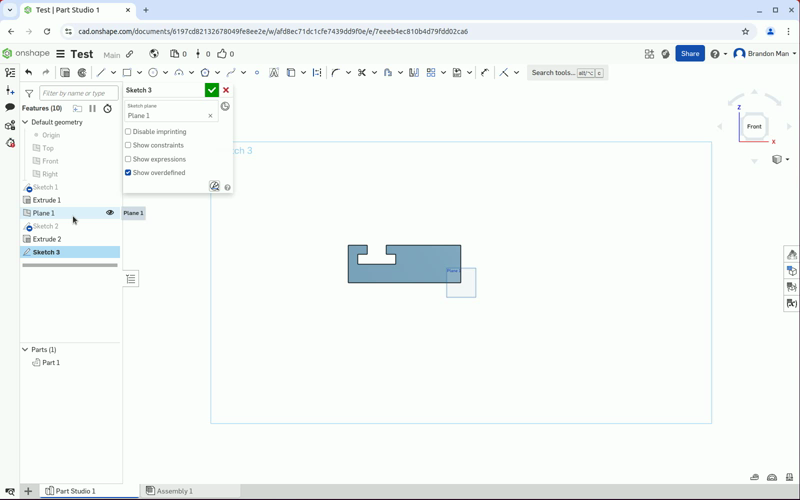
mouse_move(73, 352)
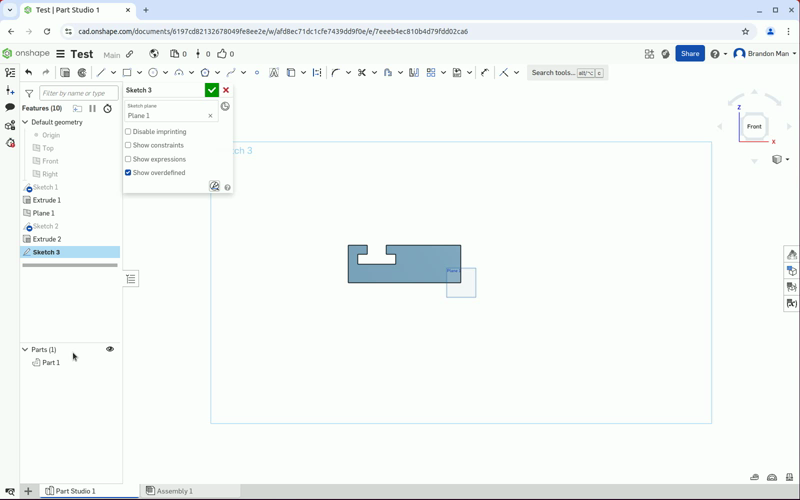
key(y)
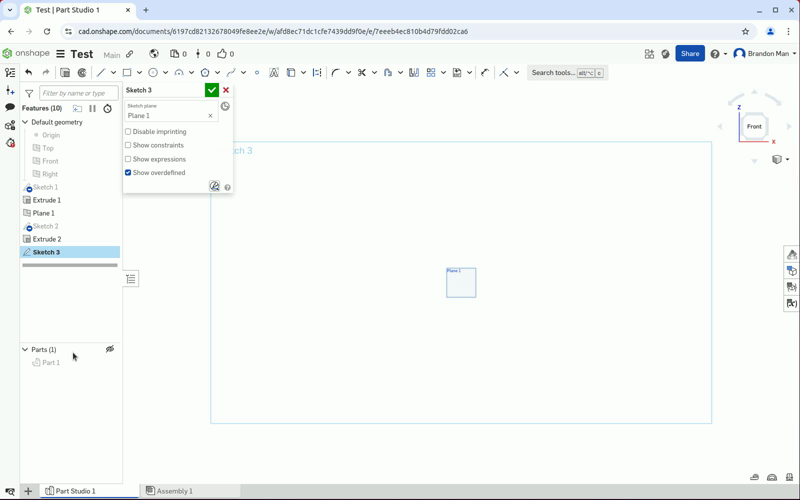
key(l)
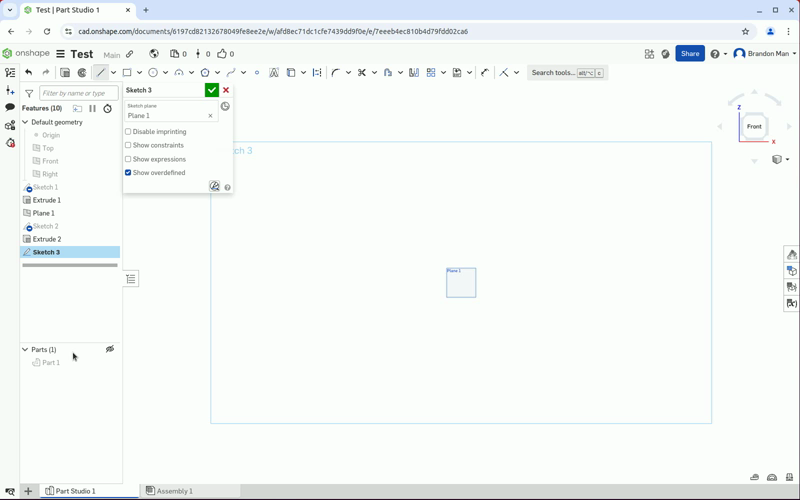
key_down(shift)
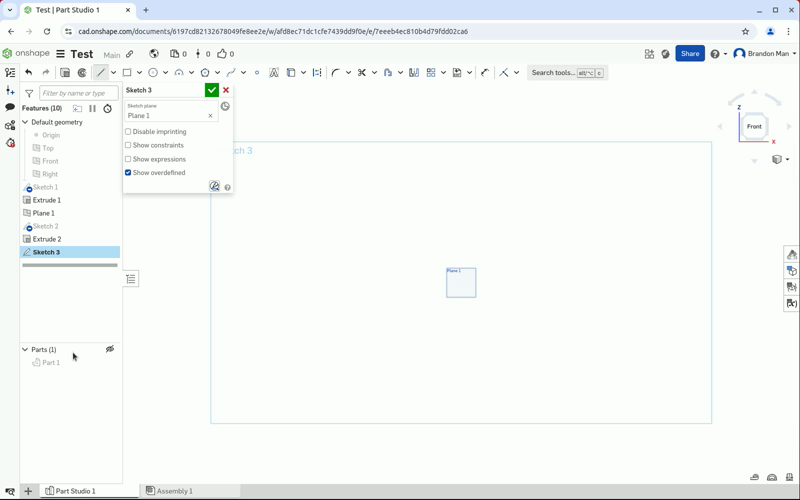
mouse_move(404, 245)
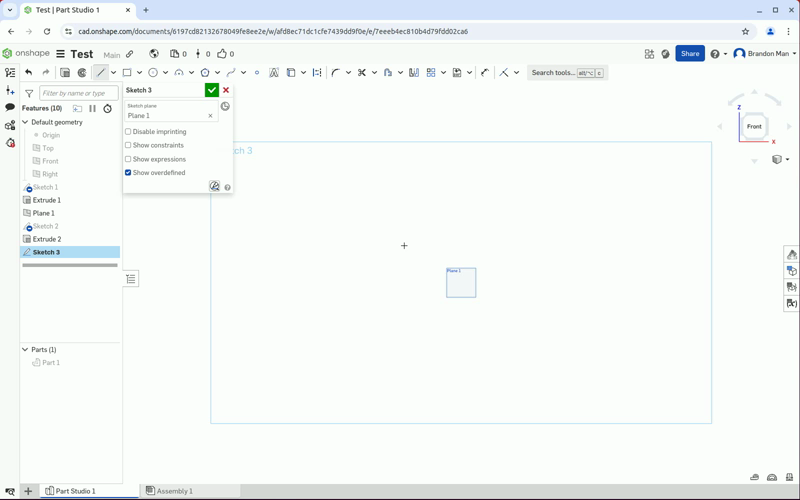
click(404, 245)
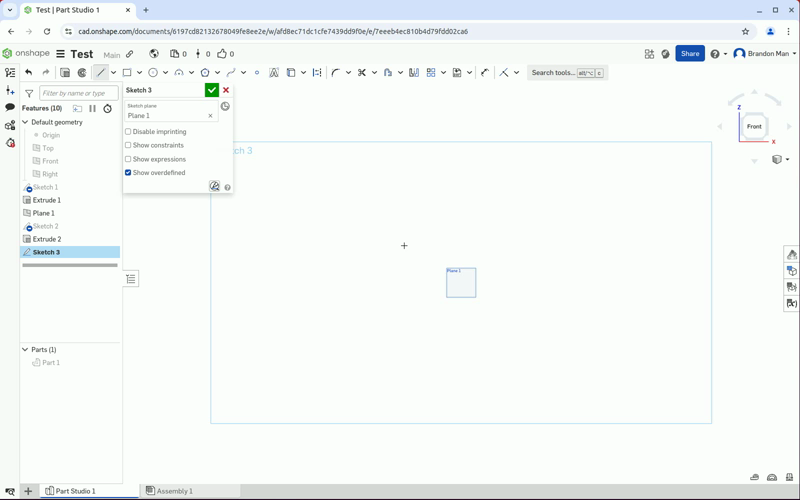
key_up(shift)
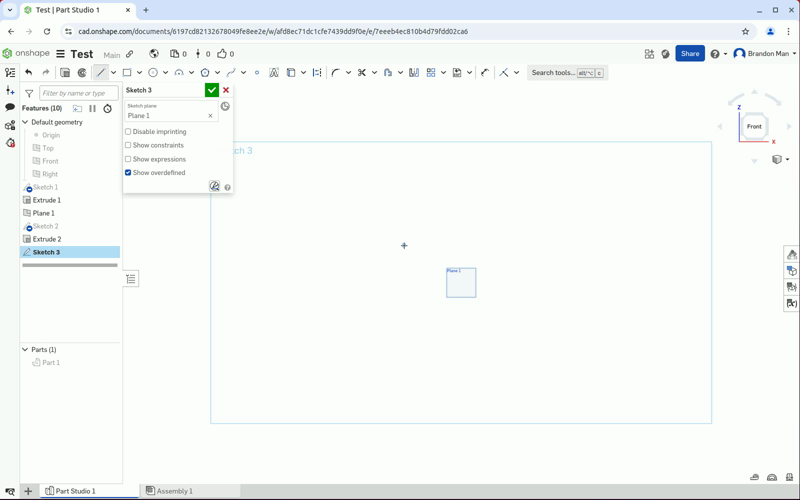
key_down(shift)
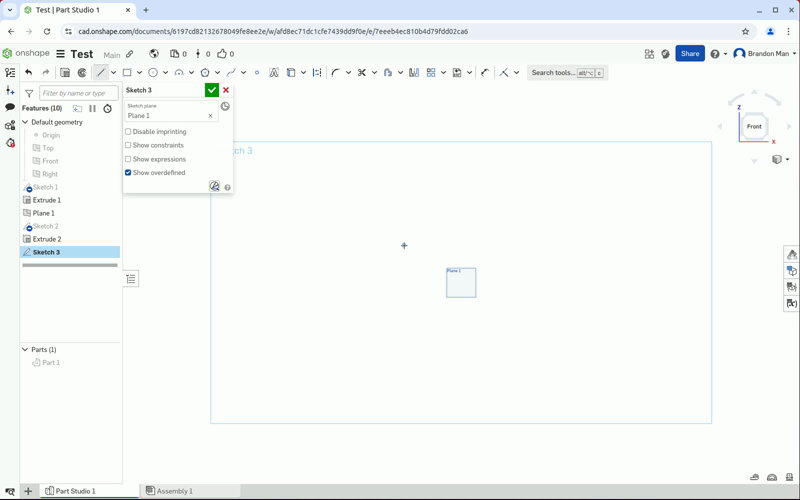
mouse_move(434, 245)
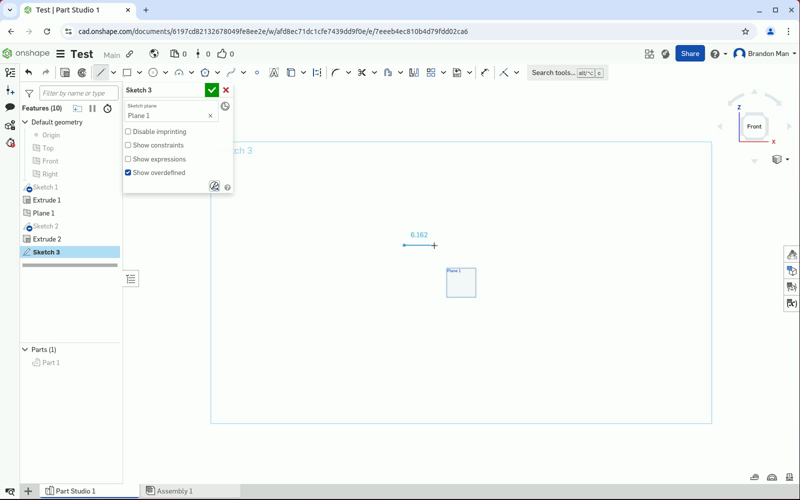
mouse_move(409, 255)
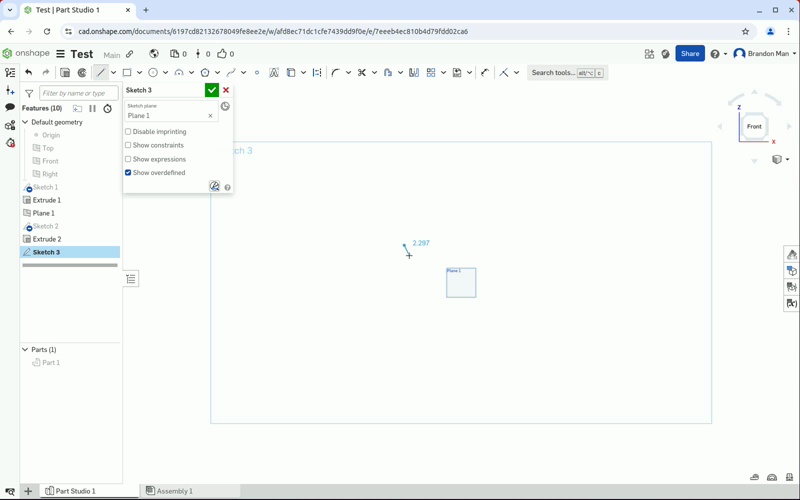
click(409, 255)
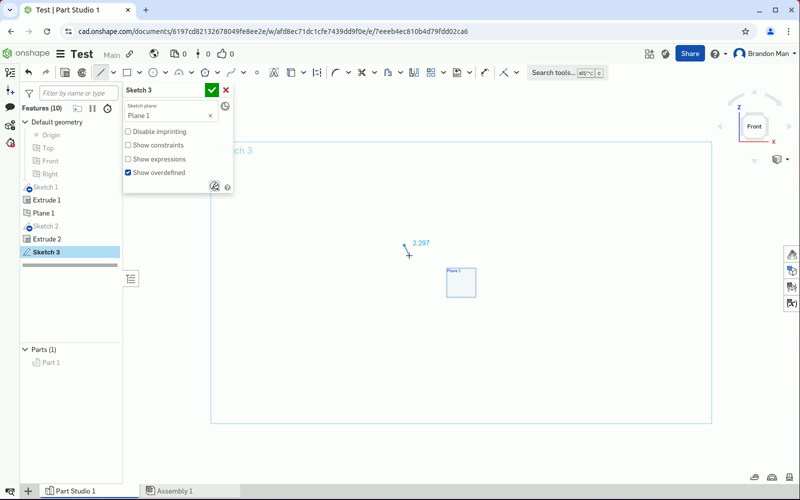
key_up(shift)
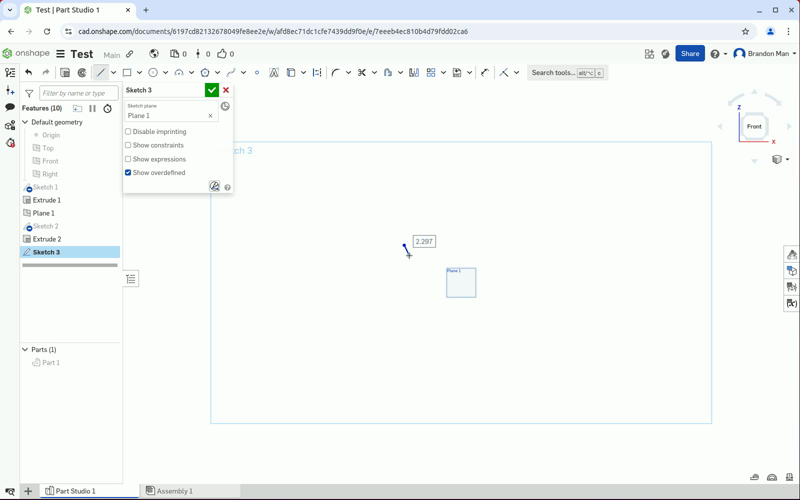
key_down(shift)
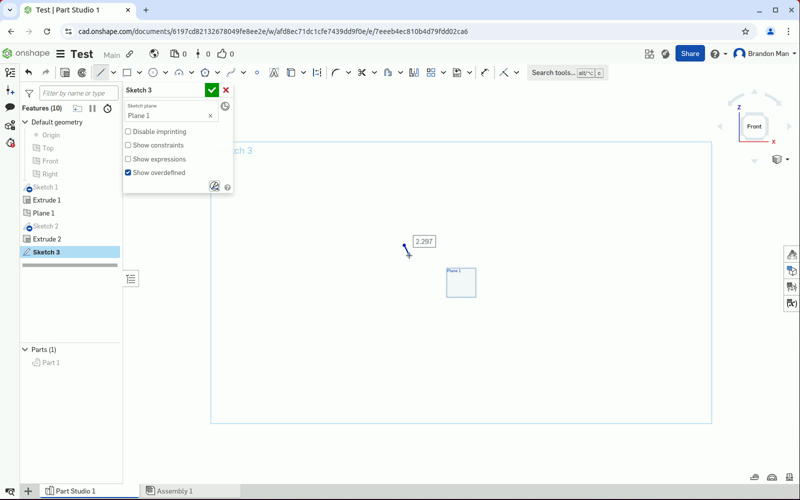
mouse_move(439, 255)
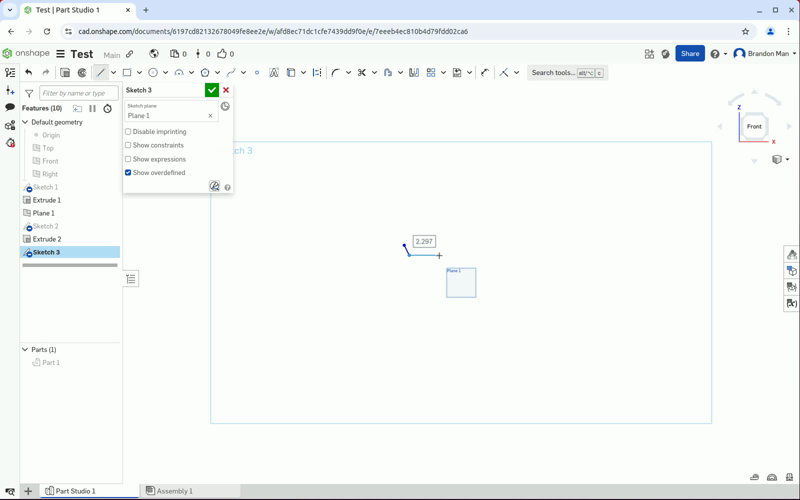
mouse_move(461, 255)
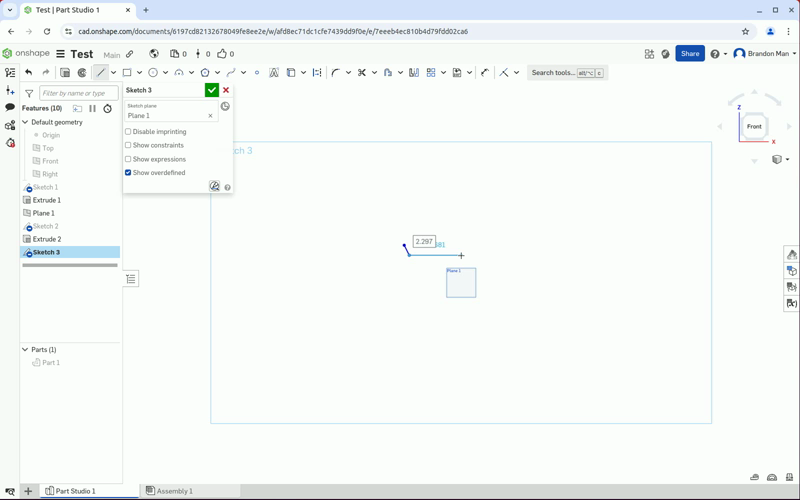
click(461, 255)
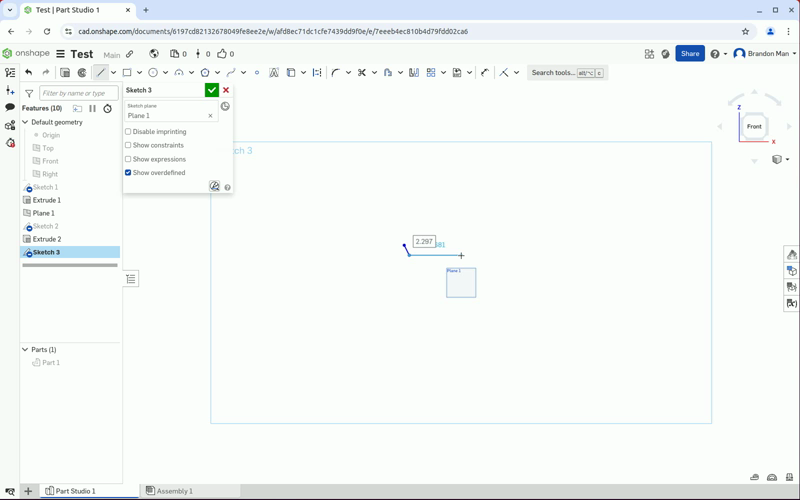
key_up(shift)
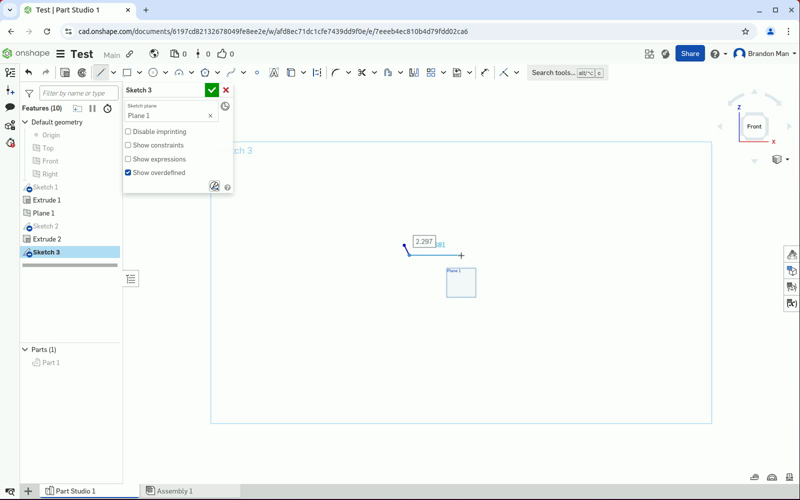
key_down(shift)
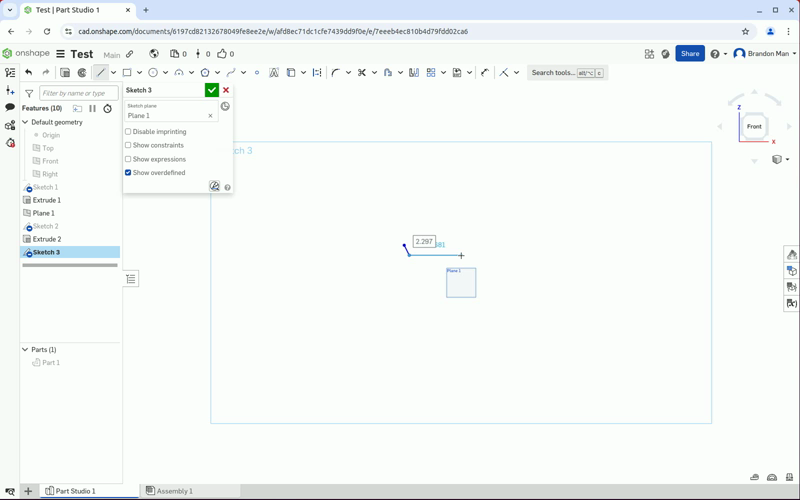
mouse_move(491, 255)
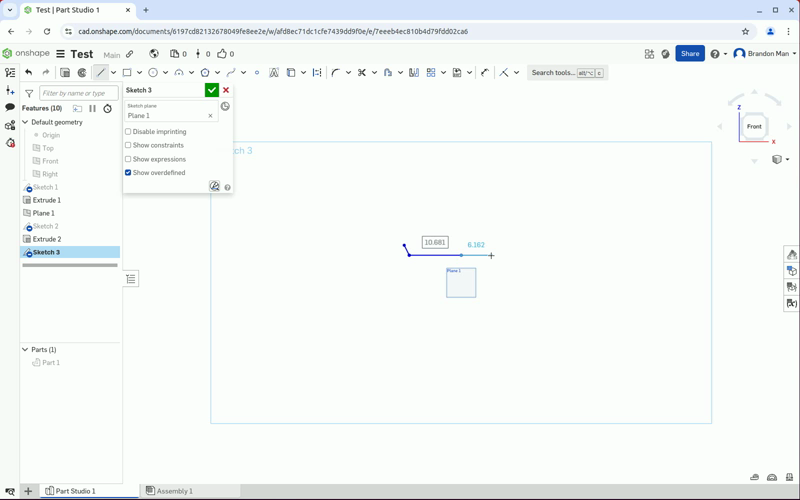
mouse_move(461, 245)
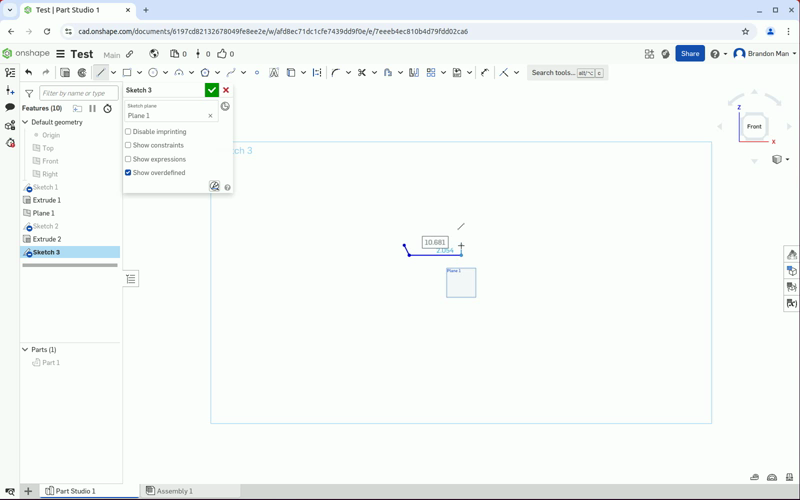
click(461, 245)
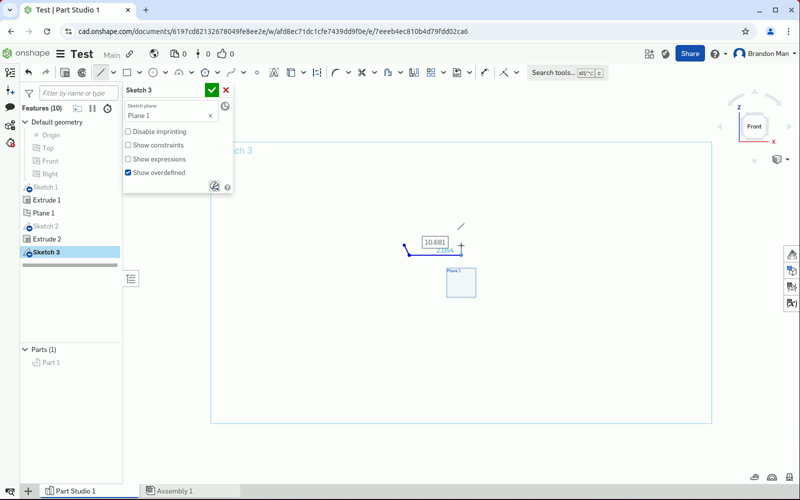
key_up(shift)
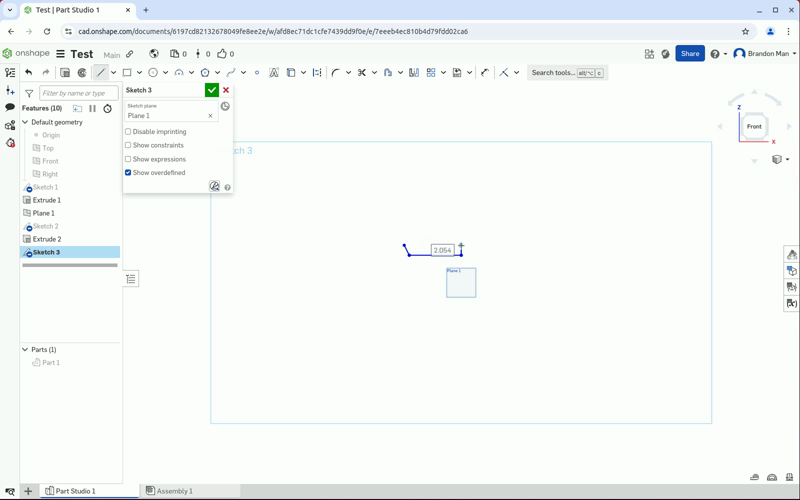
mouse_move(491, 245)
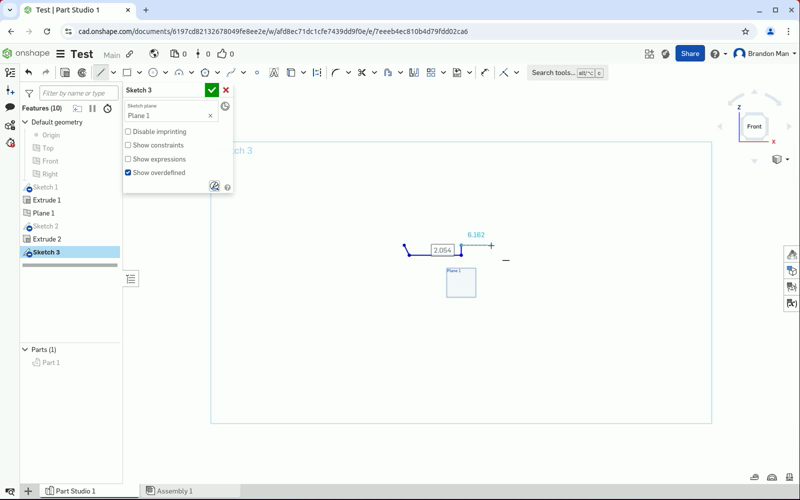
key_down(shift)
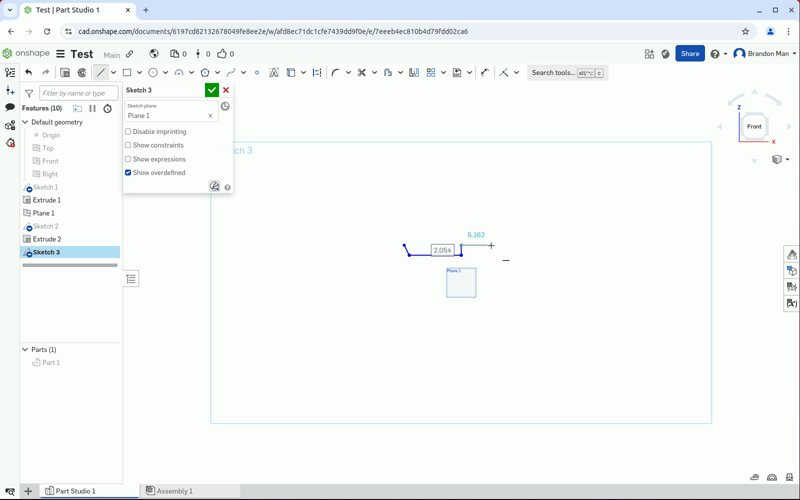
mouse_move(404, 245)
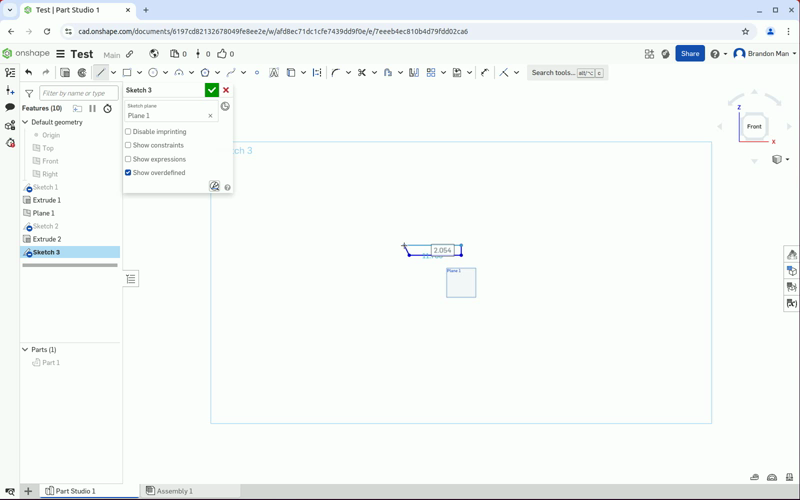
key_up(shift)
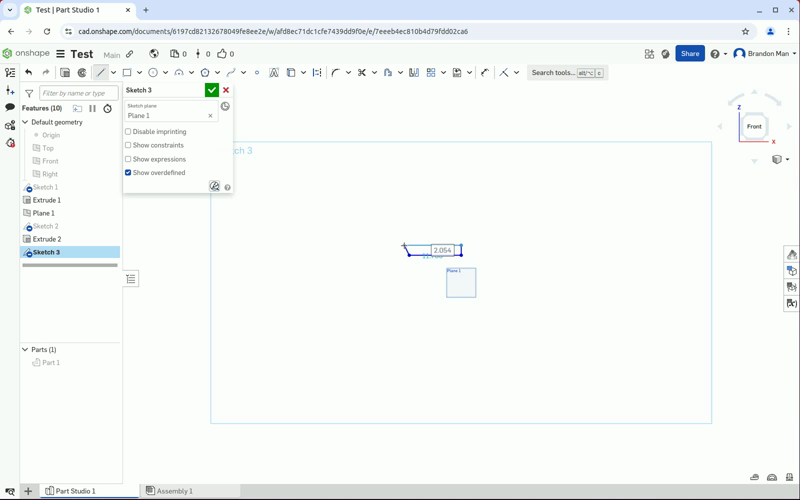
click(404, 245)
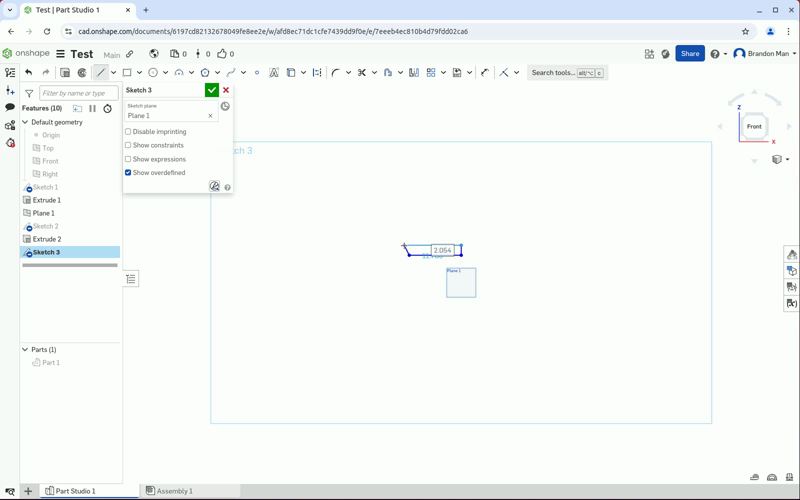
key(esc)
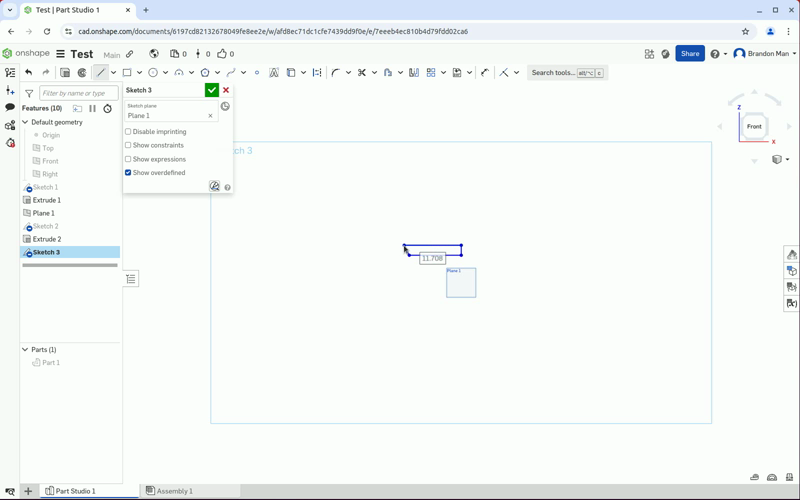
mouse_move(425, 248)
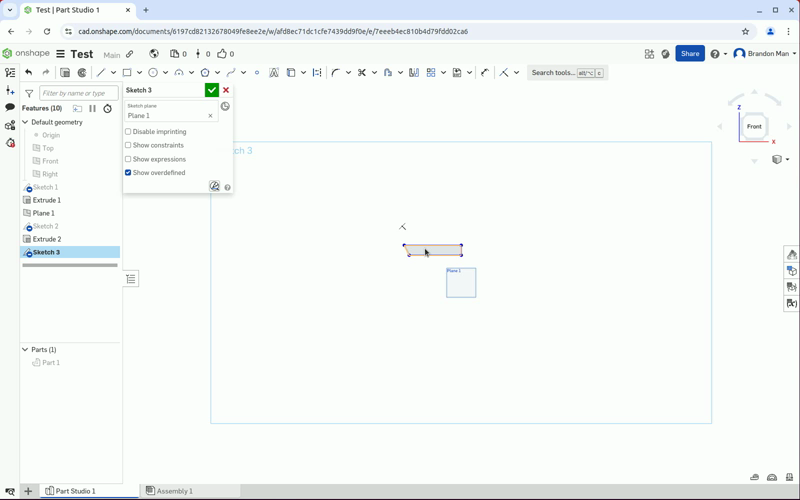
scroll(6)
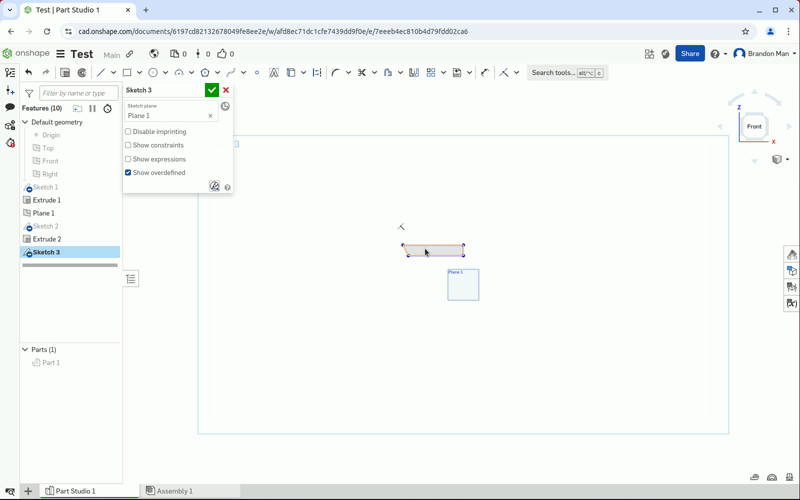
scroll(6)
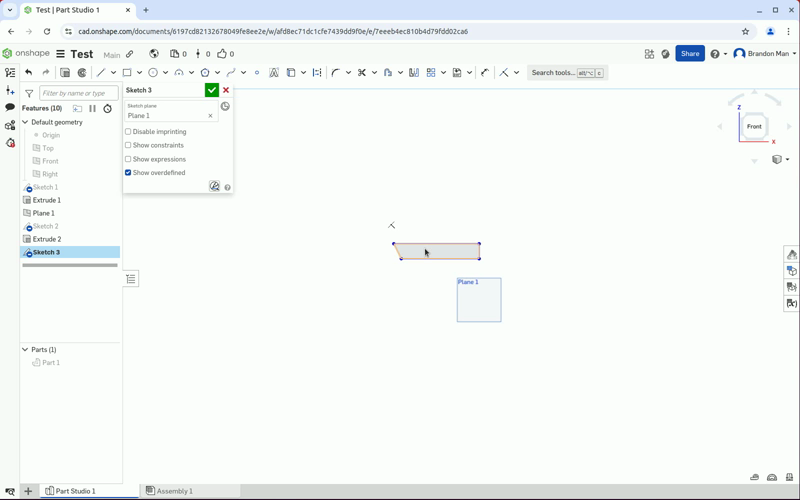
scroll(6)
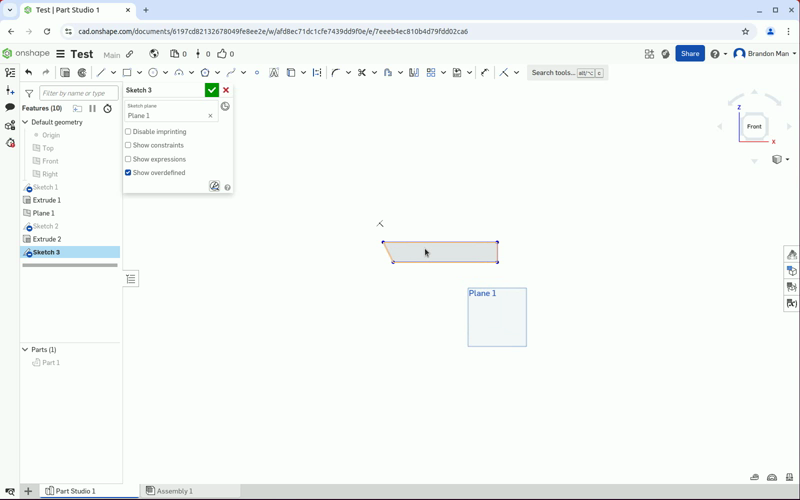
scroll(6)
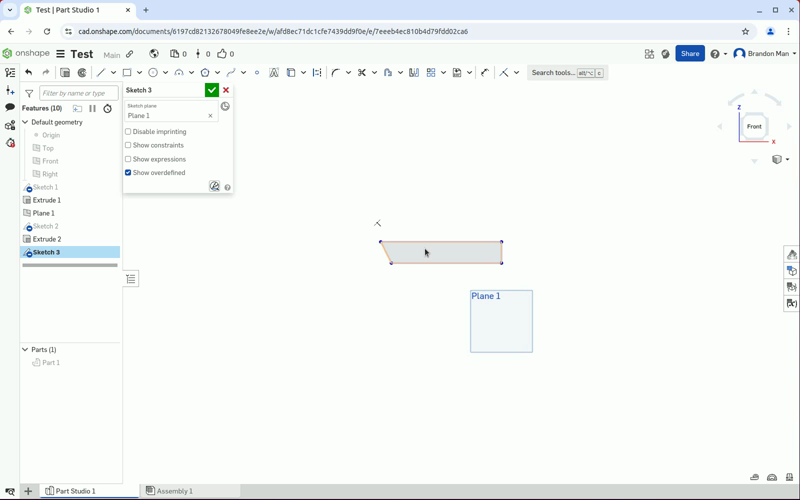
scroll(6)
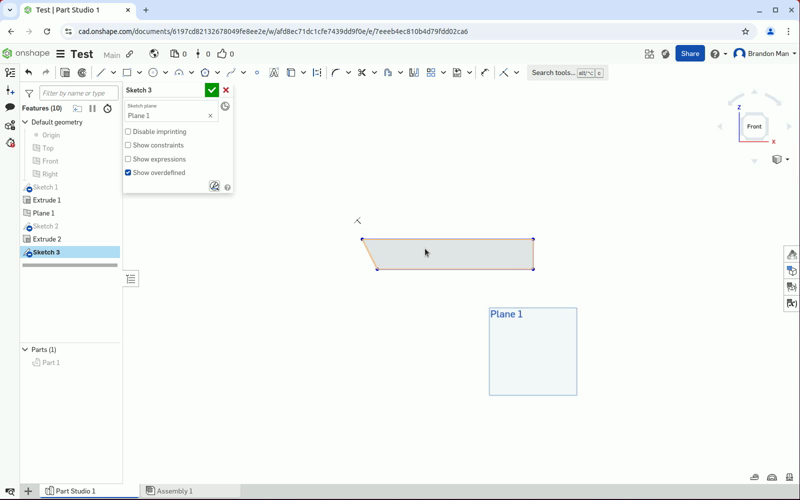
scroll(6)
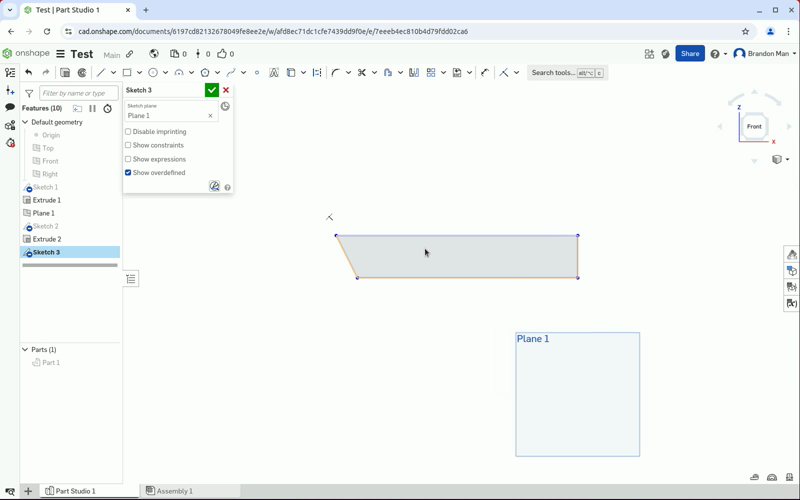
scroll(6)
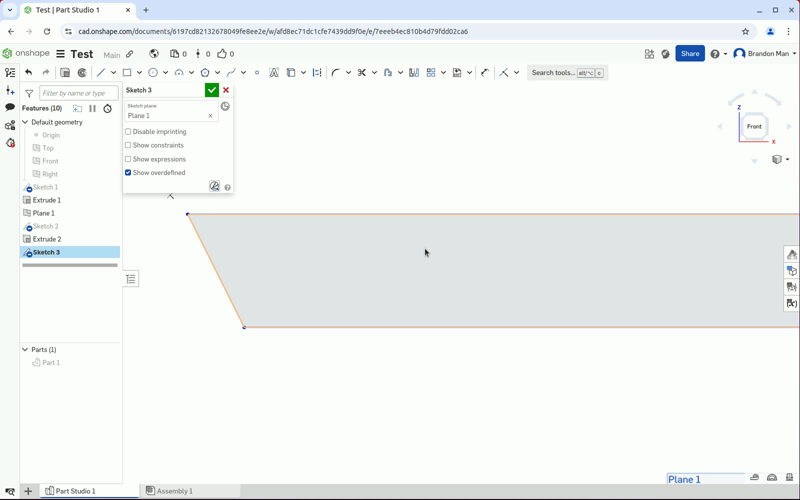
click(425, 248)
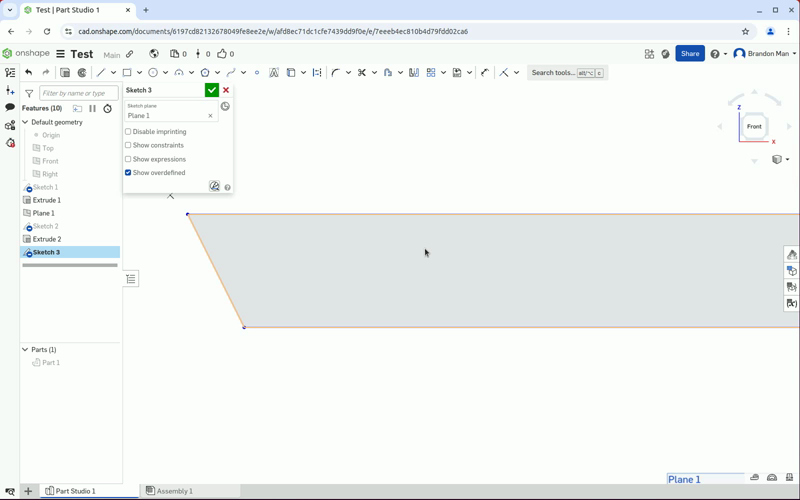
scroll(-6)
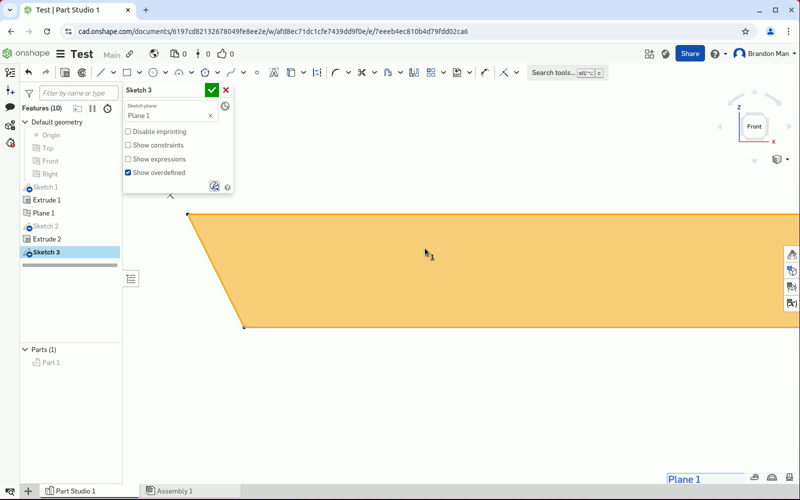
scroll(-6)
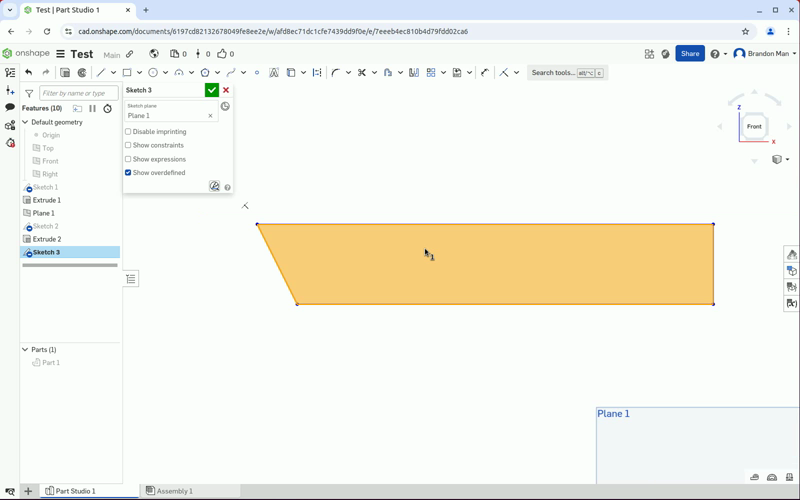
scroll(-6)
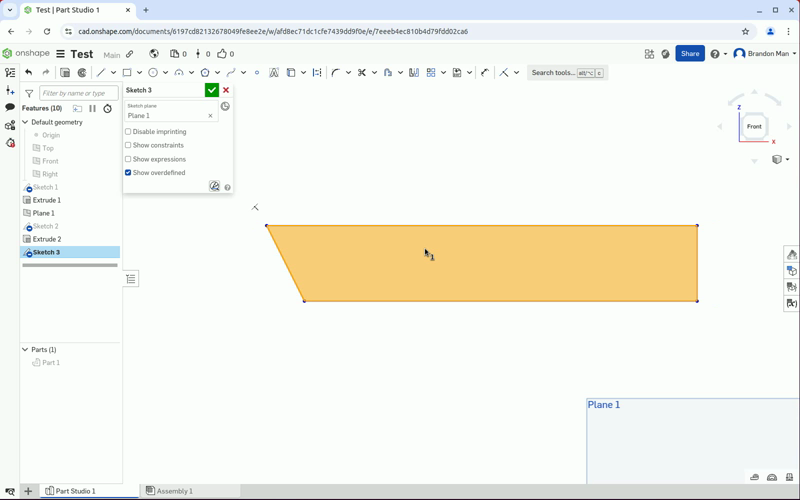
scroll(-6)
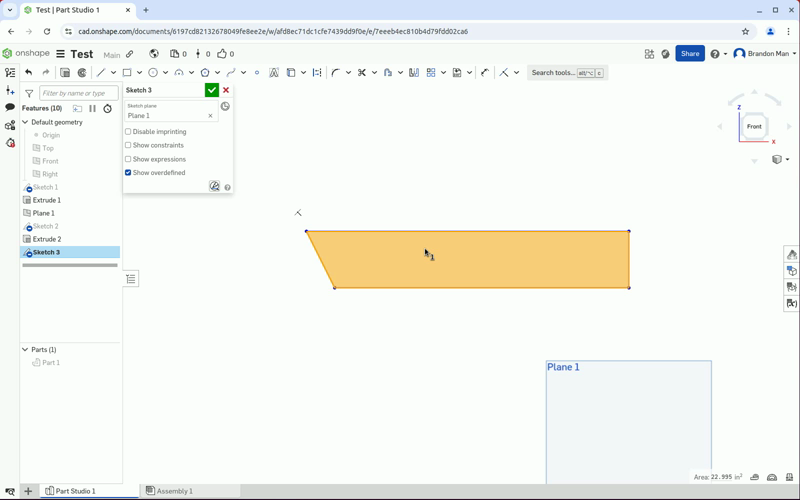
scroll(-6)
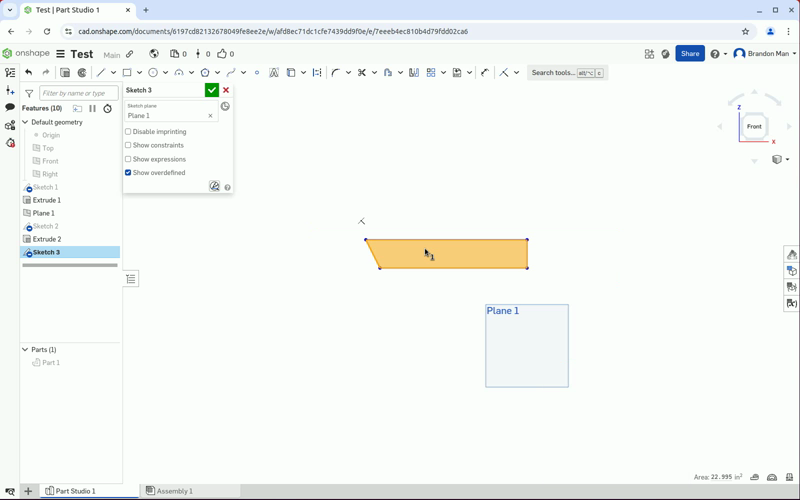
scroll(-6)
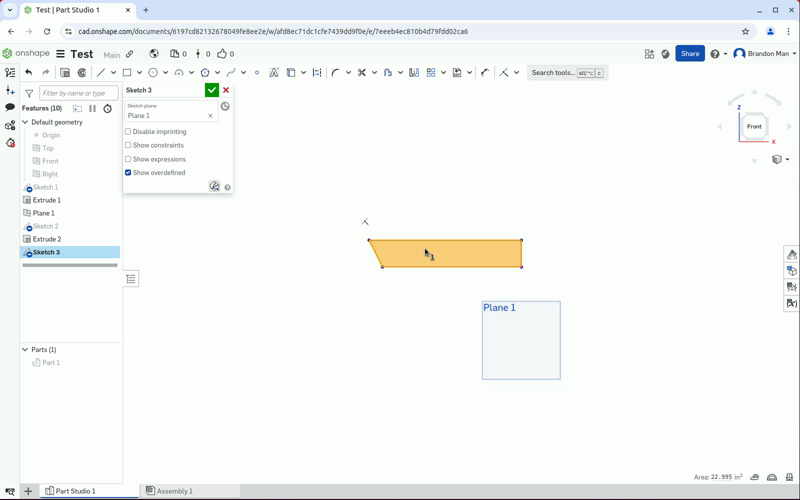
scroll(-6)
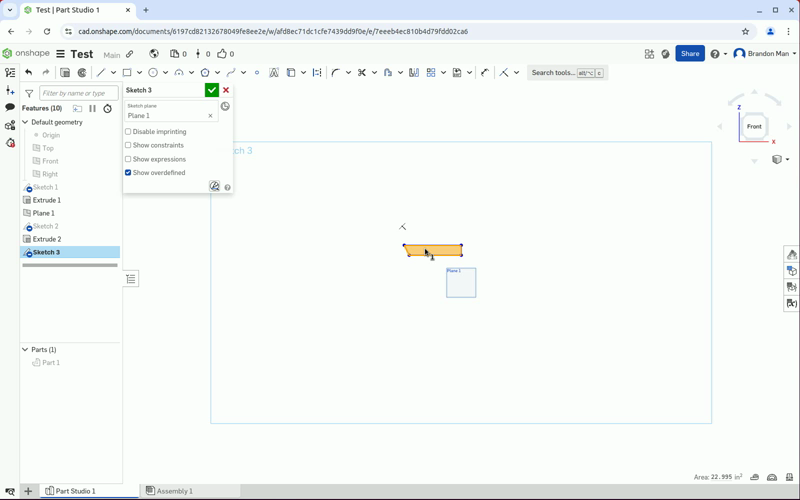
mouse_move(73, 352)
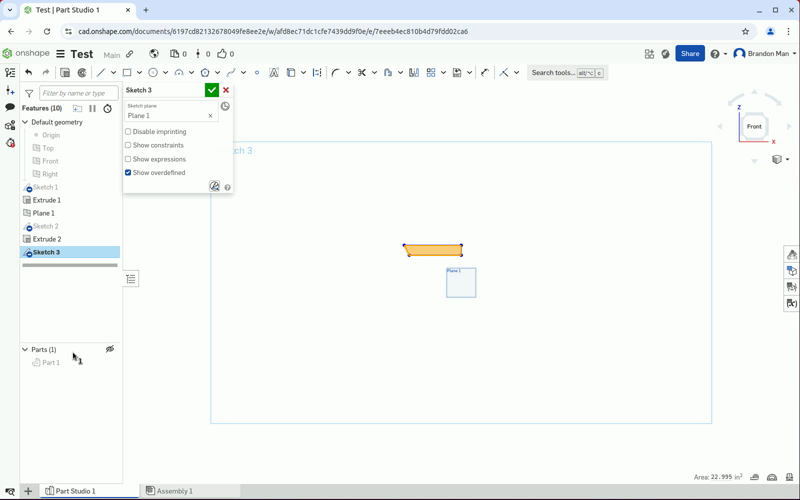
key(shift+y)
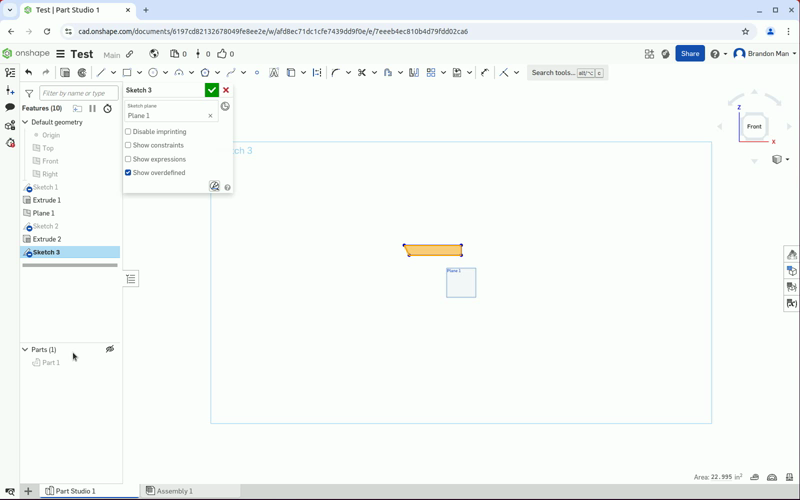
key(shift+e)
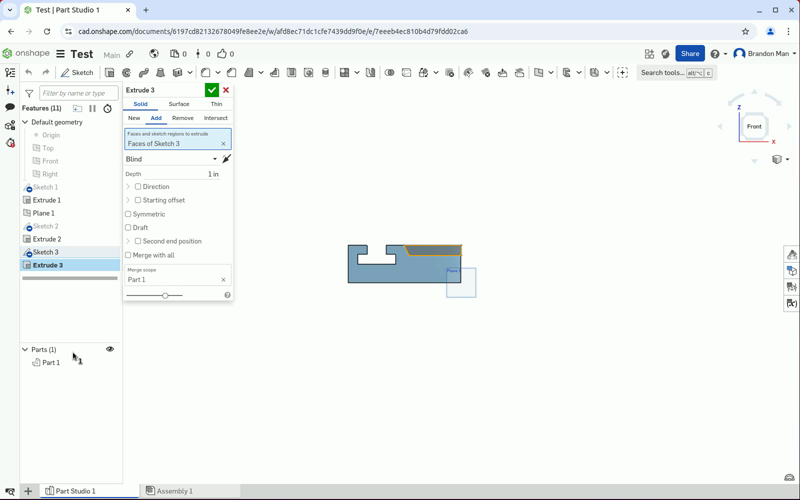
mouse_move(143, 106)
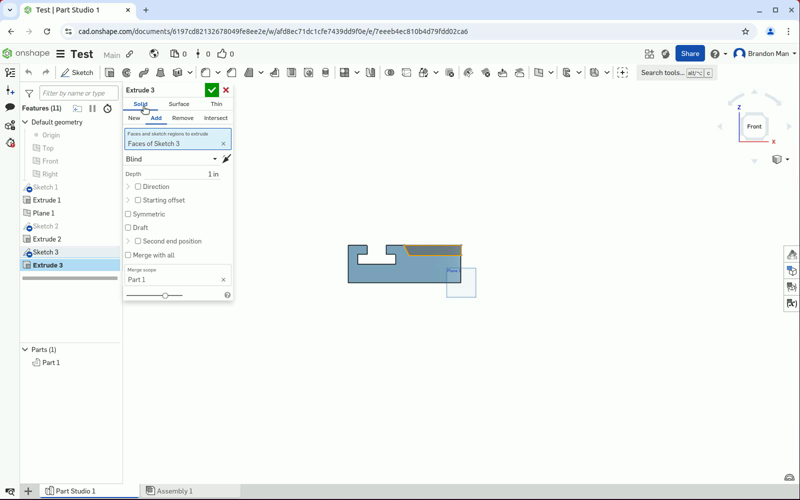
click(143, 106)
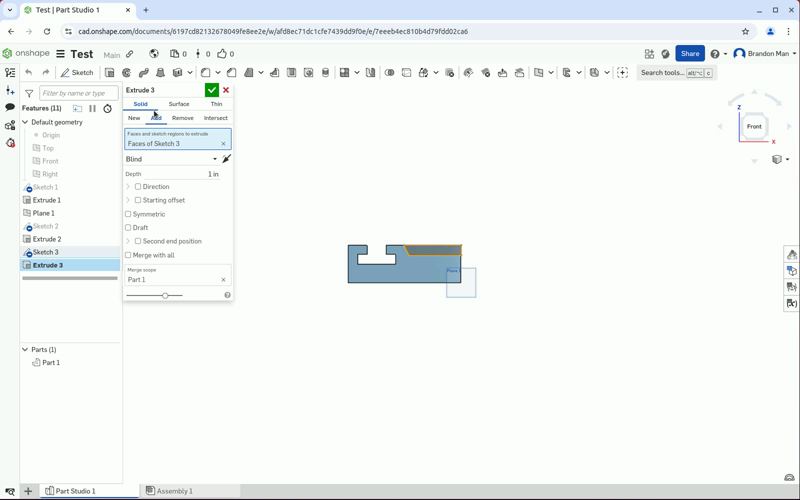
mouse_move(186, 120)
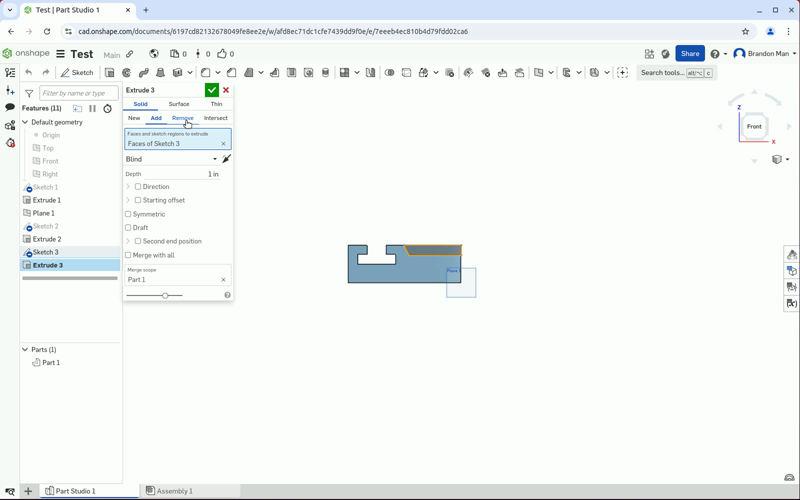
click(186, 120)
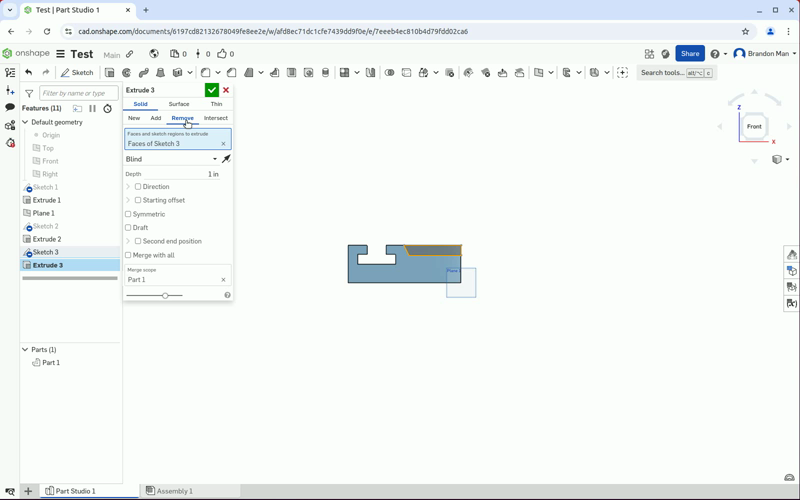
key(tab, 4)
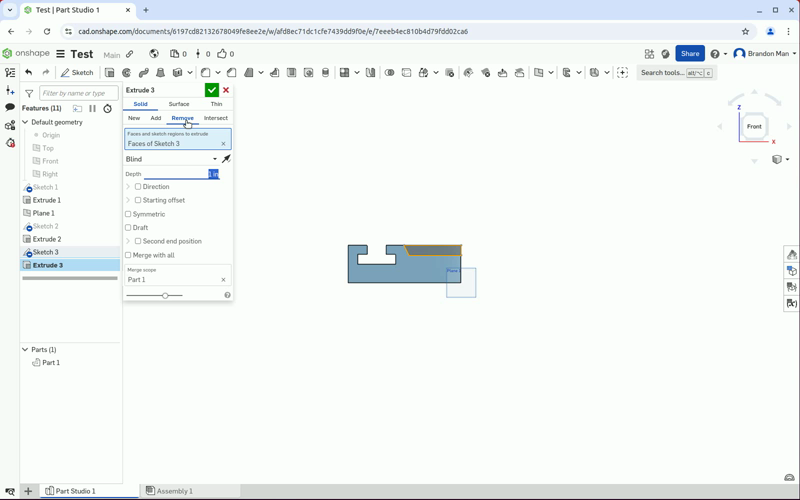
text(14.202)
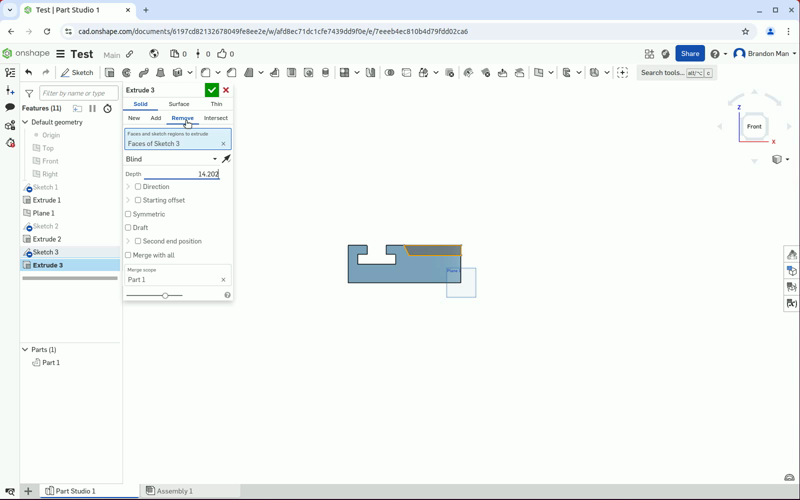
key(tab, 6)
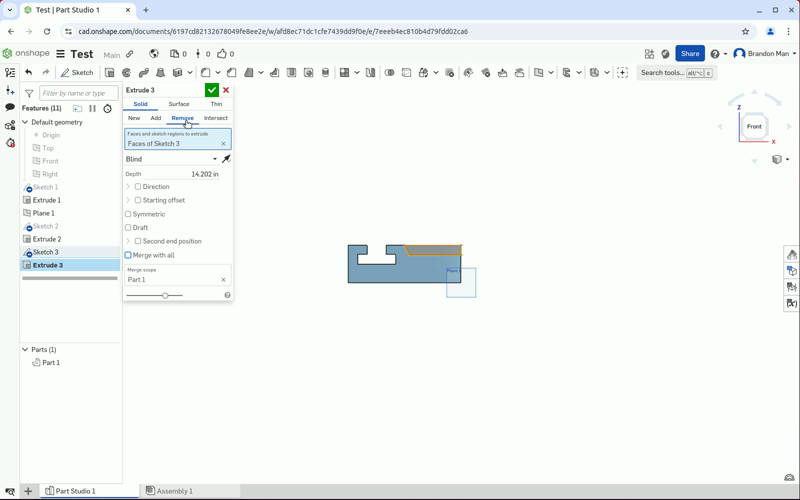
key(space)
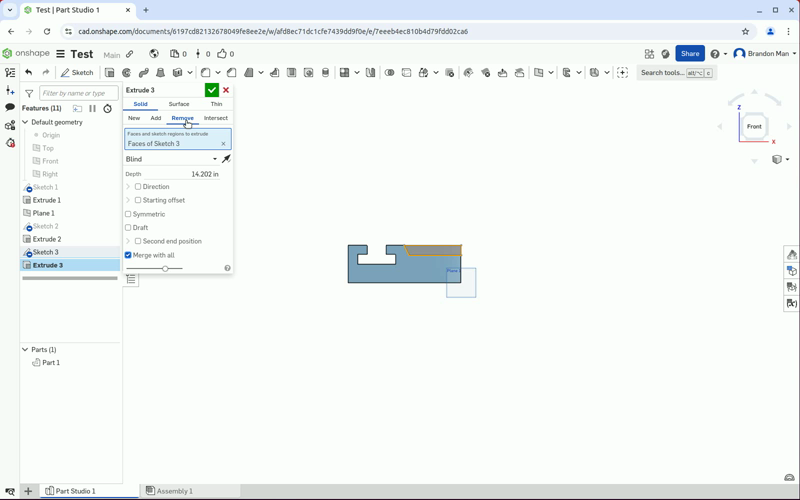
key(enter)
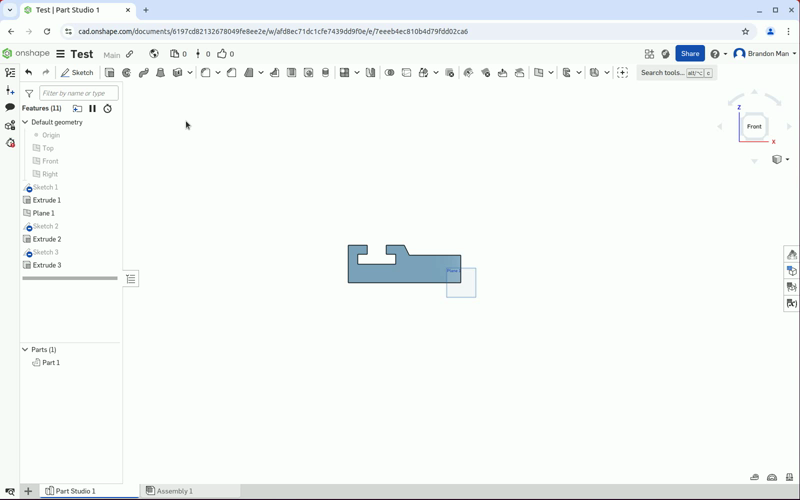
key(shift+h)
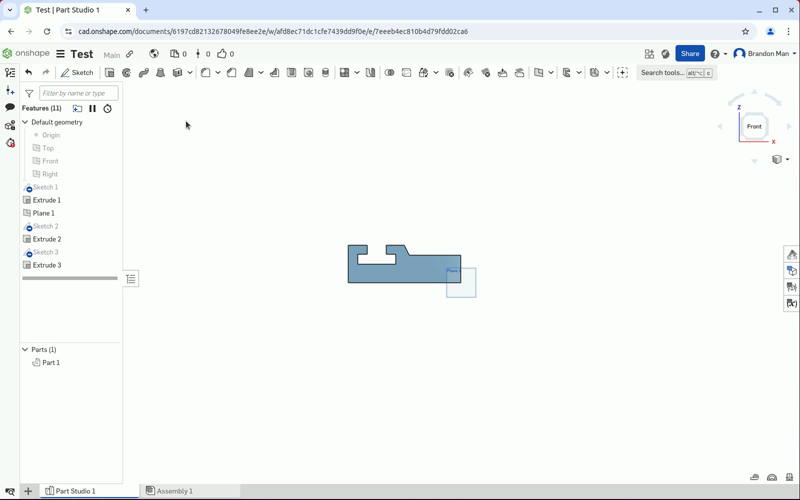
key(shift+h)
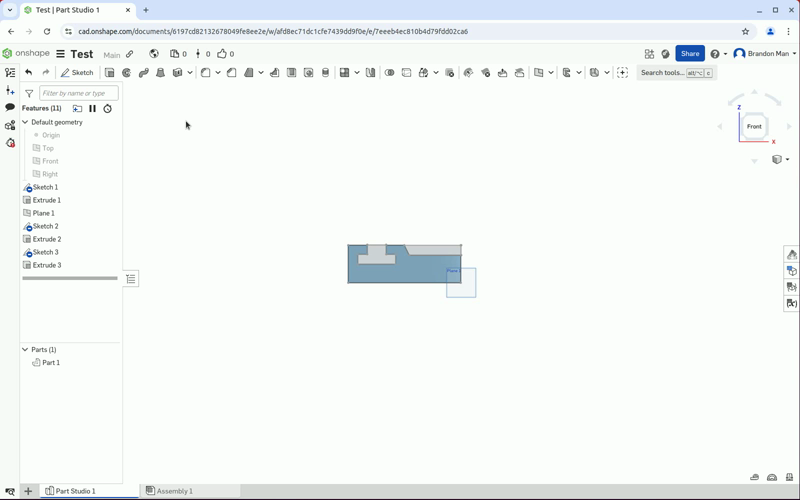
key(shift+7)
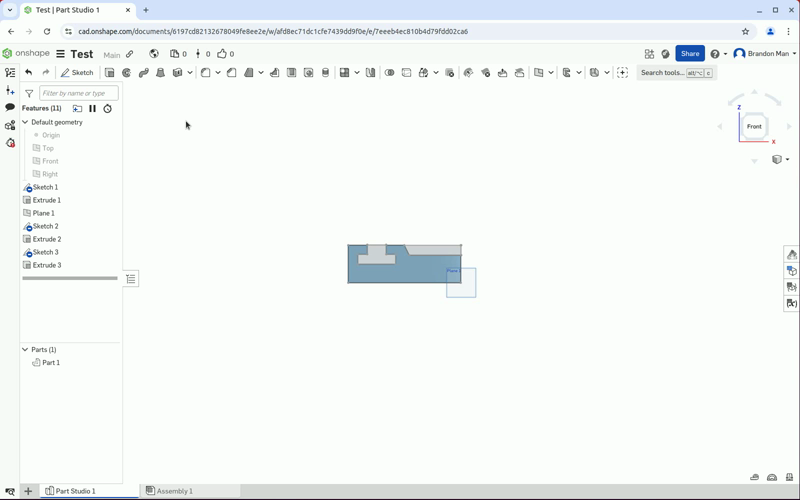
key(left, 2)
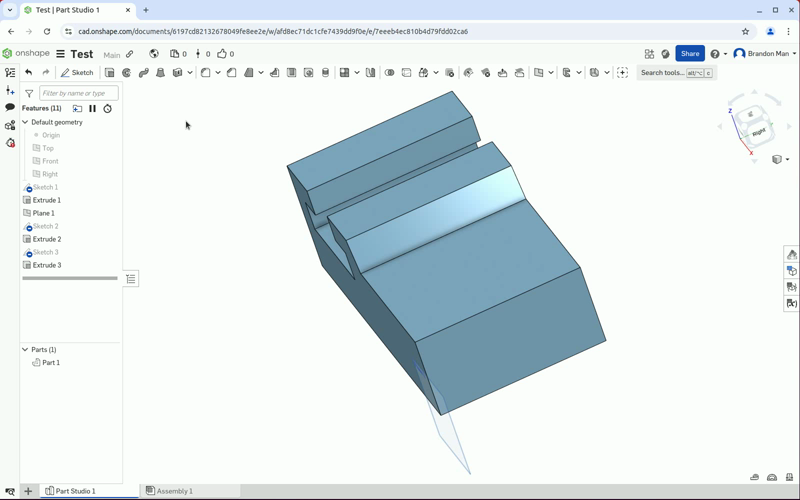
key(down, 2)
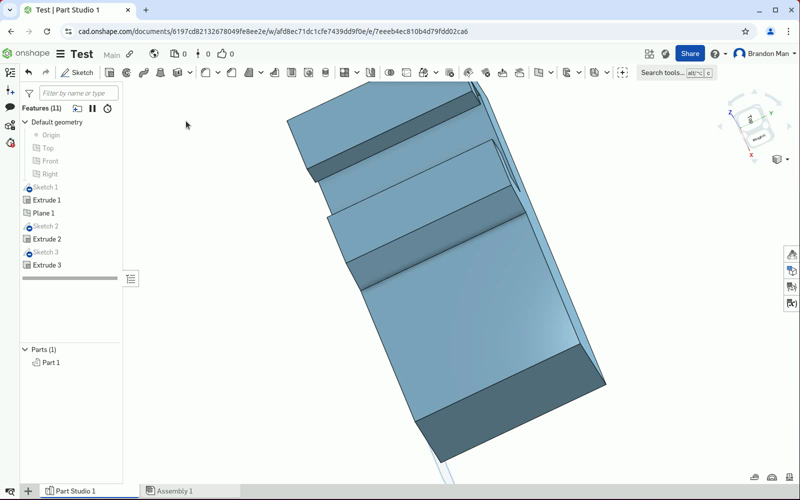
key(up, 2)
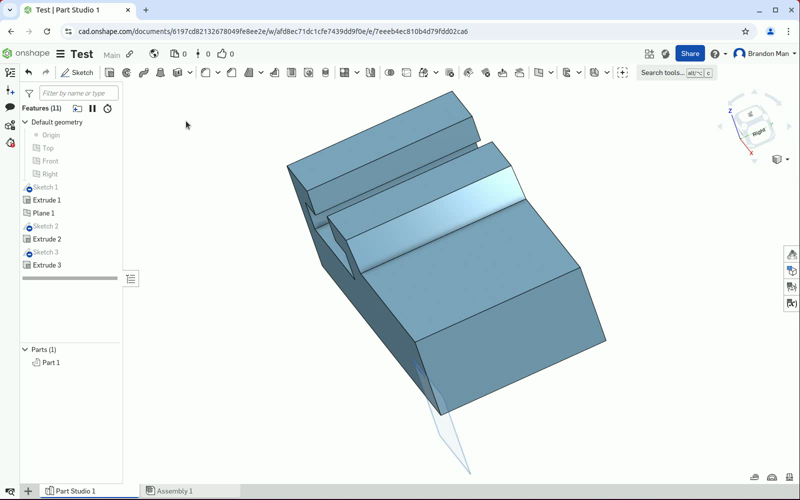
key(right, 2)
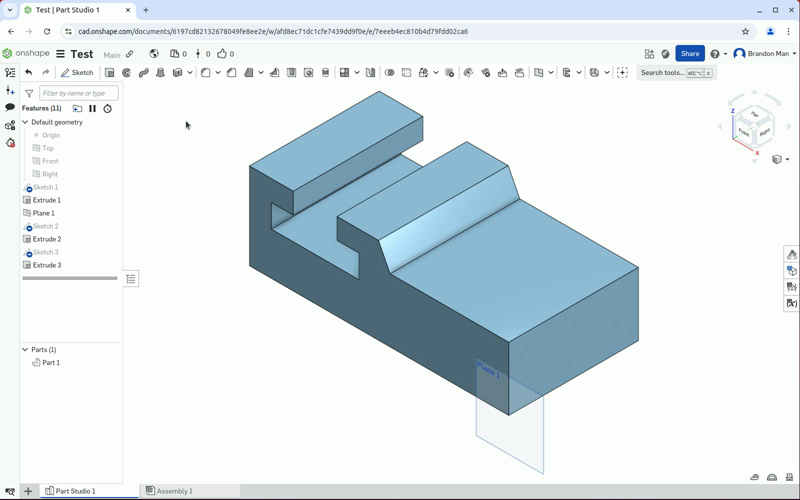
mouse_move(73, 189)
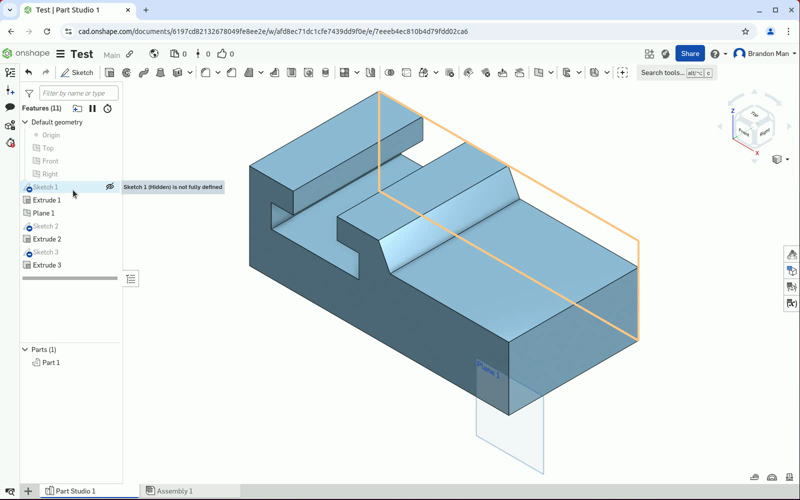
click(73, 189)